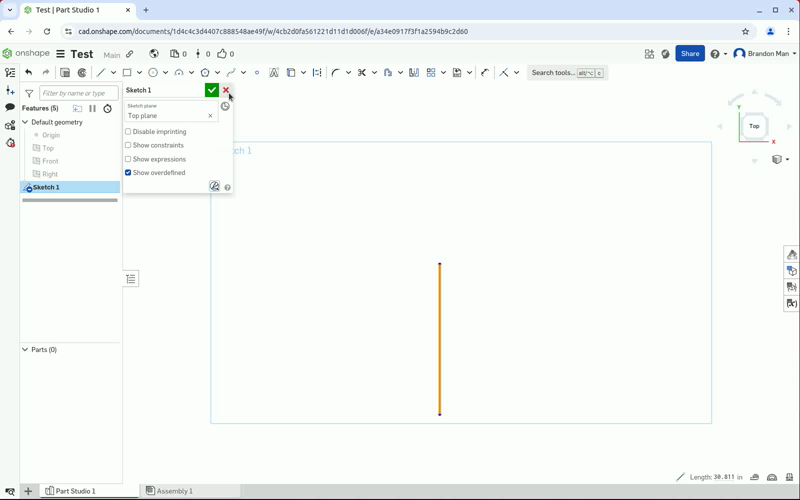
key(shift+h)
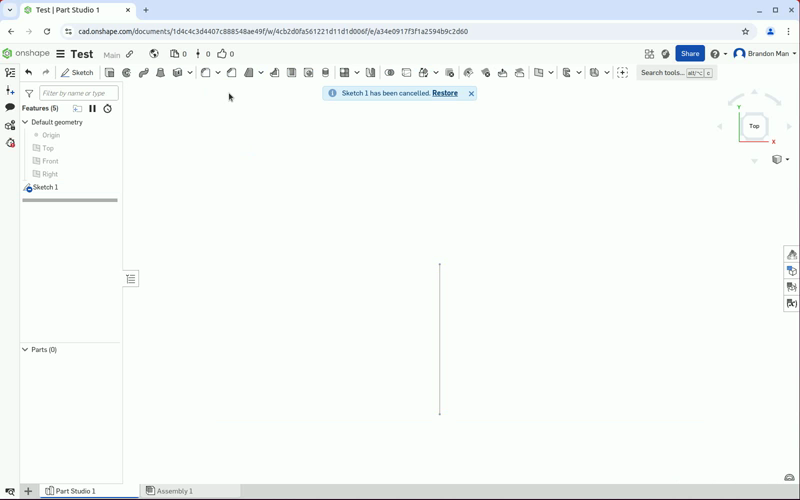
mouse_move(73, 352)
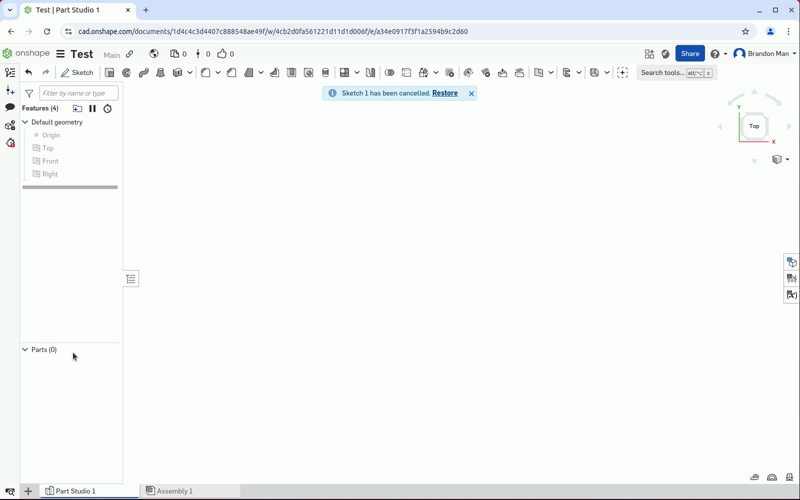
key(y)
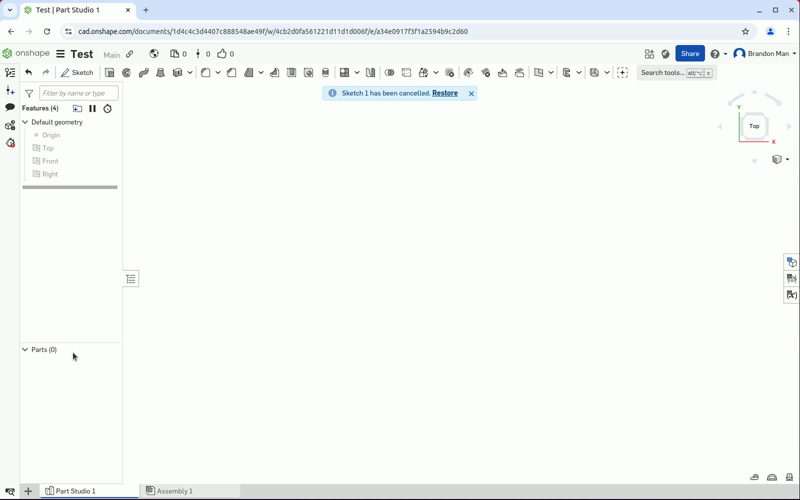
key(shift+p)
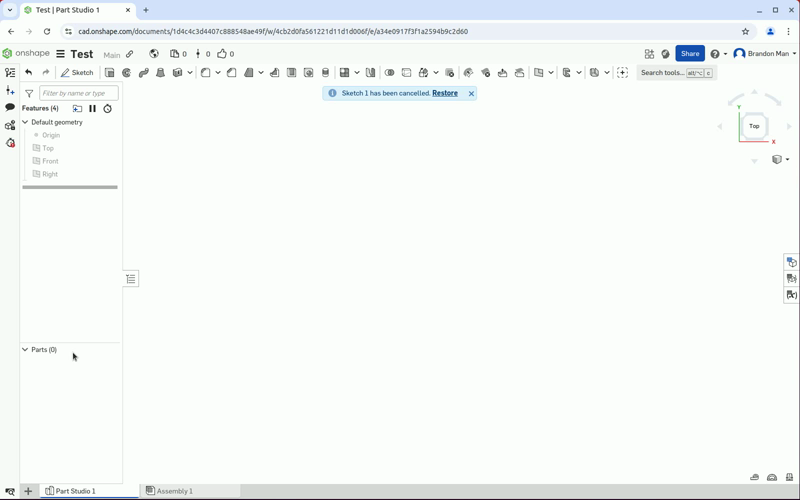
key(space)
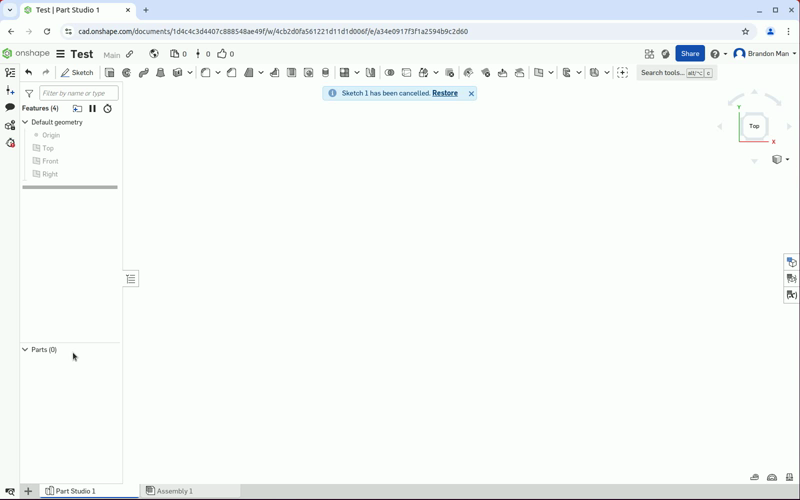
key_down(shift)
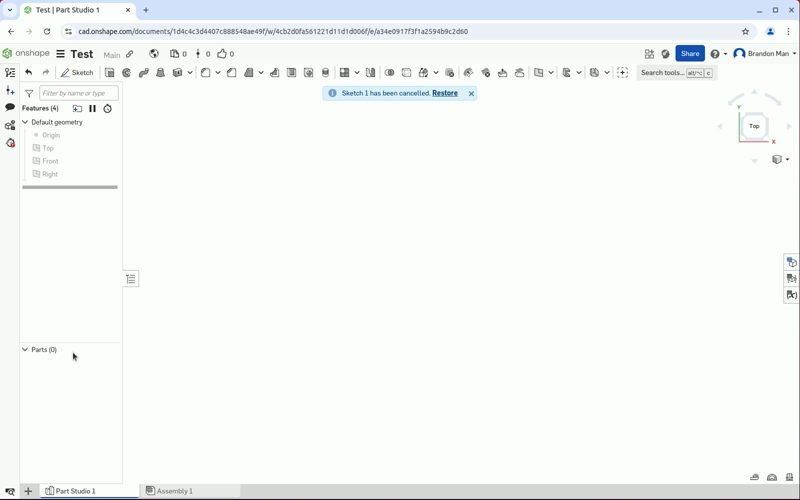
key(up)
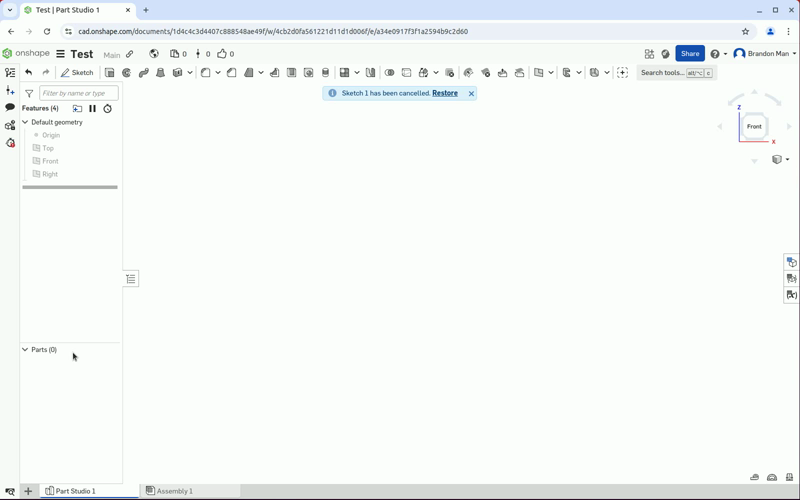
key_up(shift)
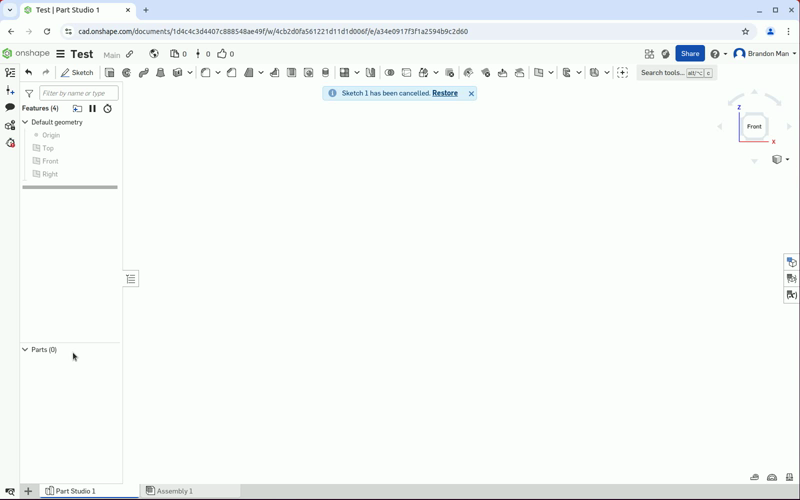
mouse_move(73, 352)
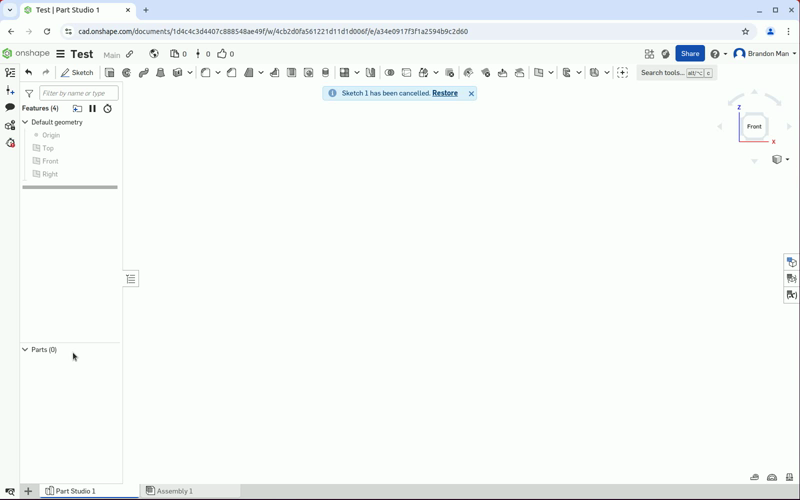
key(shift+y)
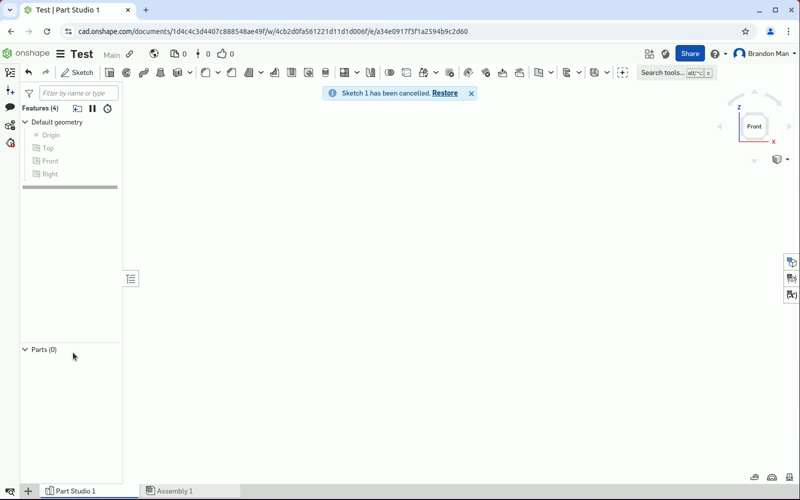
key(shift+s)
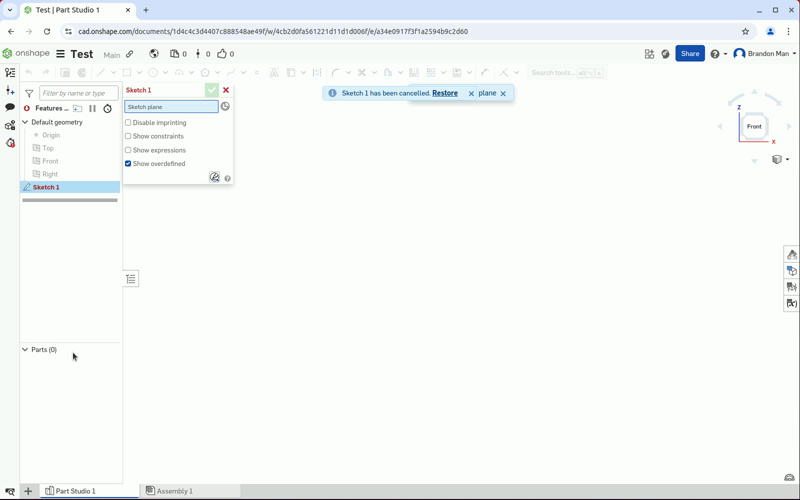
mouse_move(73, 163)
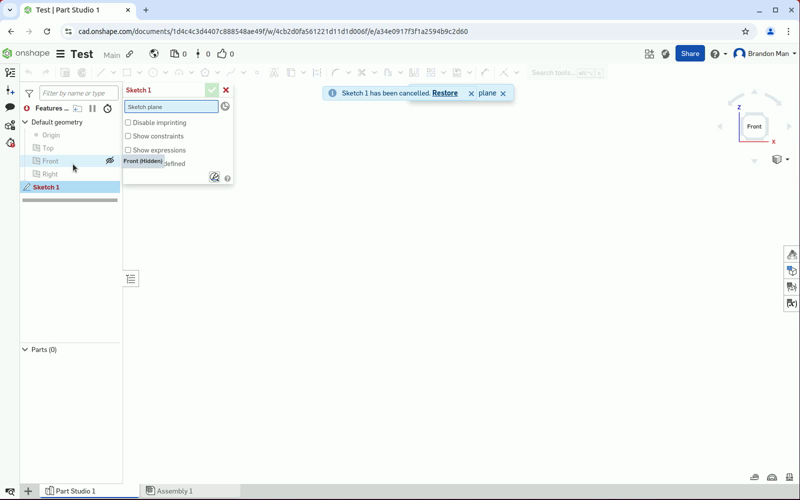
click(73, 163)
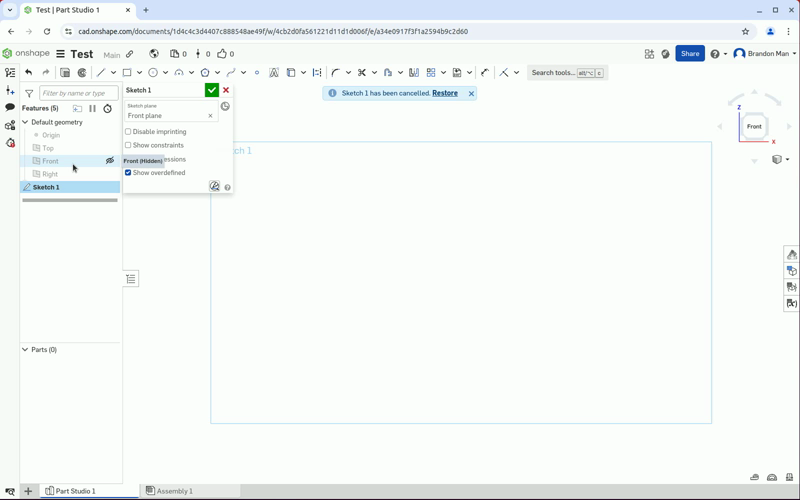
mouse_move(73, 352)
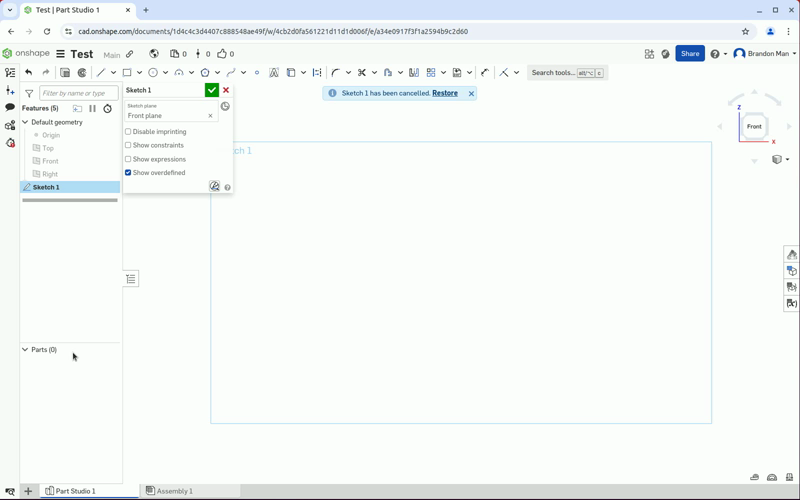
key(y)
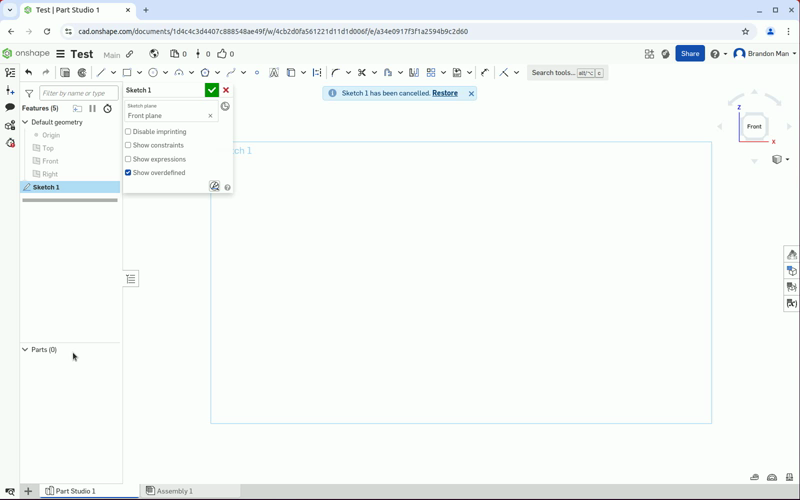
key(l)
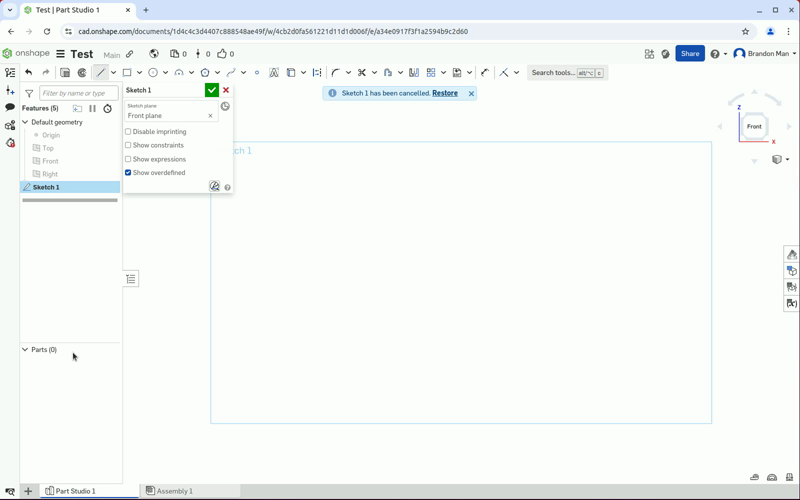
key_down(shift)
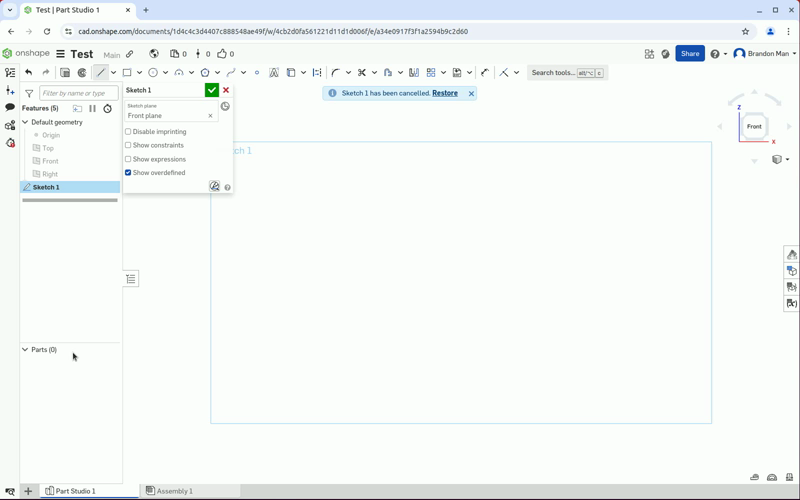
mouse_move(460, 309)
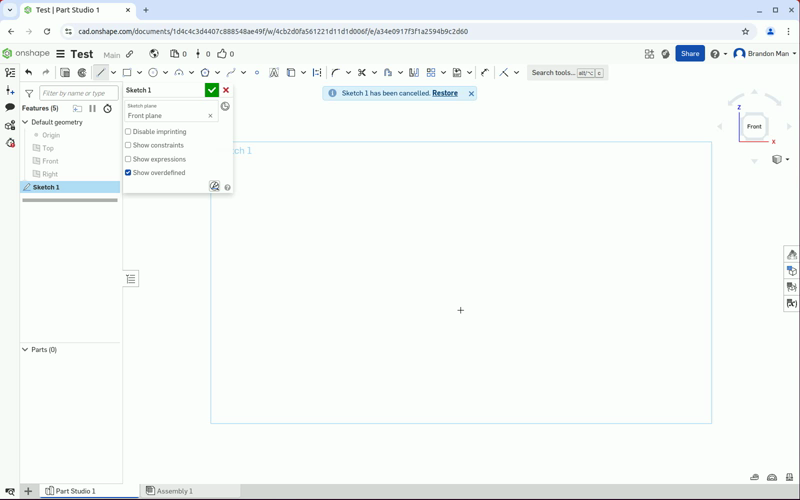
click(460, 309)
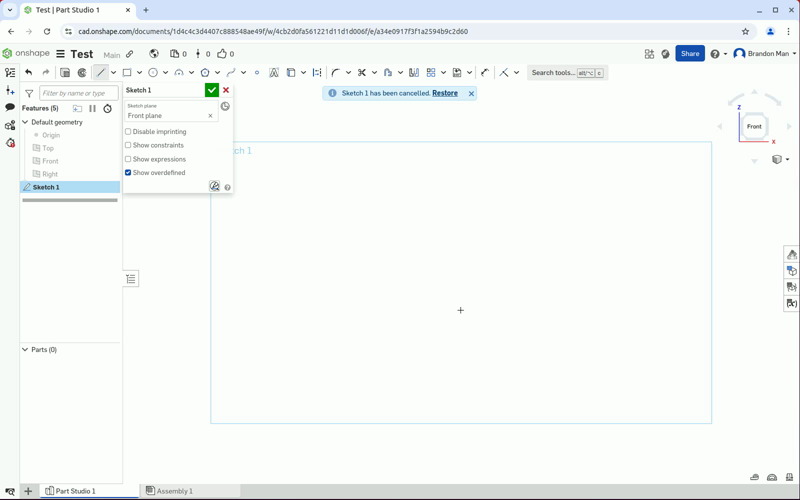
key_up(shift)
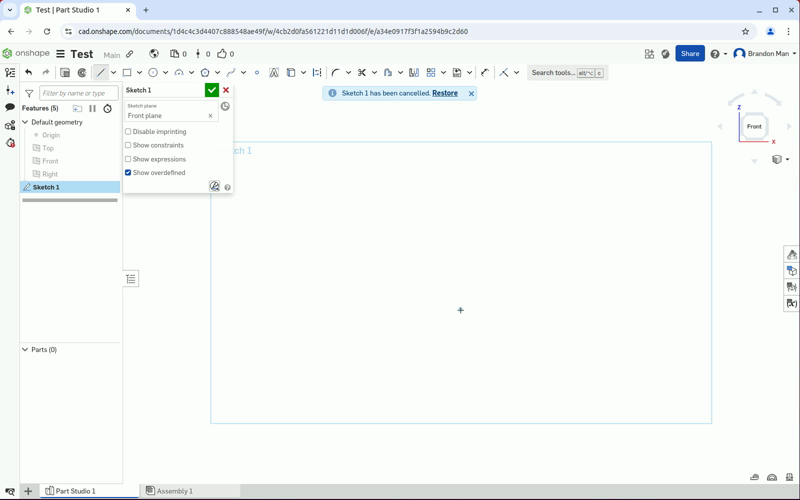
key_down(shift)
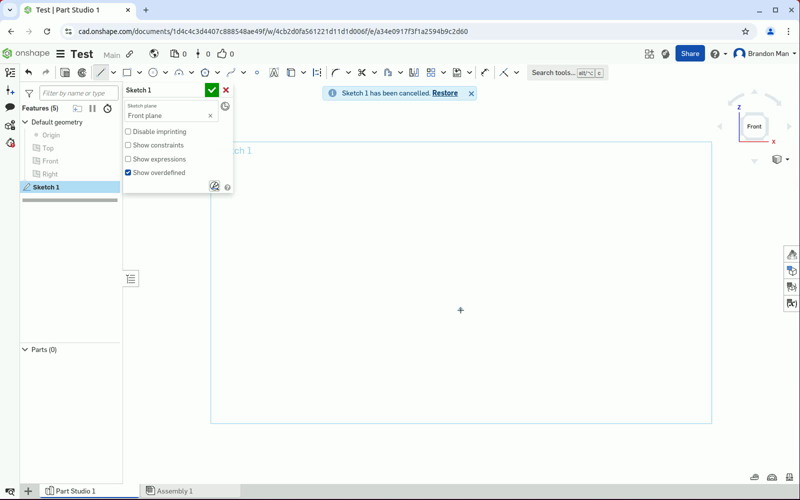
mouse_move(490, 309)
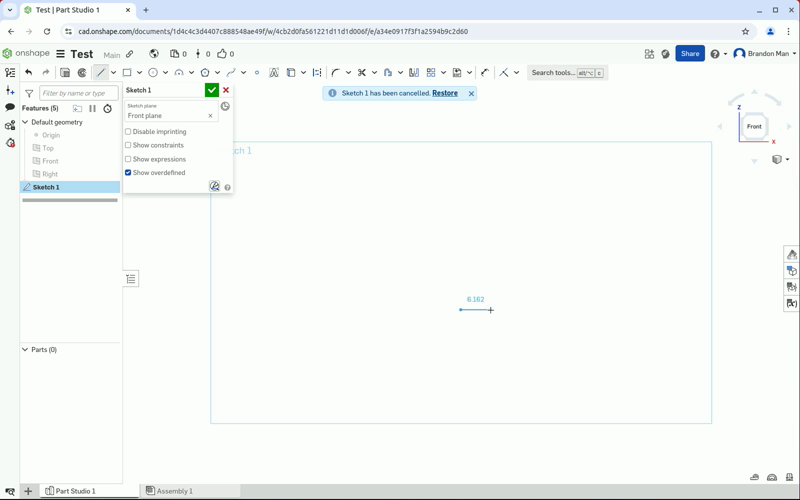
mouse_move(515, 309)
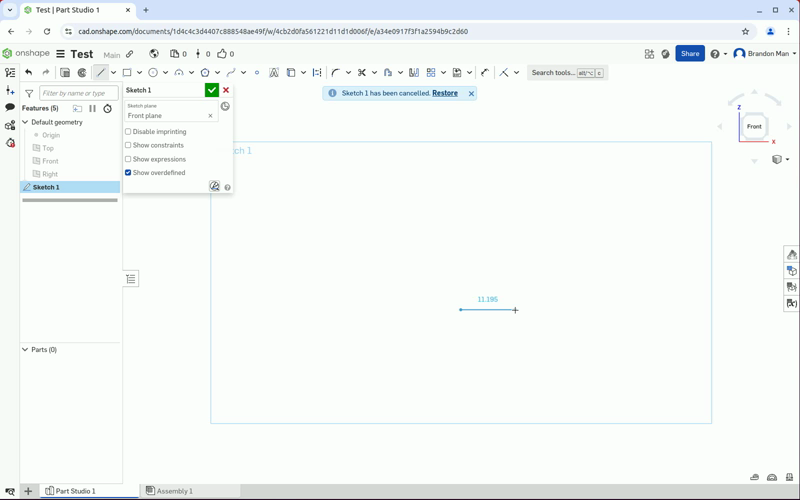
click(515, 309)
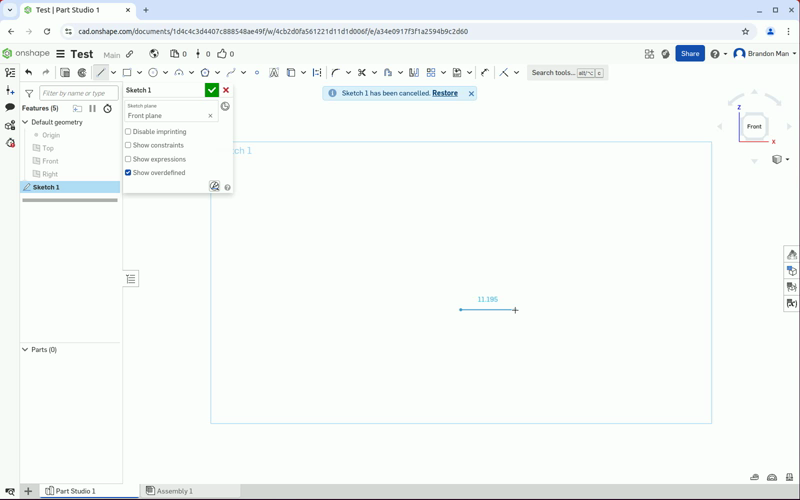
key_up(shift)
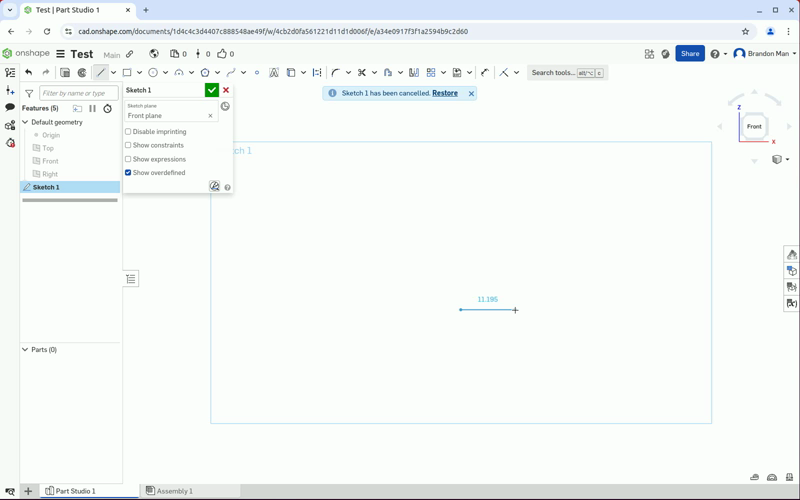
key_down(shift)
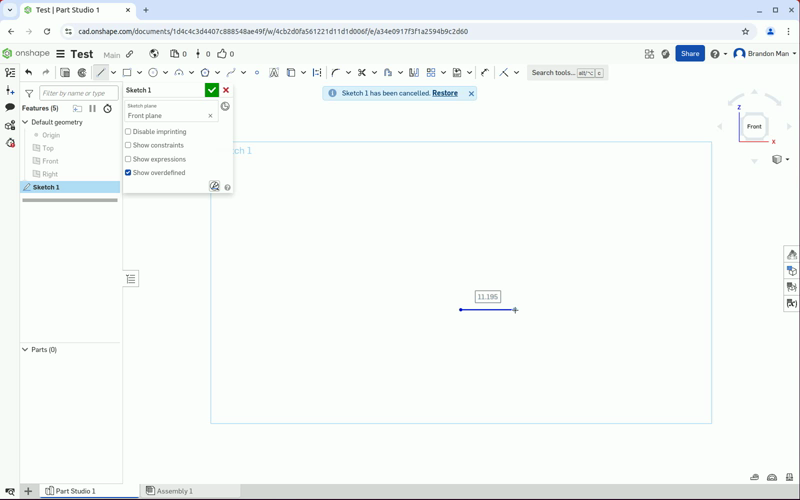
mouse_move(545, 309)
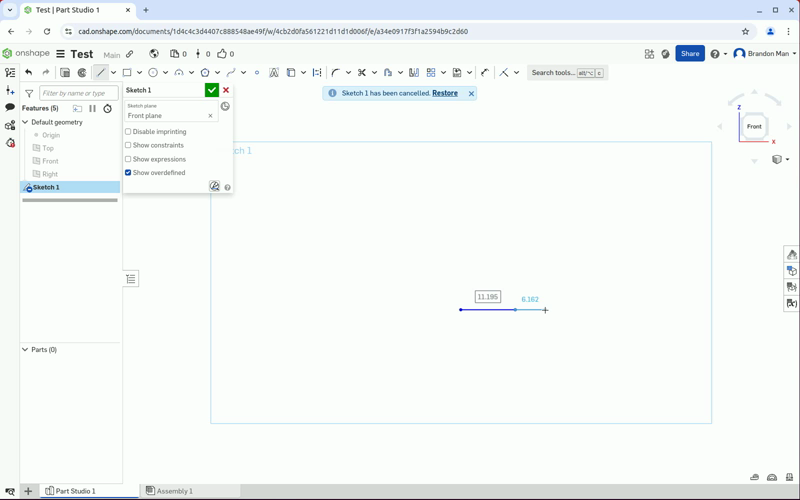
mouse_move(515, 282)
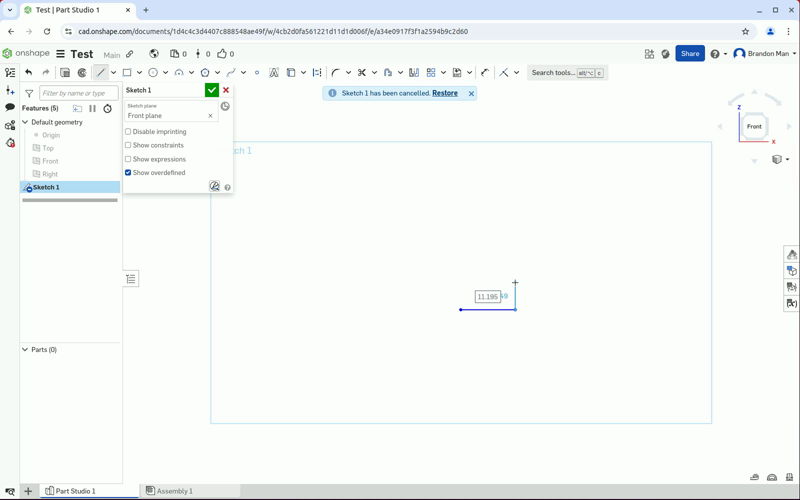
click(515, 282)
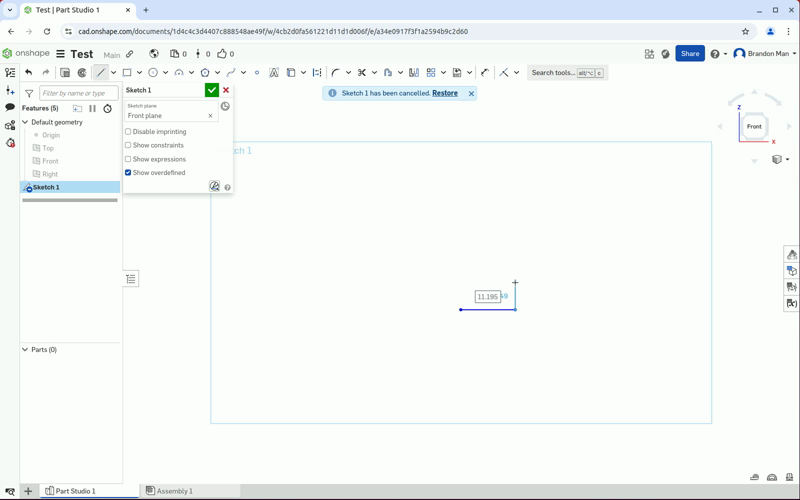
key_up(shift)
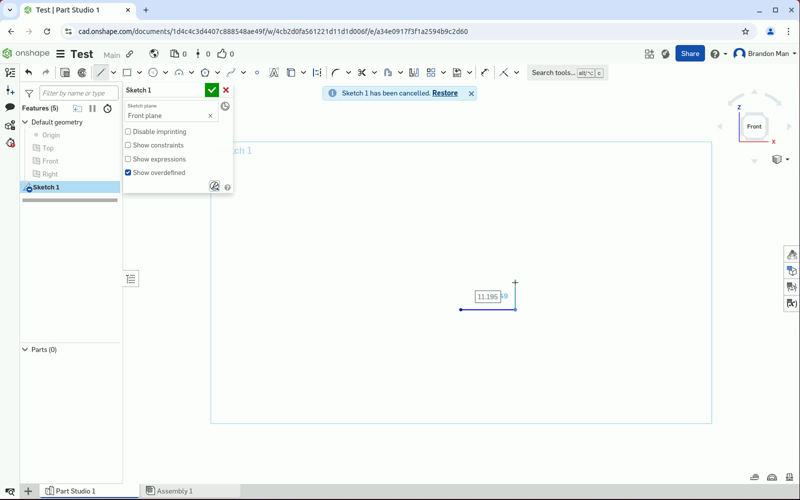
key_down(shift)
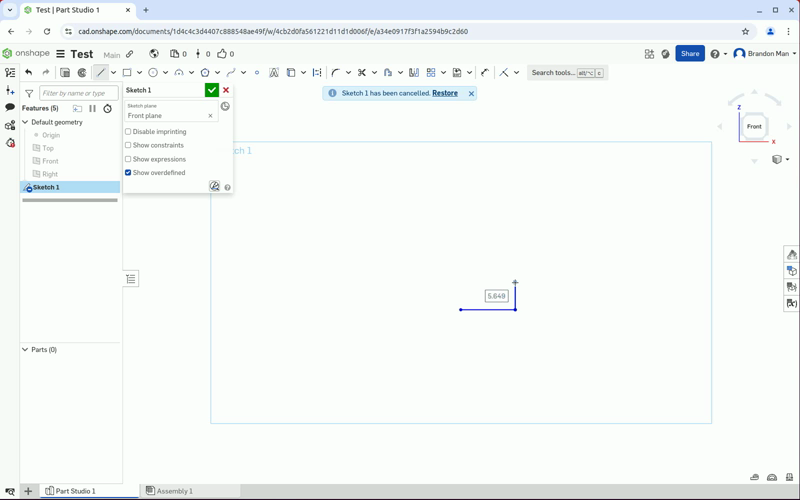
mouse_move(545, 282)
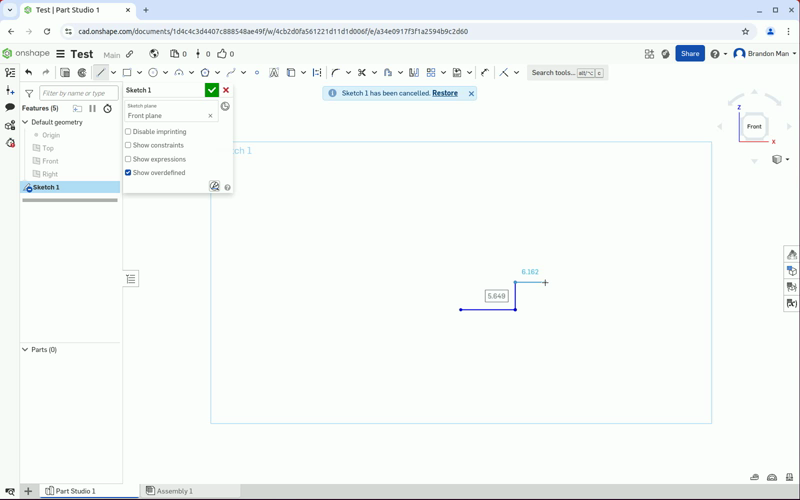
mouse_move(460, 282)
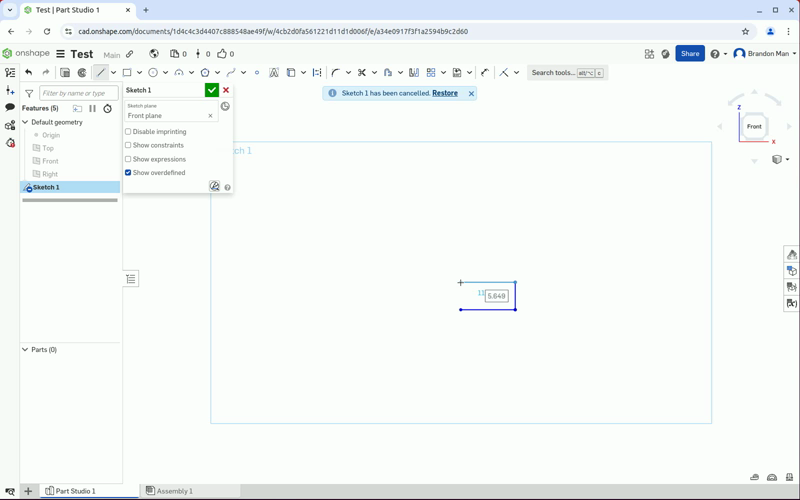
click(460, 282)
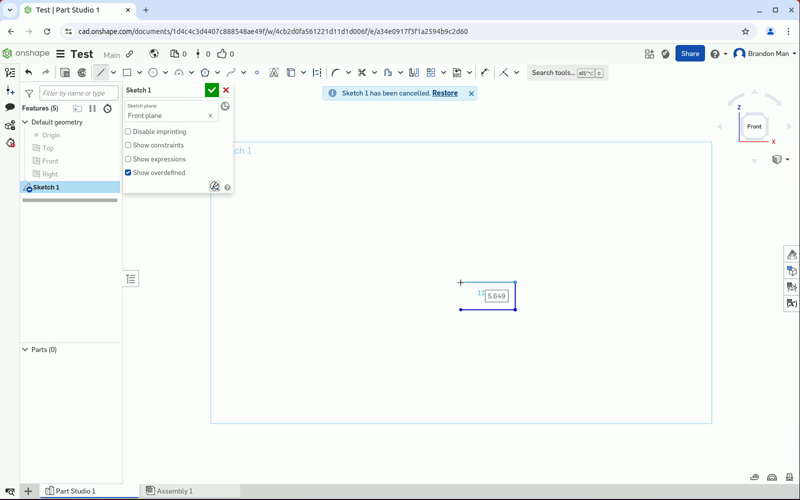
key_up(shift)
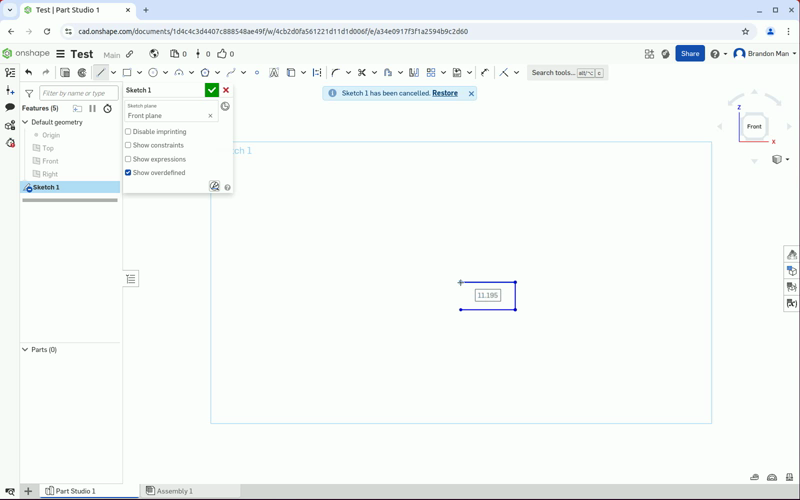
mouse_move(490, 282)
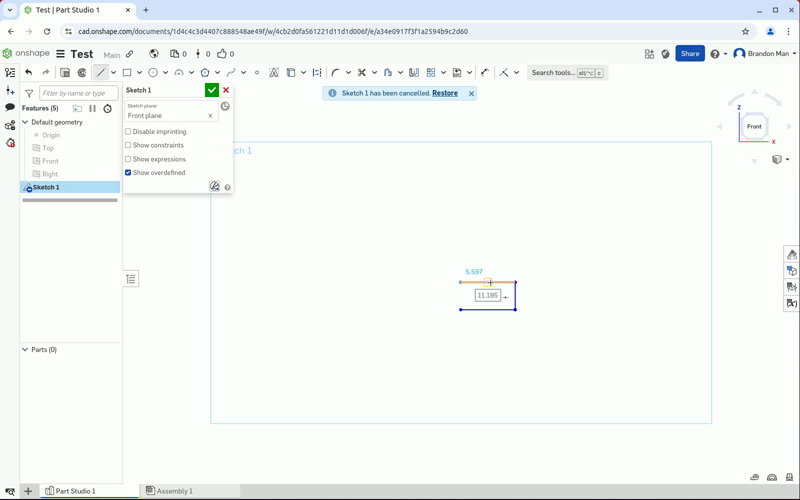
key_down(shift)
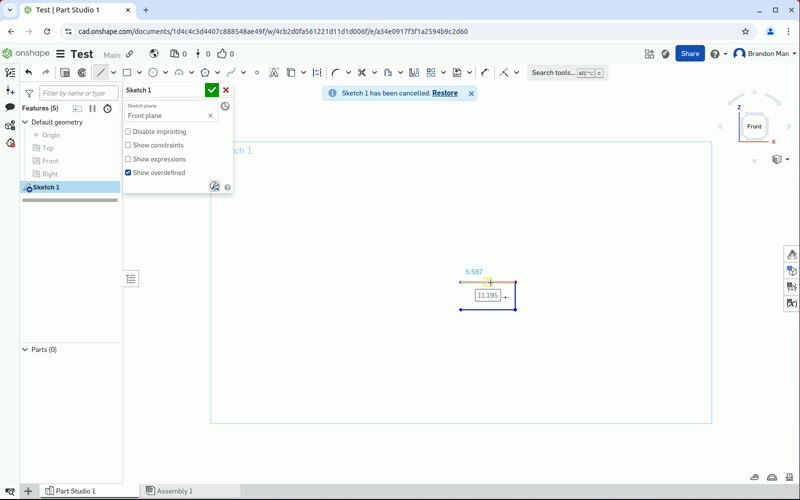
mouse_move(460, 309)
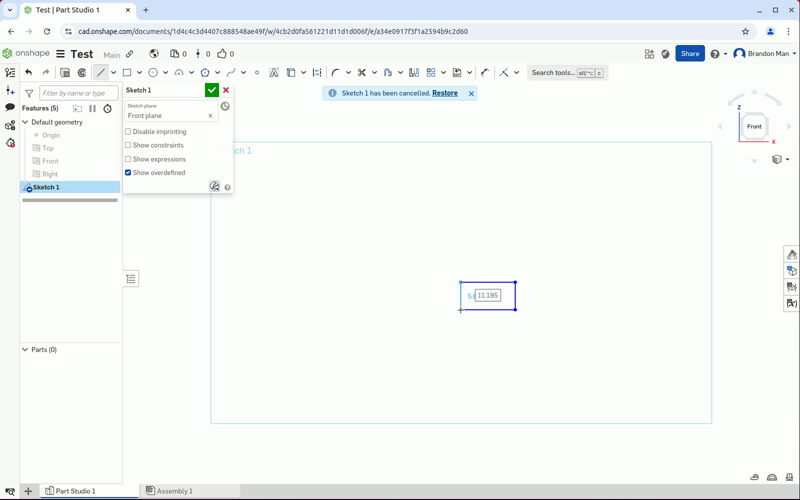
key_up(shift)
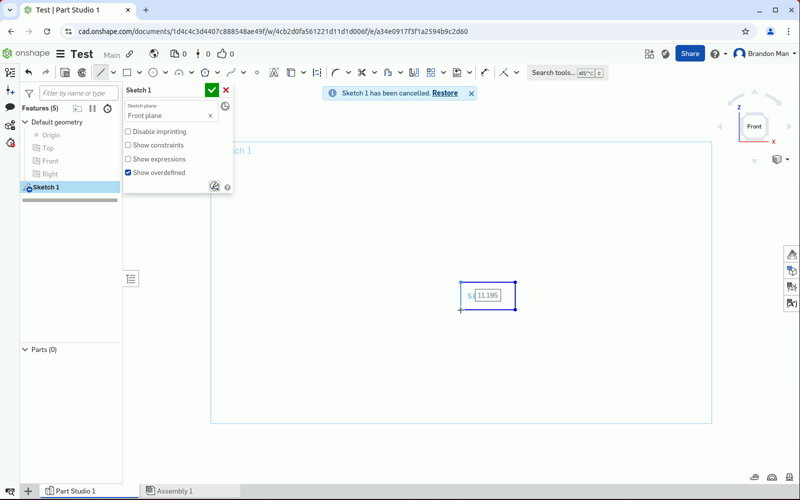
click(460, 309)
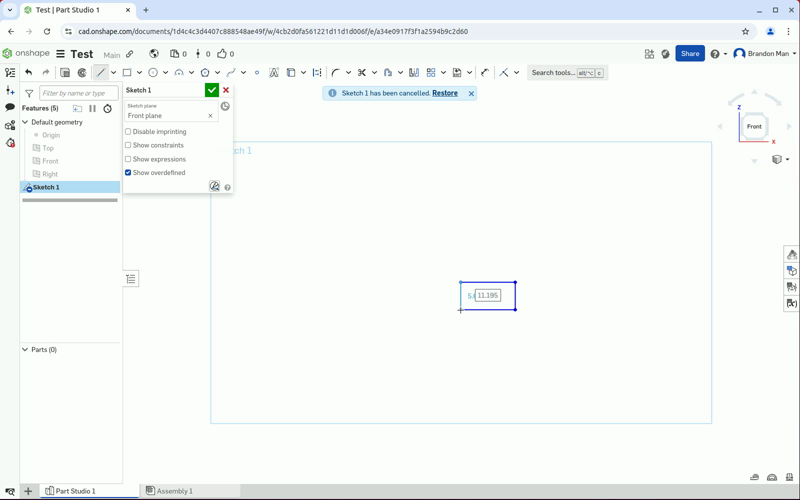
key(esc)
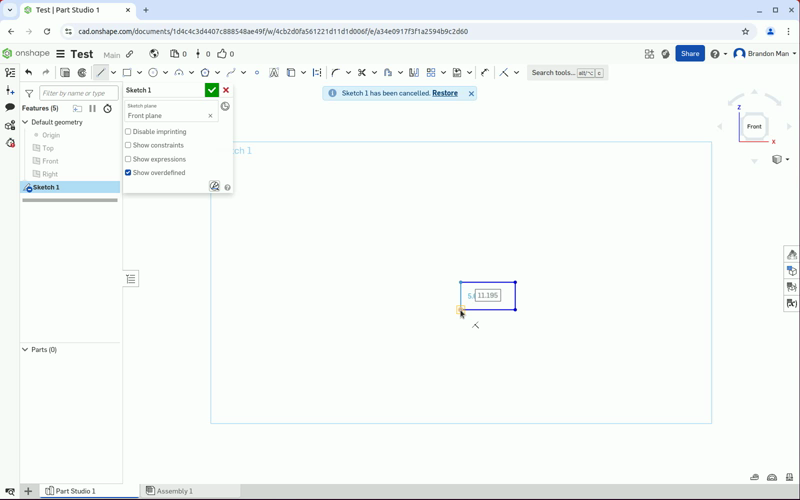
mouse_move(467, 301)
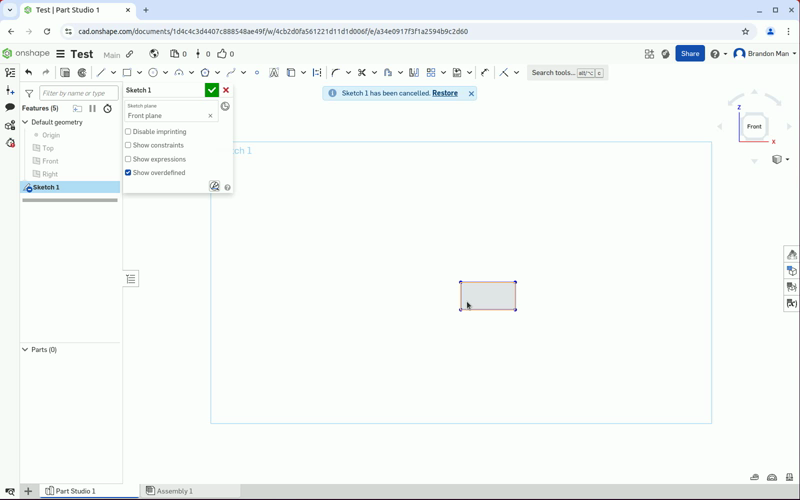
scroll(6)
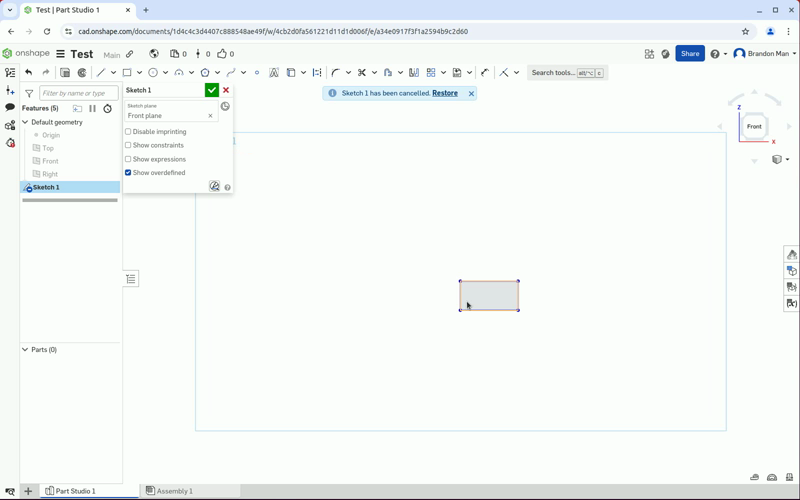
scroll(6)
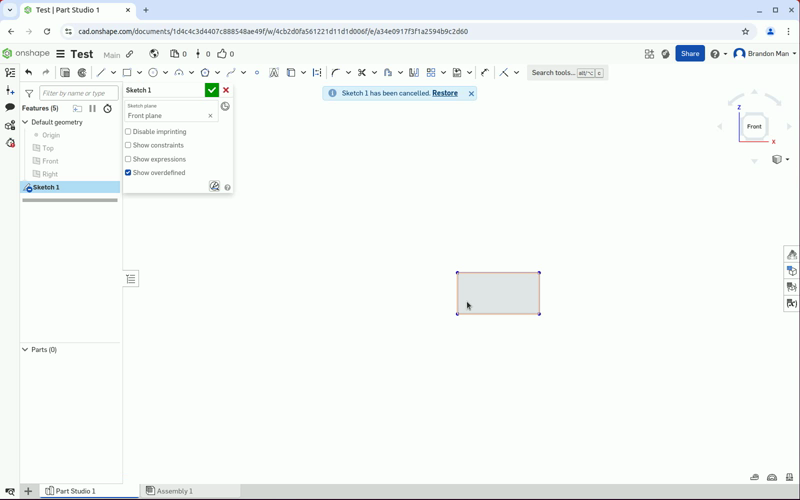
scroll(6)
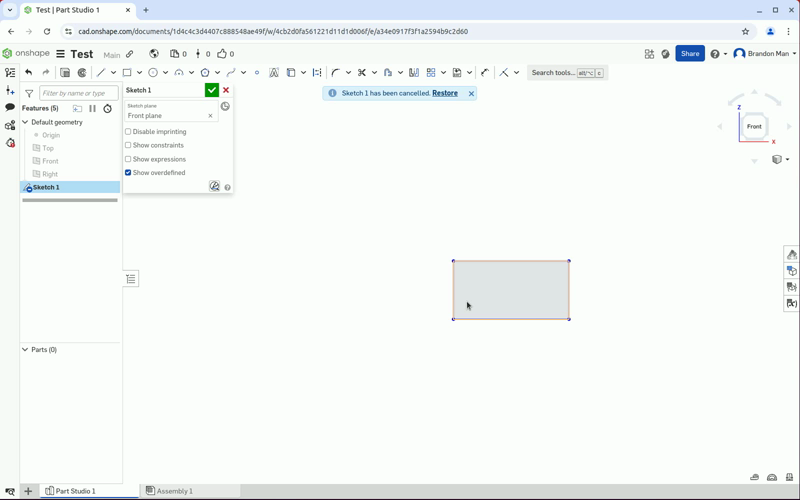
scroll(6)
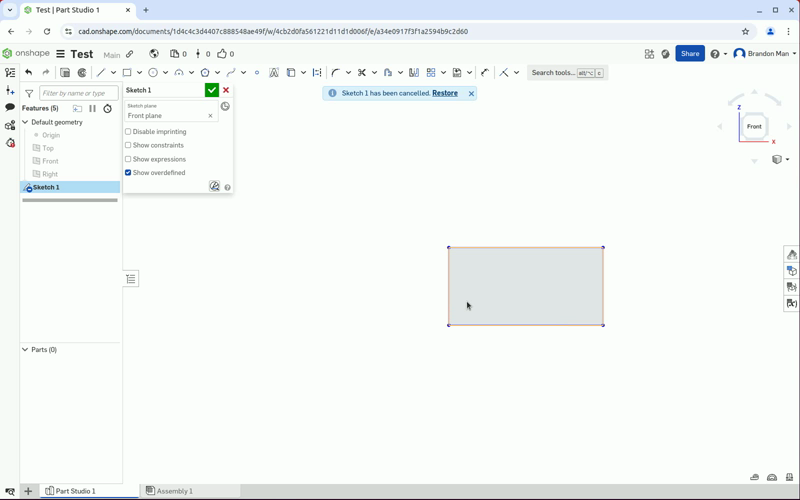
scroll(6)
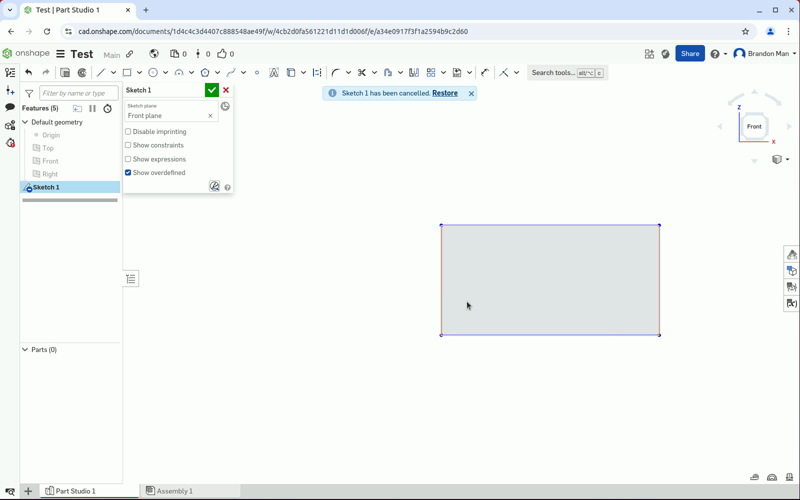
scroll(6)
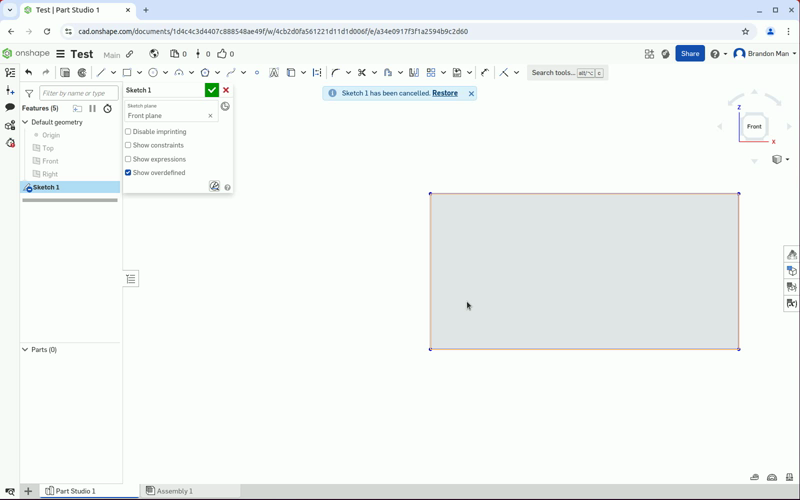
scroll(6)
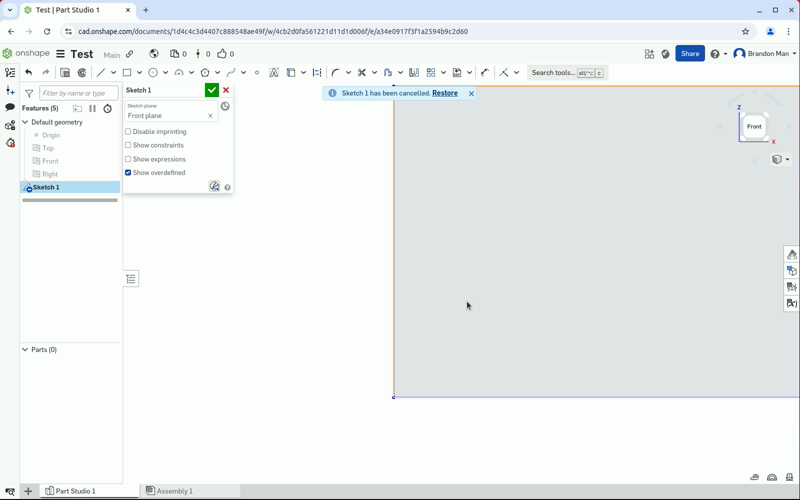
click(467, 301)
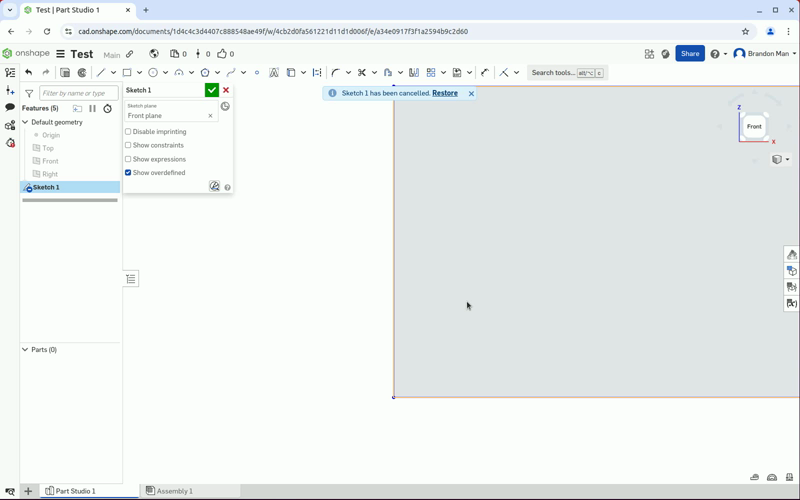
scroll(-6)
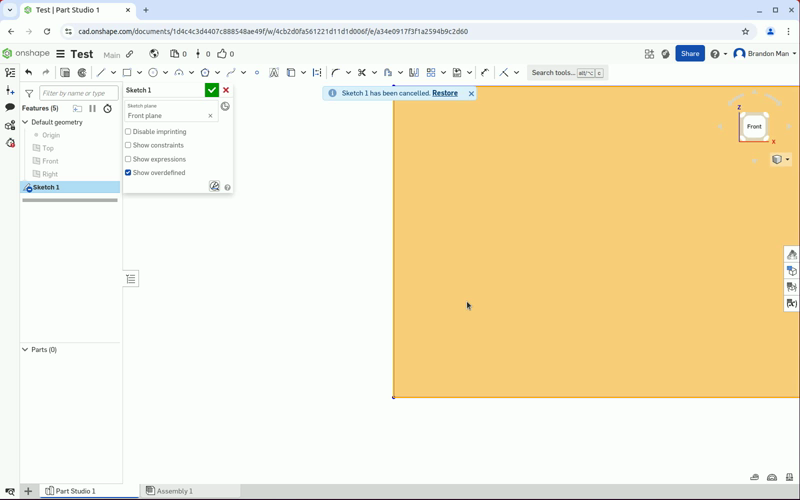
scroll(-6)
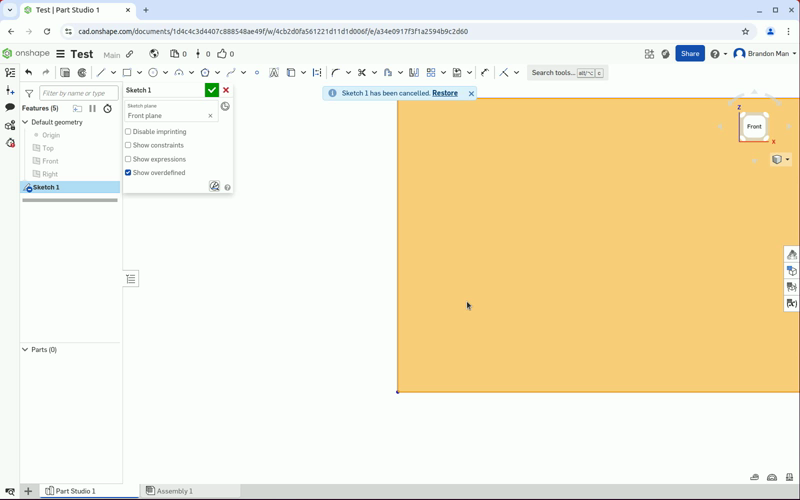
scroll(-6)
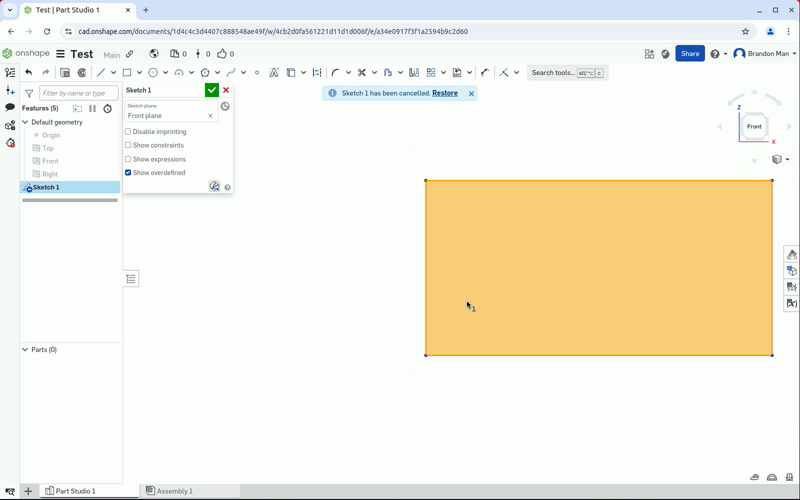
scroll(-6)
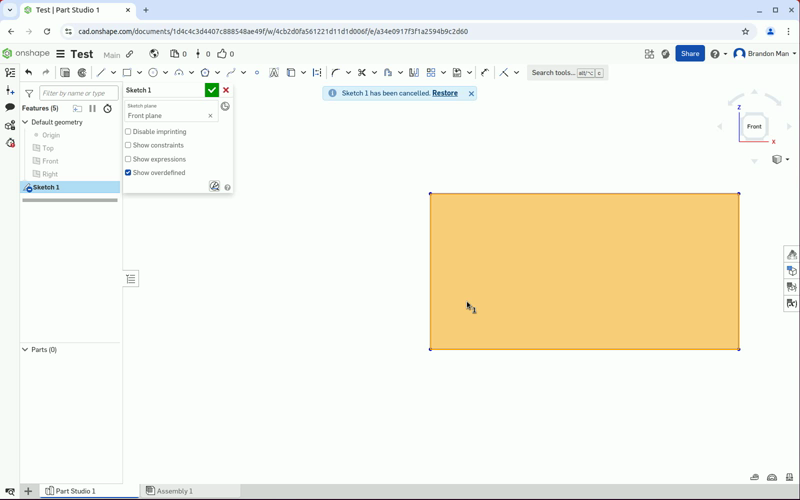
scroll(-6)
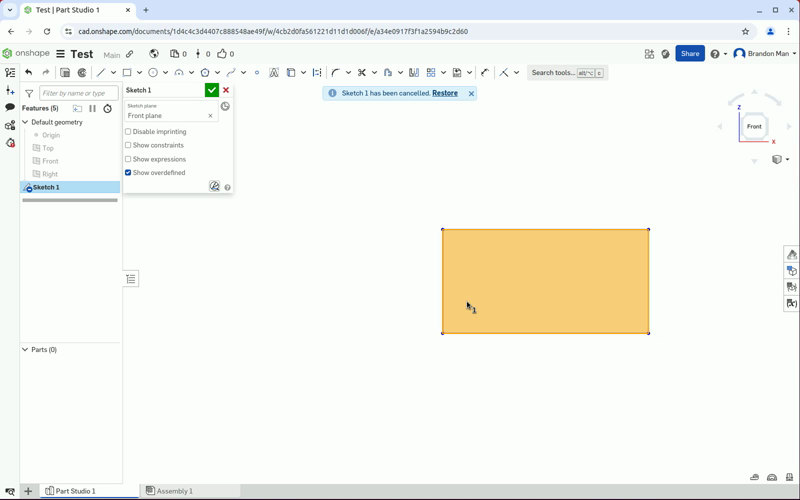
scroll(-6)
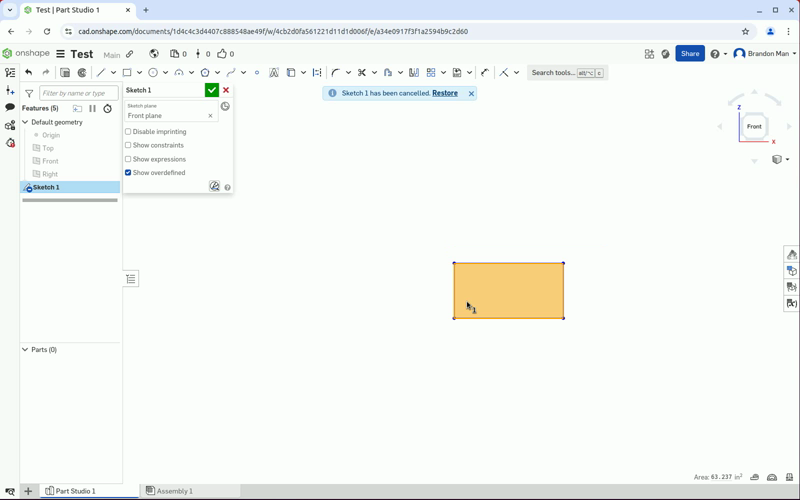
scroll(-6)
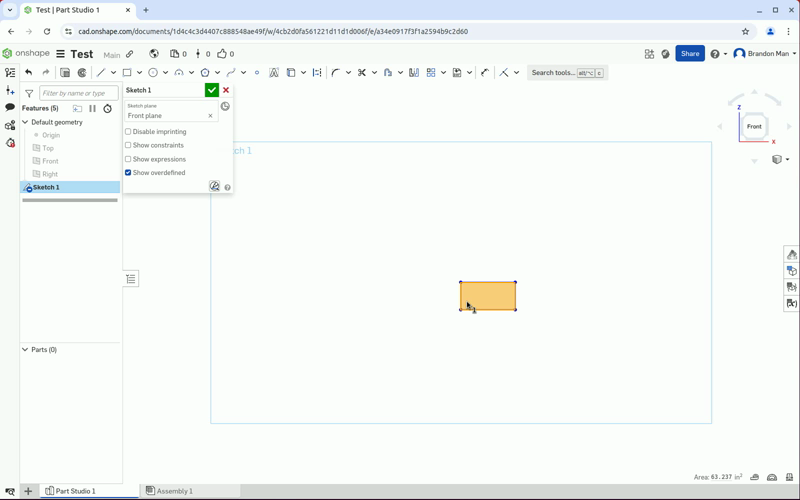
mouse_move(73, 352)
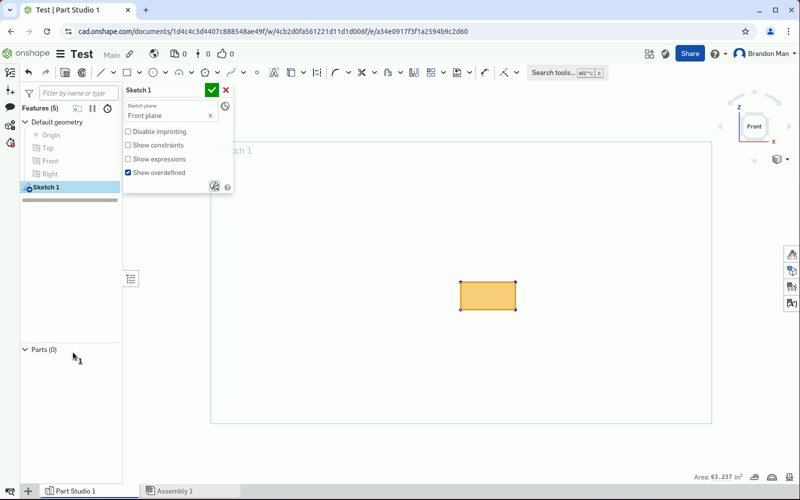
key(shift+y)
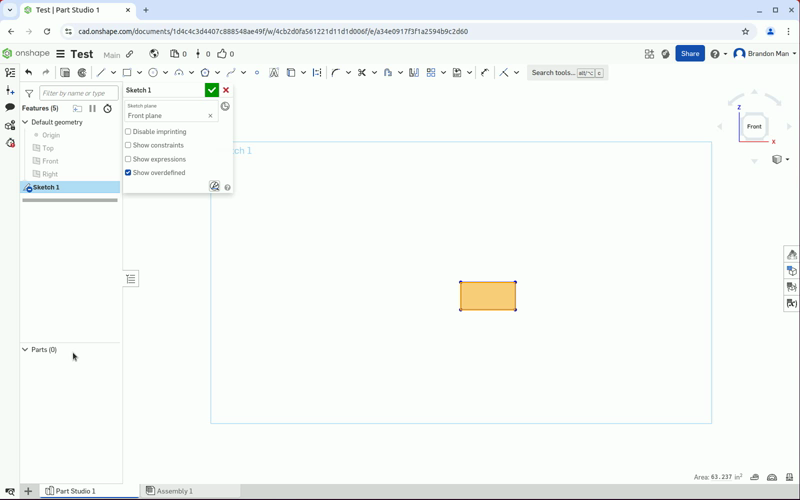
key(shift+e)
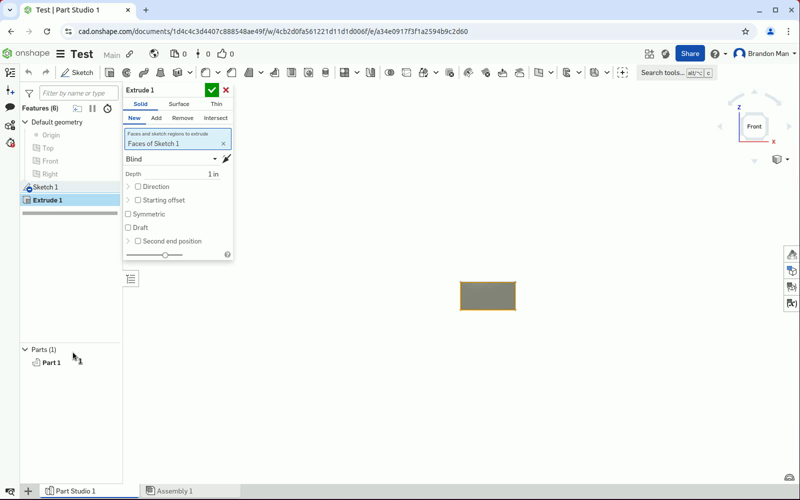
mouse_move(143, 106)
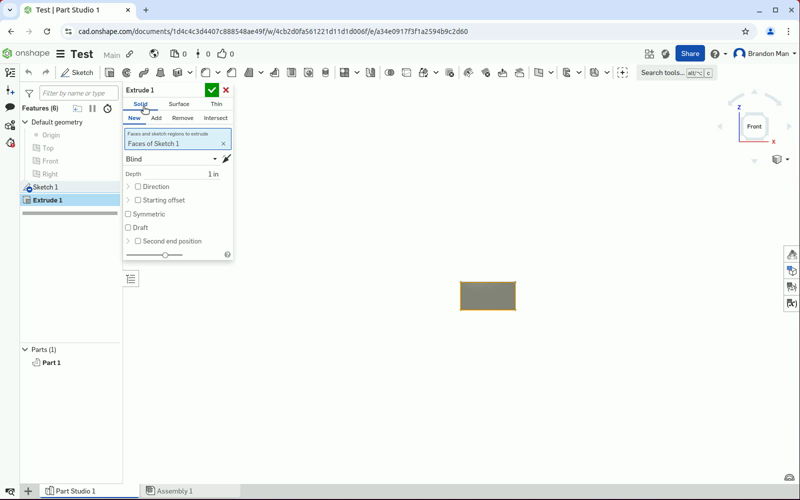
click(143, 106)
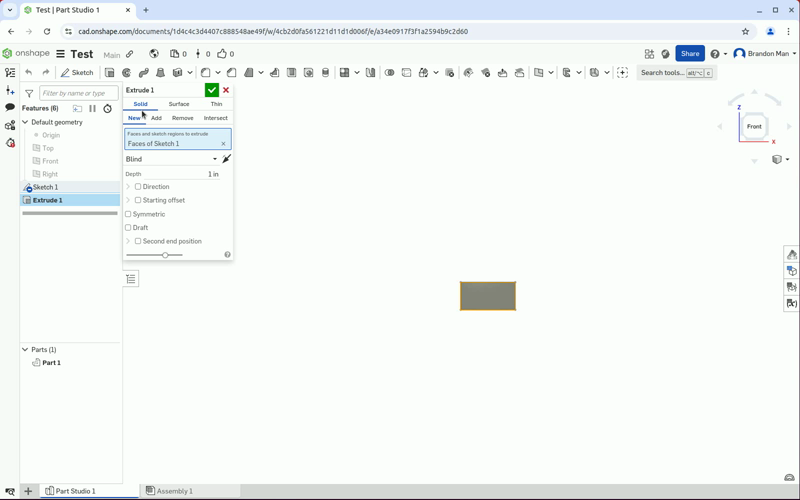
mouse_move(137, 120)
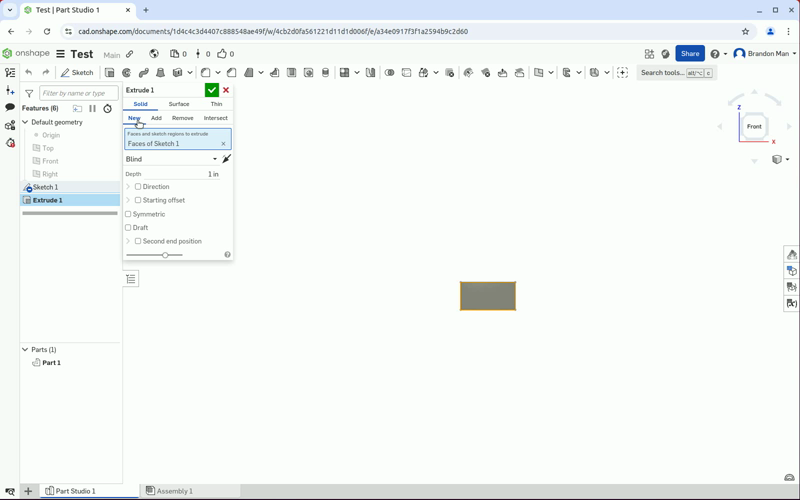
click(137, 120)
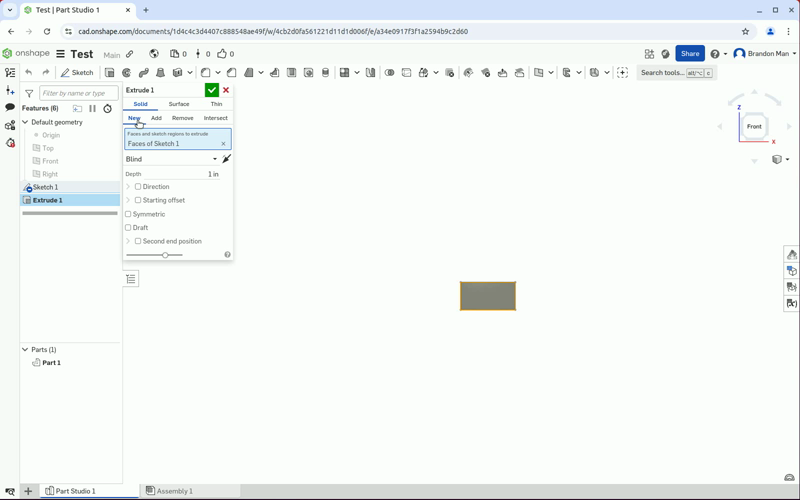
key(tab, 4)
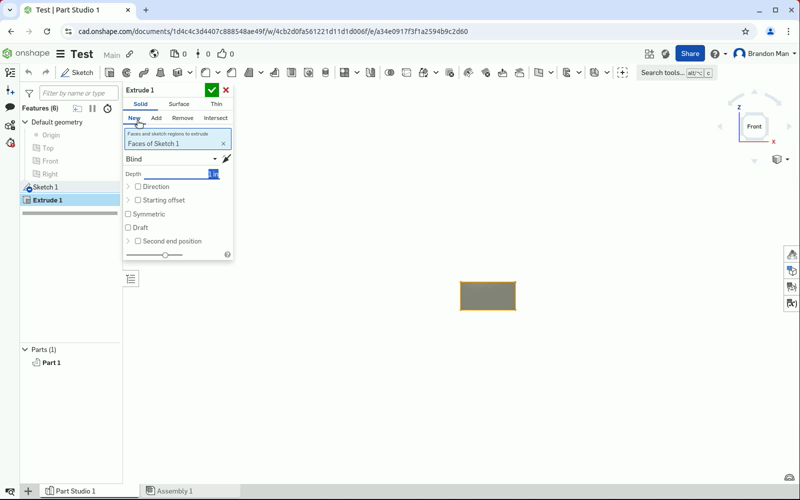
text(23.108)
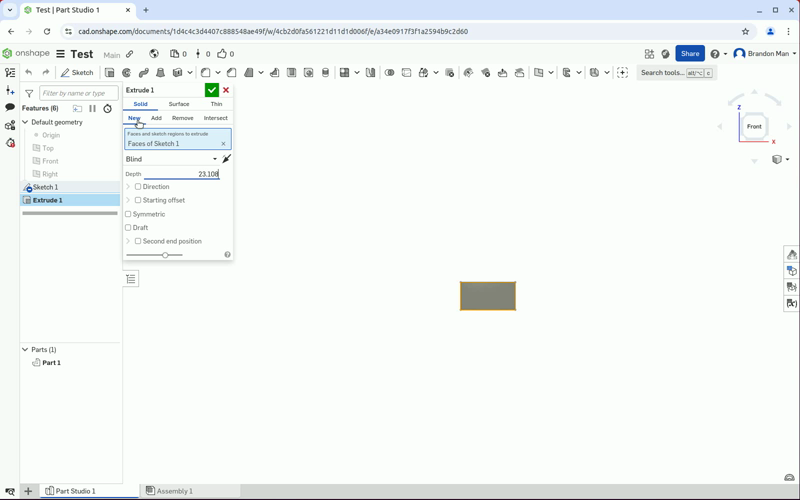
key(enter)
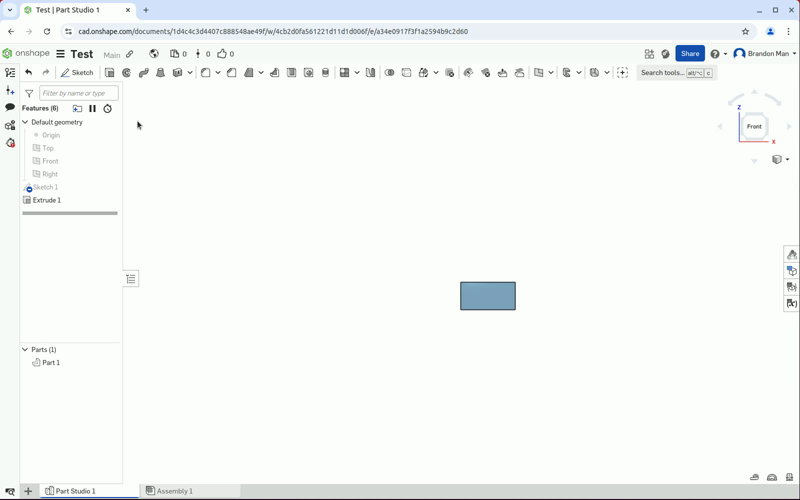
key(shift+h)
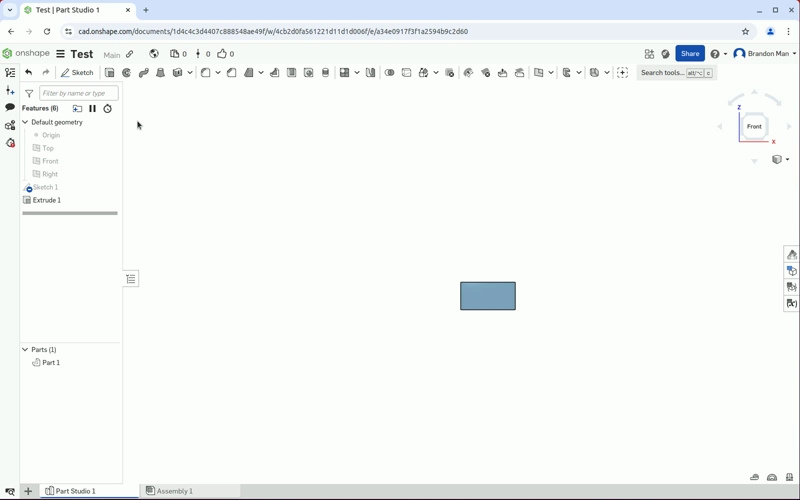
key(shift+h)
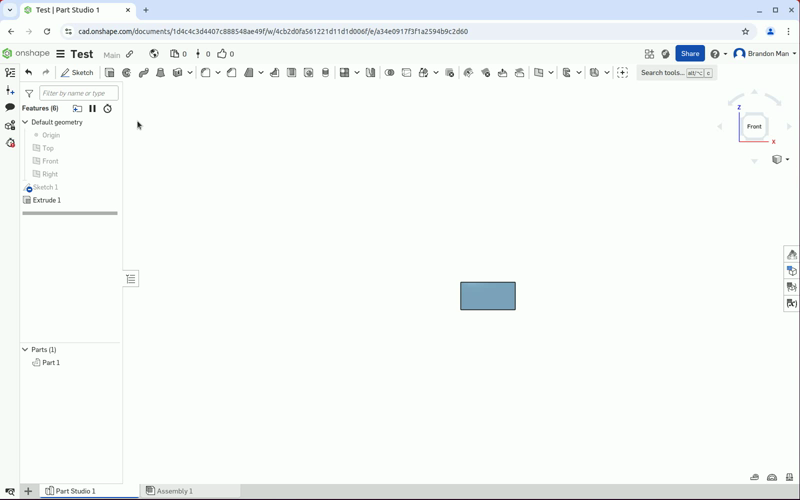
mouse_move(73, 189)
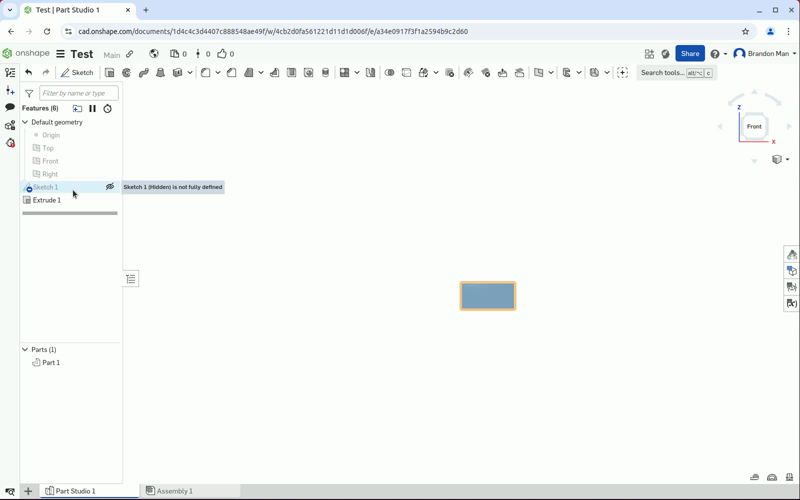
click(73, 189)
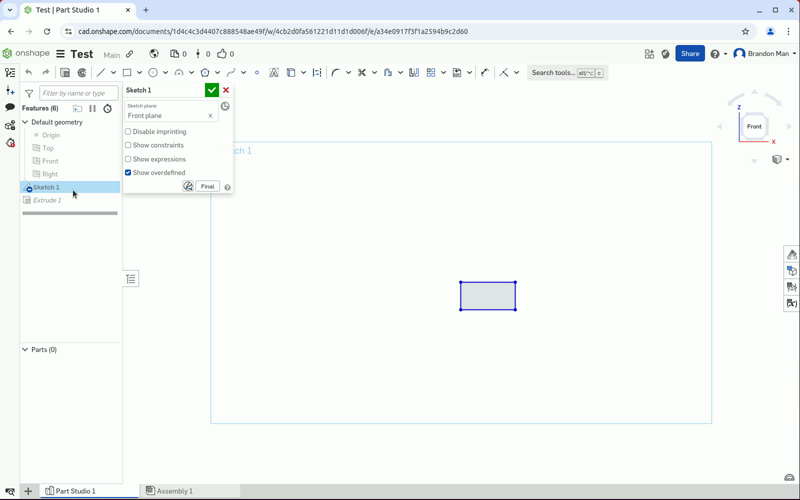
mouse_move(229, 92)
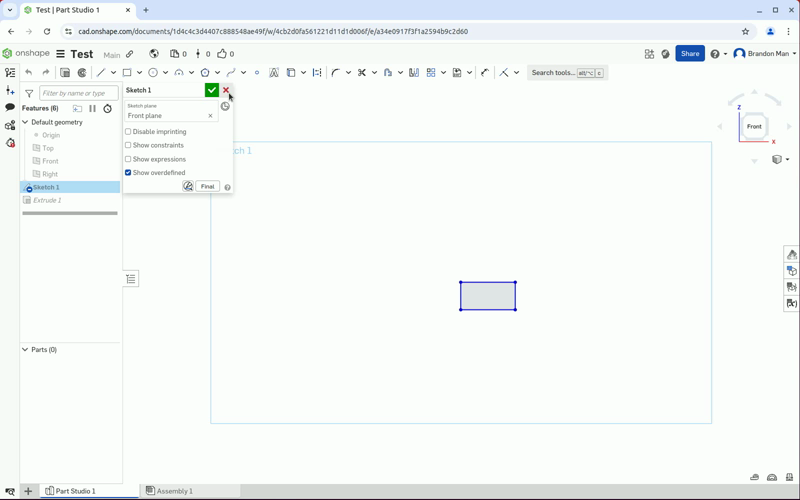
click(229, 92)
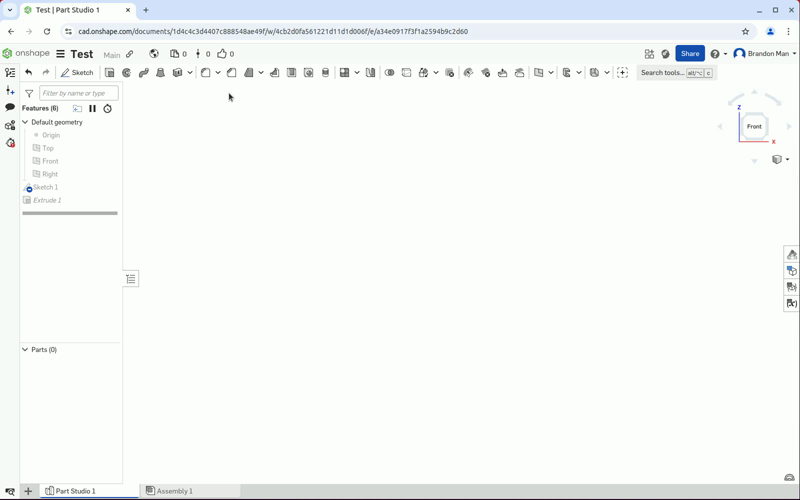
mouse_move(73, 352)
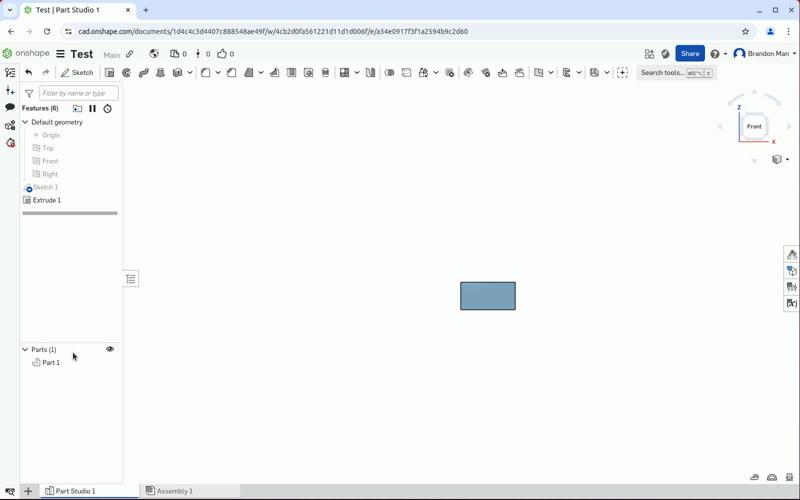
key(y)
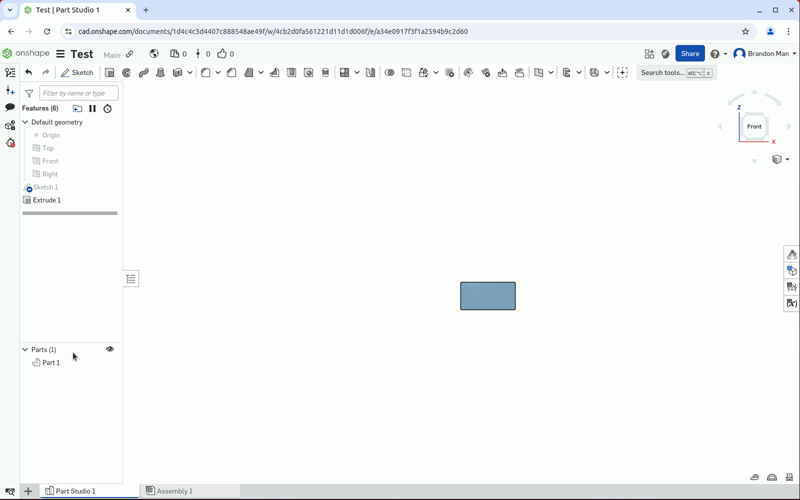
key(shift+p)
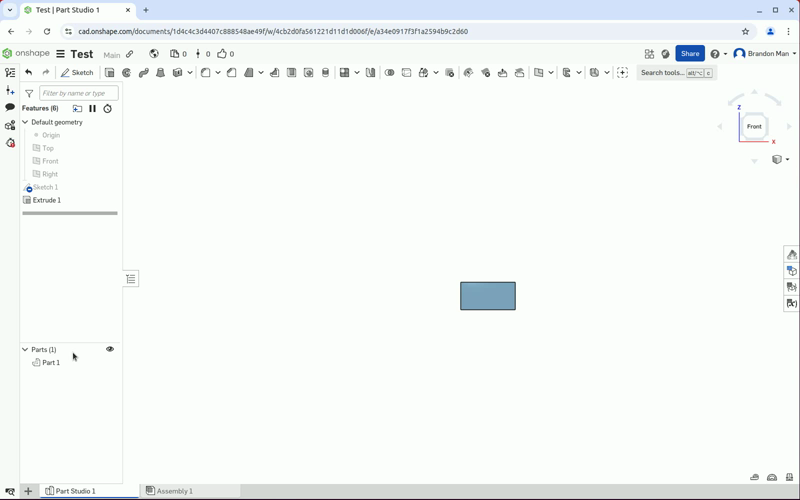
key(space)
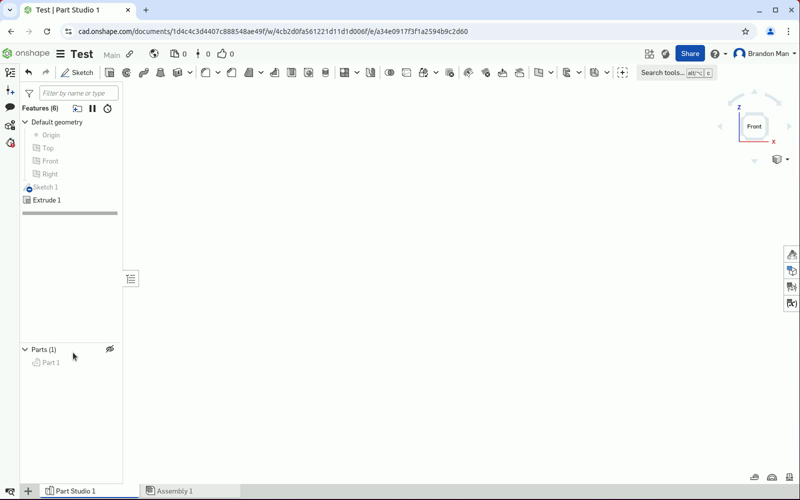
key_down(shift)
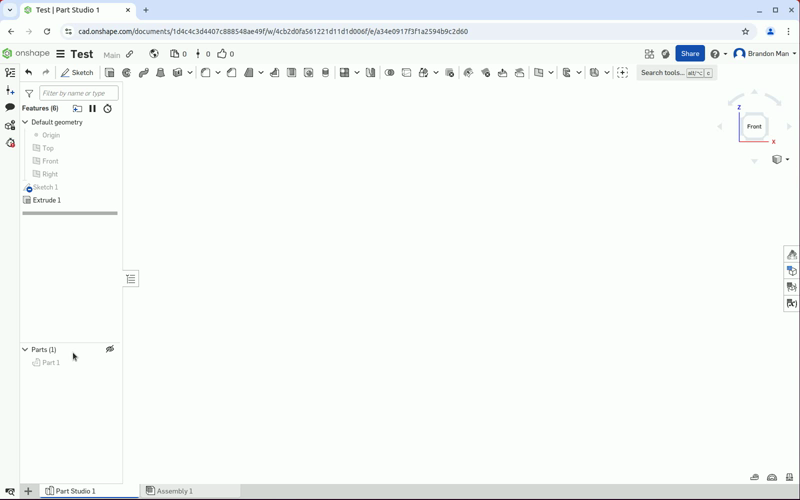
key(left)
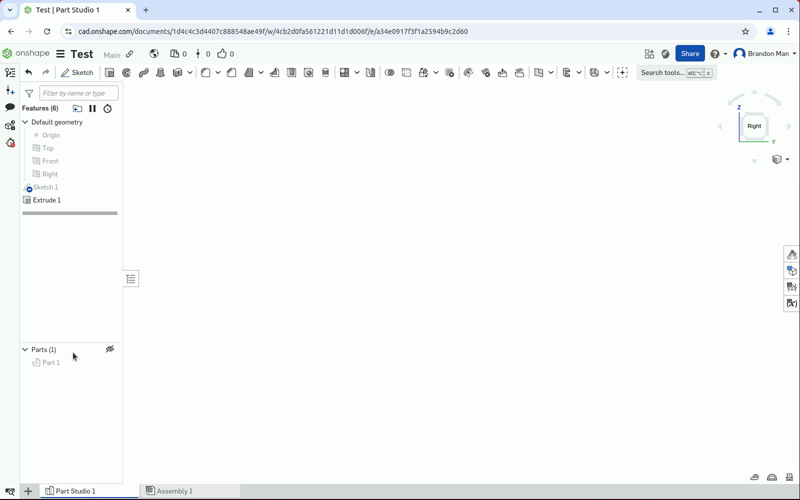
key_up(shift)
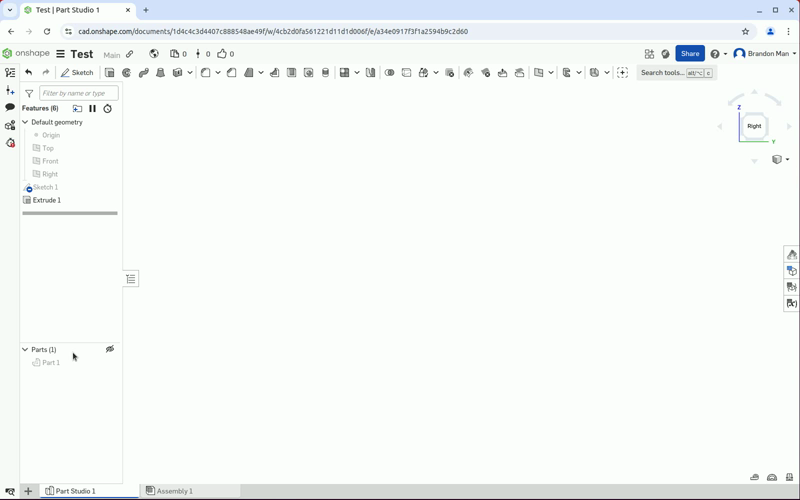
mouse_move(73, 352)
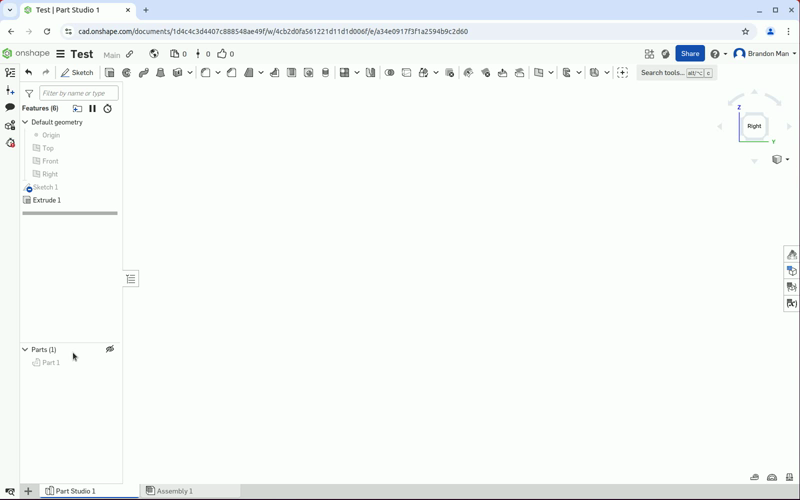
key(shift+y)
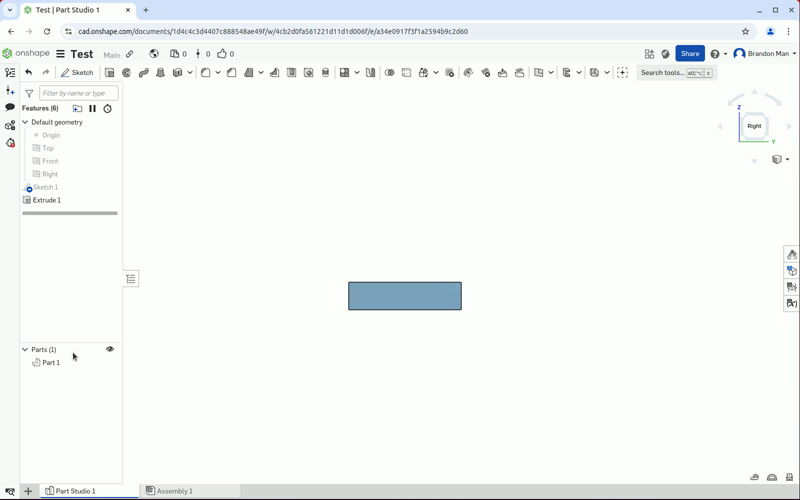
mouse_move(541, 75)
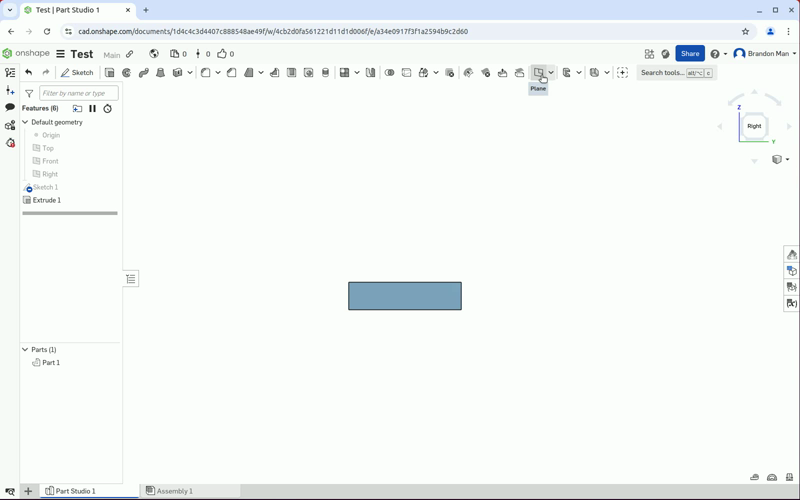
click(541, 75)
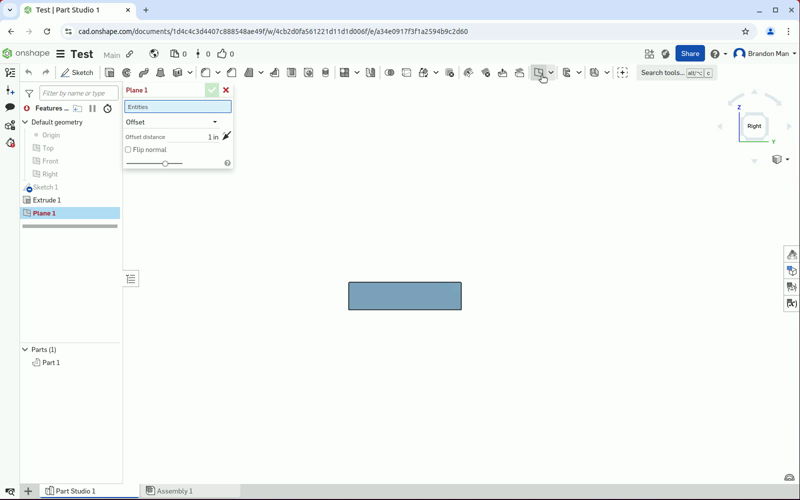
mouse_move(73, 176)
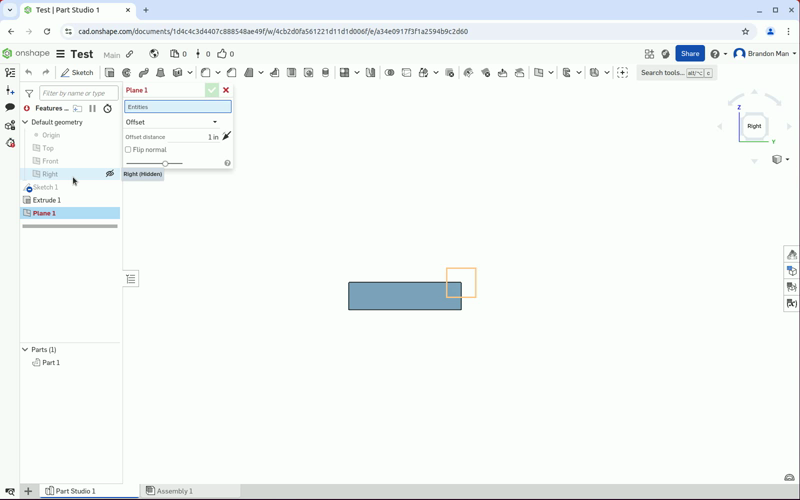
click(73, 176)
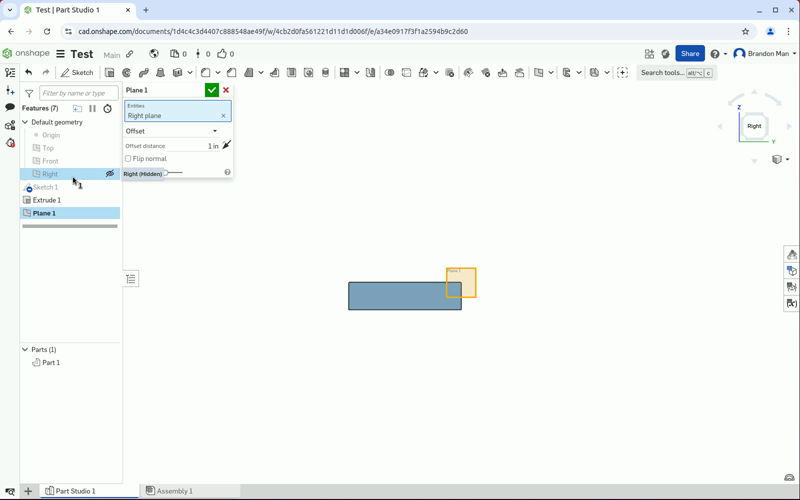
key(tab, 2)
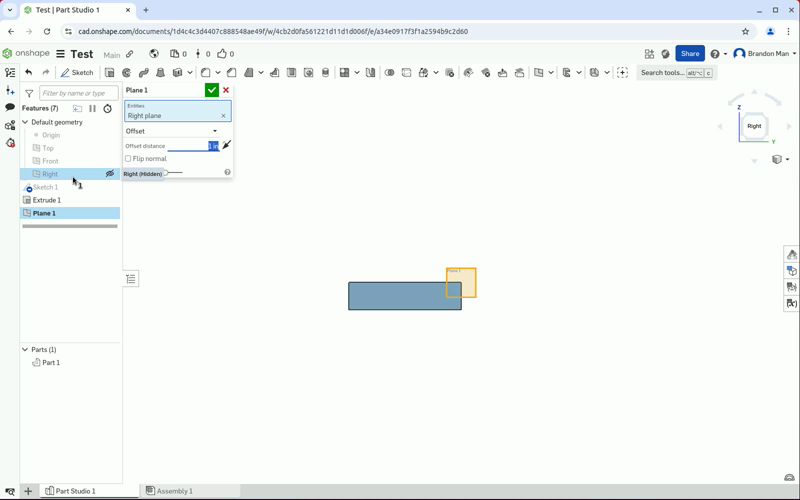
text(11.061)
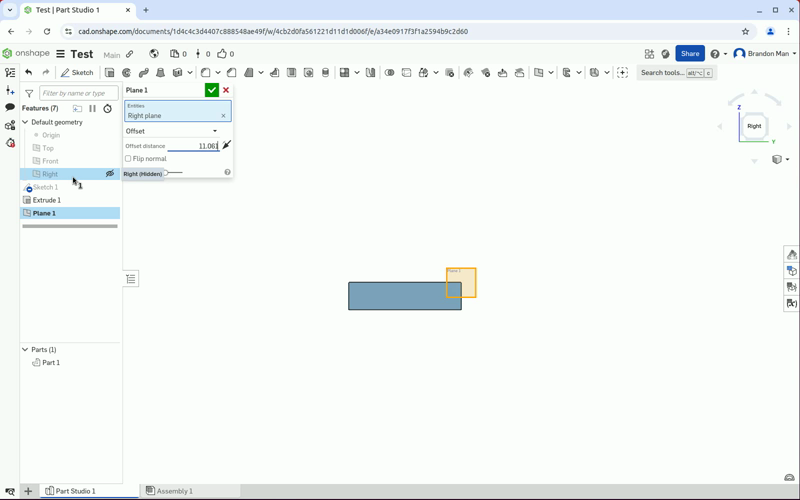
key(enter, 2)
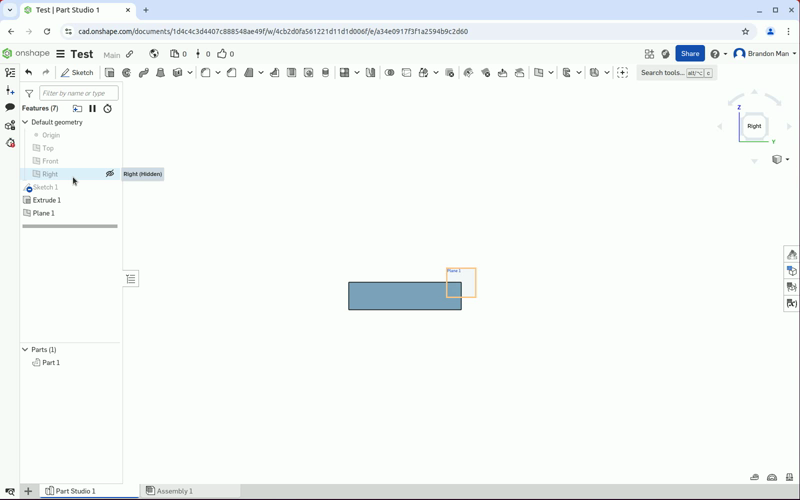
key(shift+s)
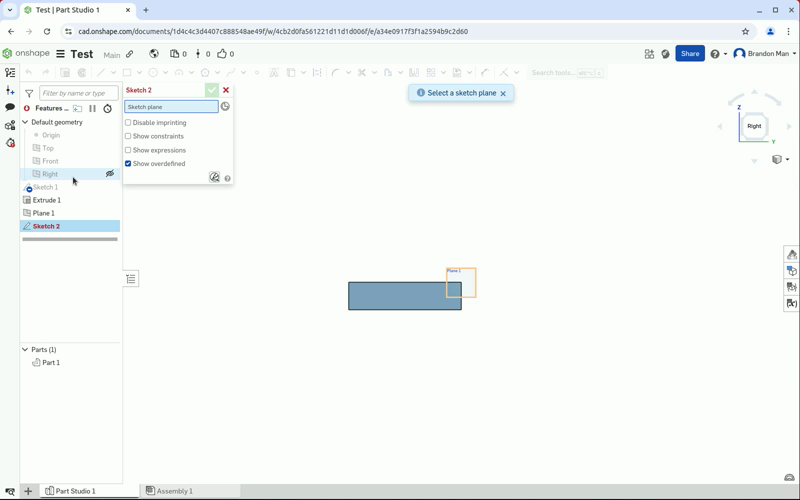
mouse_move(73, 215)
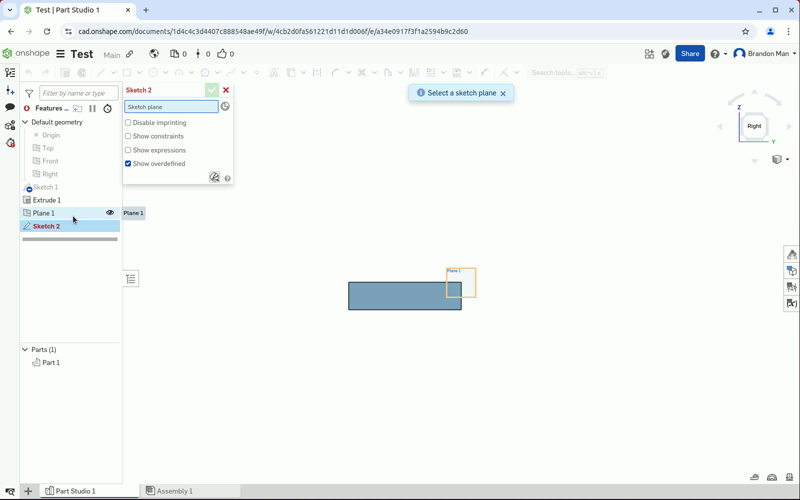
click(73, 215)
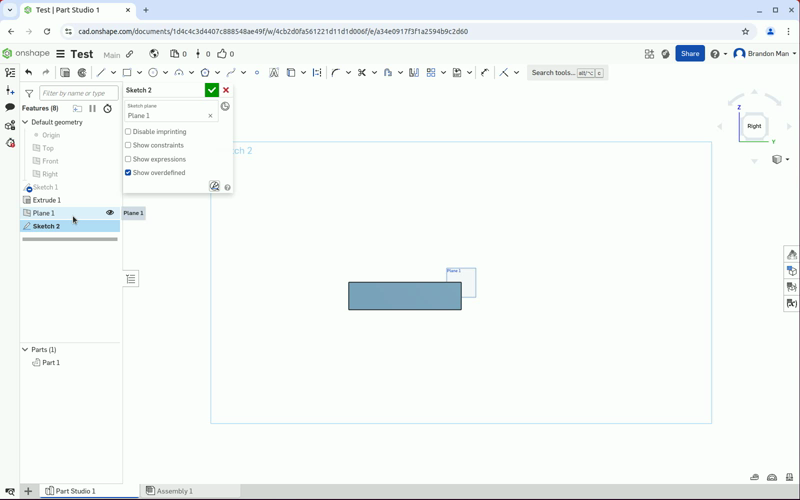
mouse_move(73, 352)
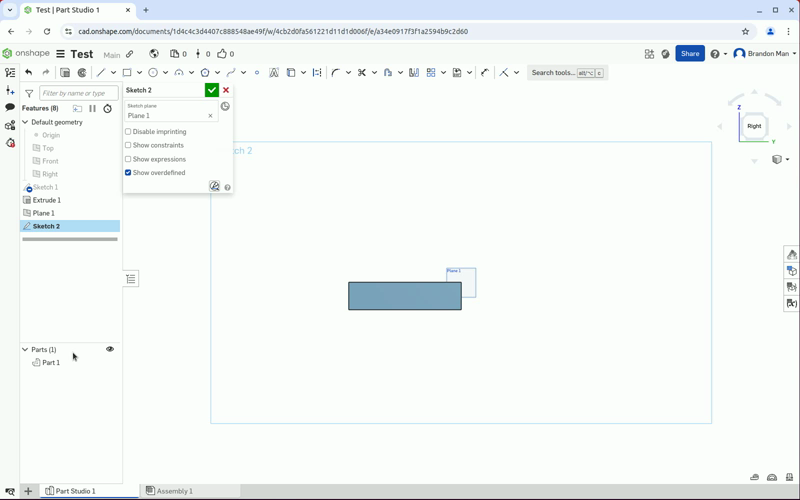
key(y)
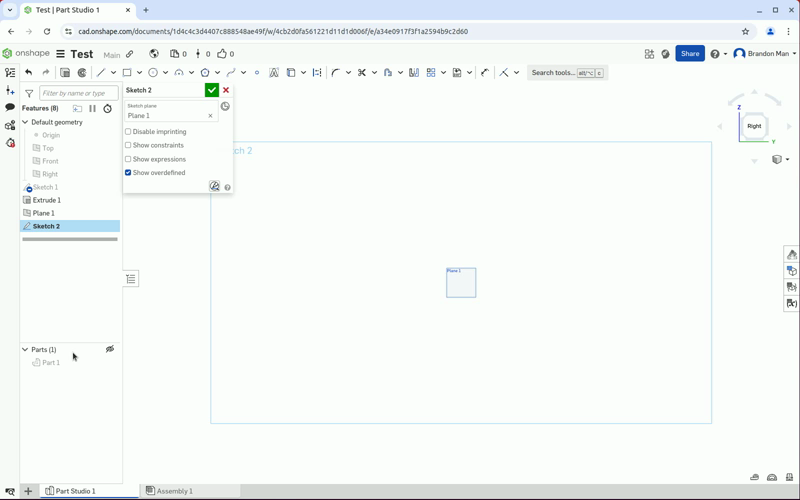
key(l)
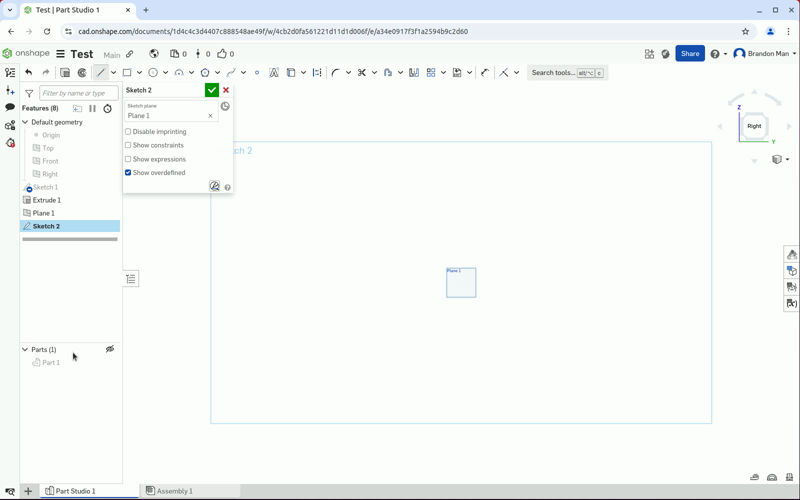
key_down(shift)
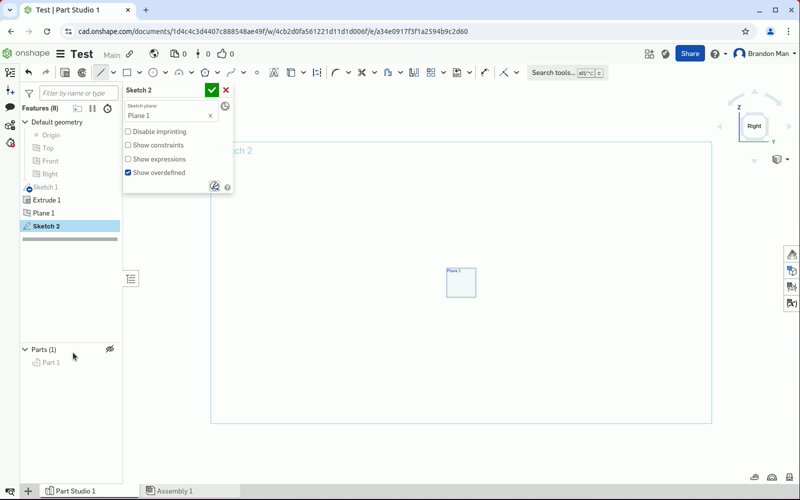
mouse_move(423, 282)
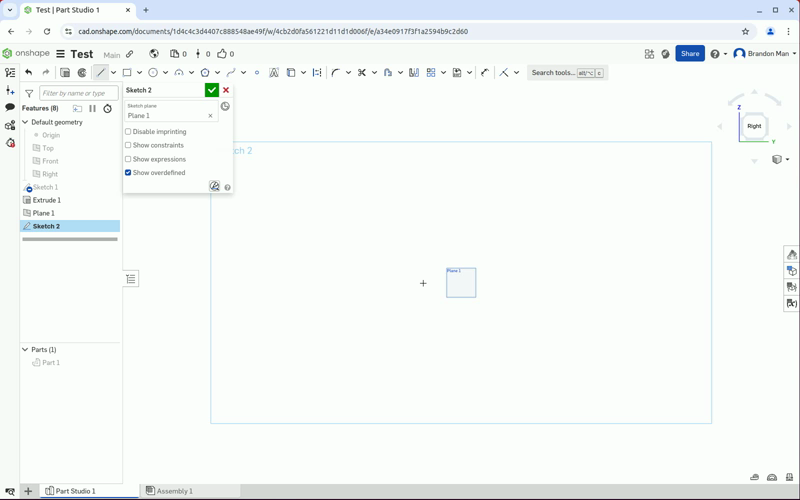
click(423, 282)
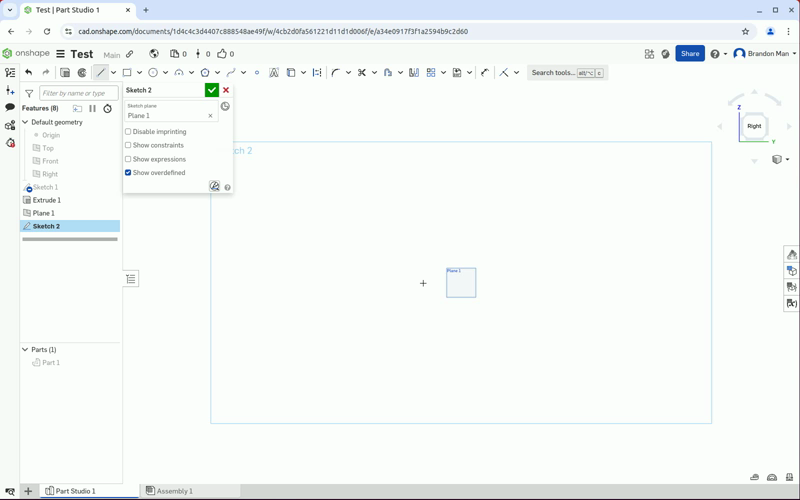
key_up(shift)
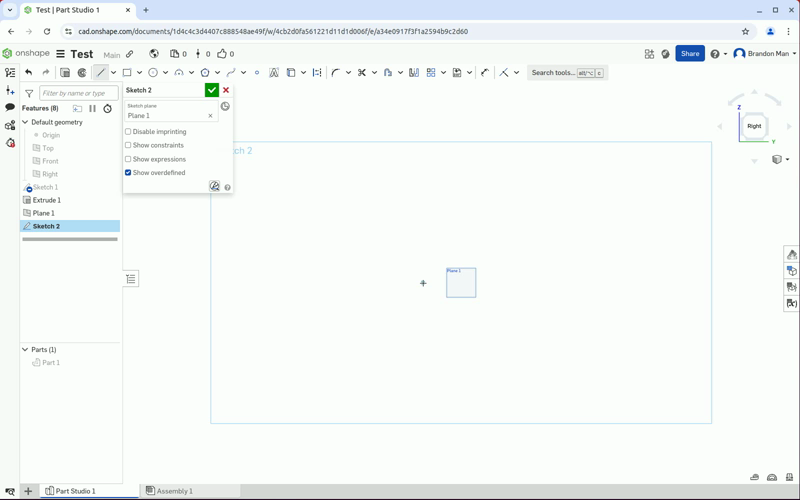
key_down(shift)
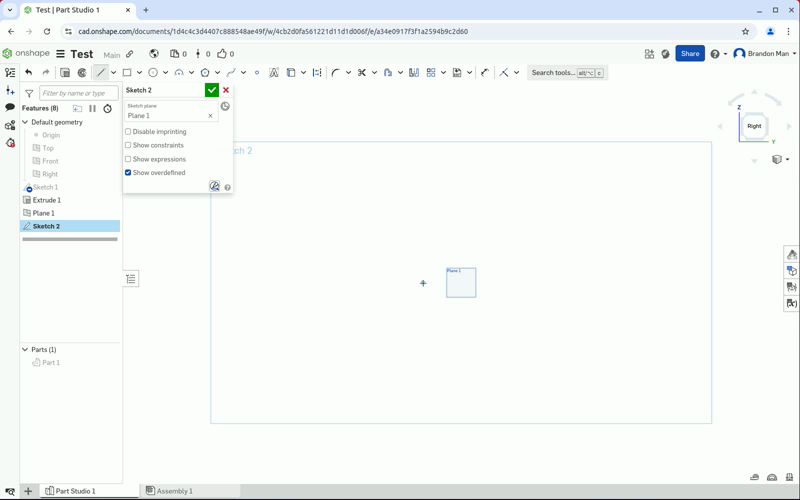
mouse_move(453, 282)
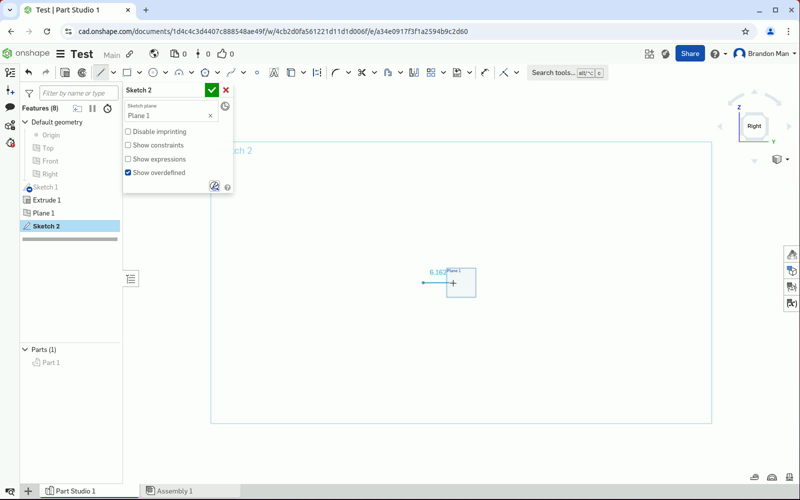
mouse_move(461, 282)
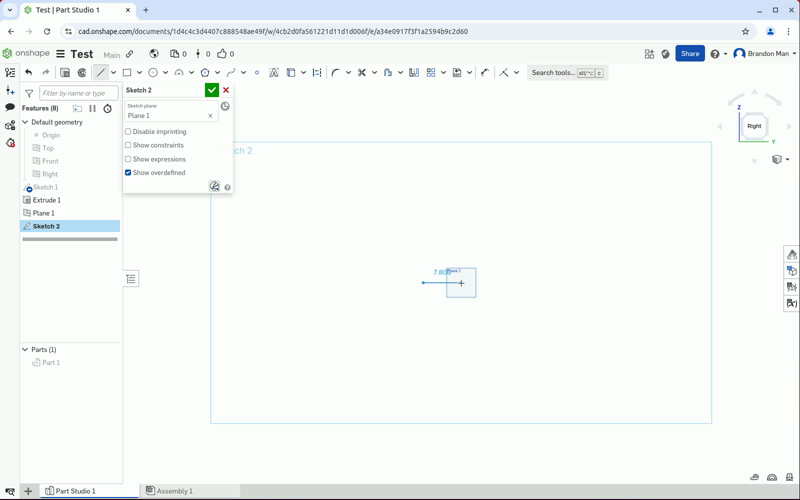
click(461, 282)
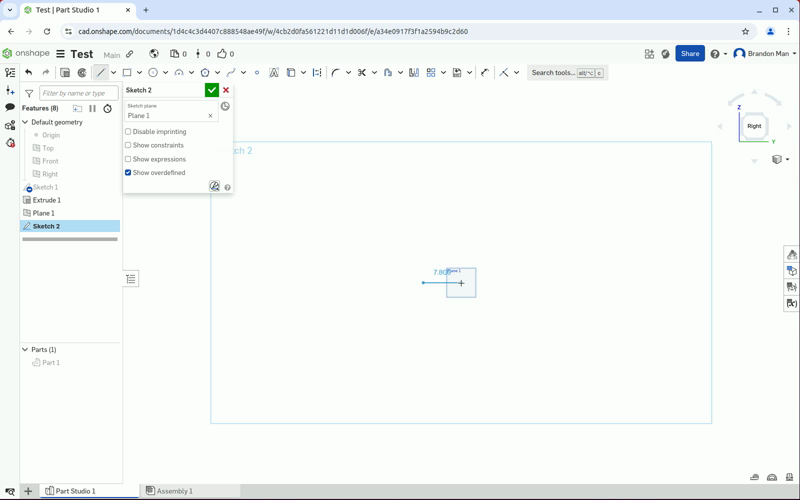
key_up(shift)
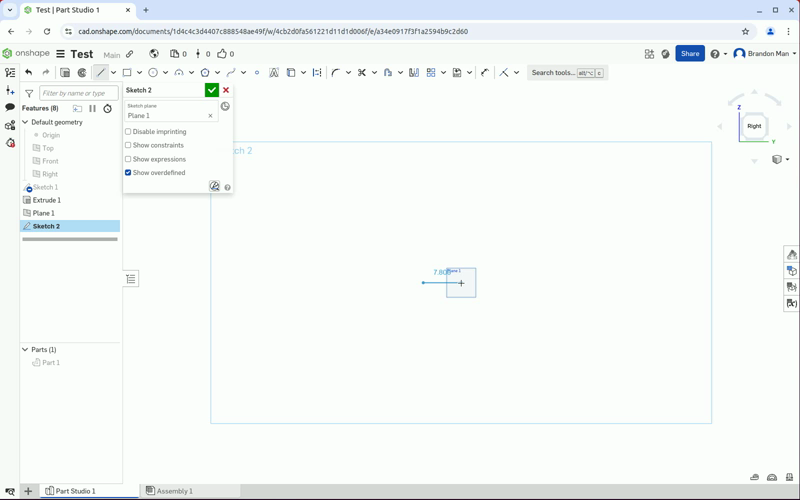
key_down(shift)
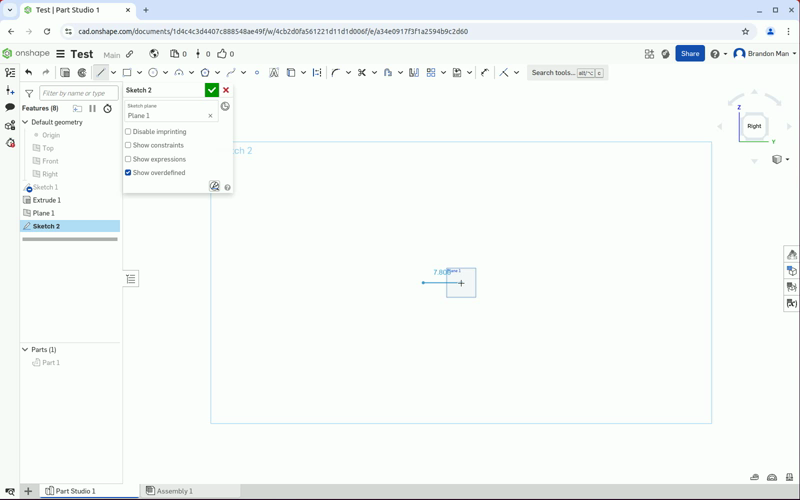
mouse_move(491, 282)
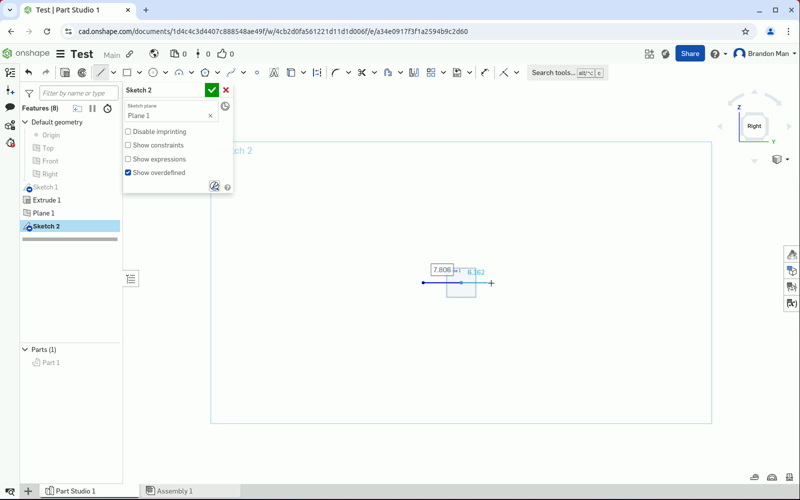
mouse_move(461, 228)
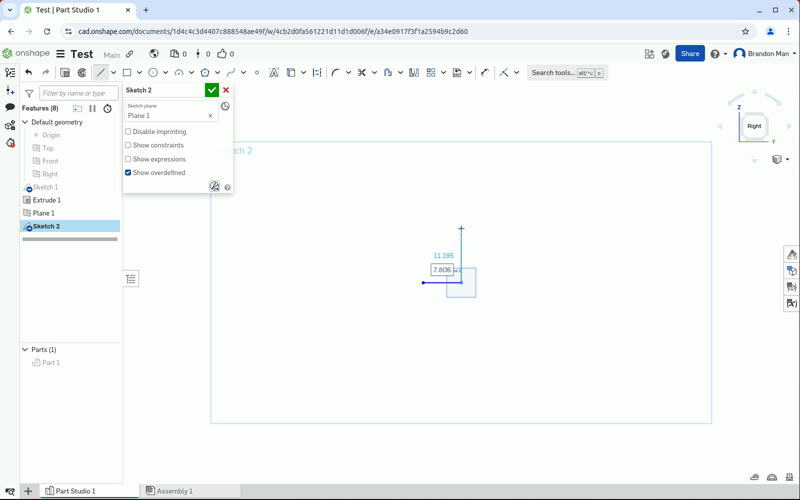
click(461, 228)
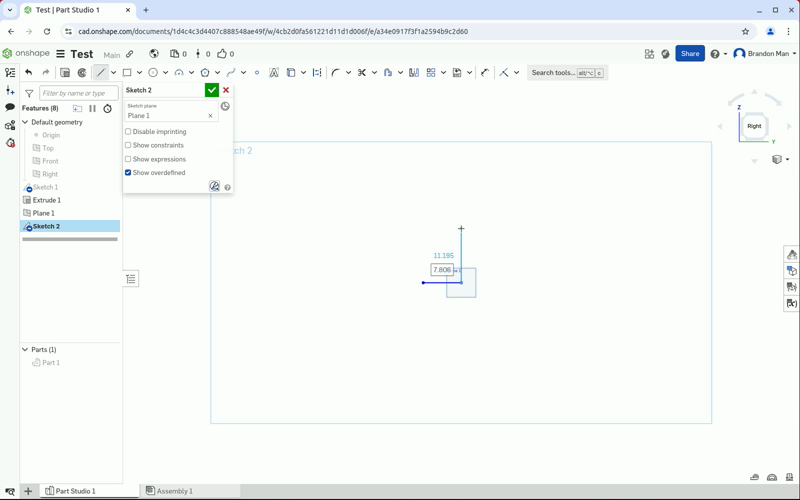
key_up(shift)
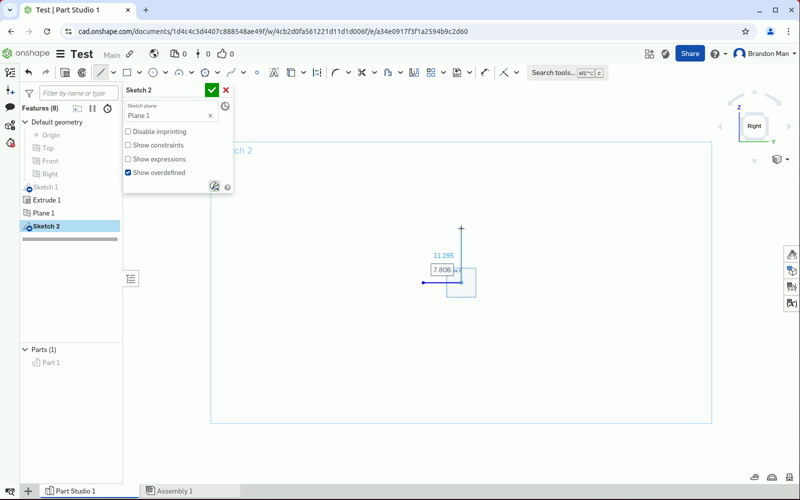
key_down(shift)
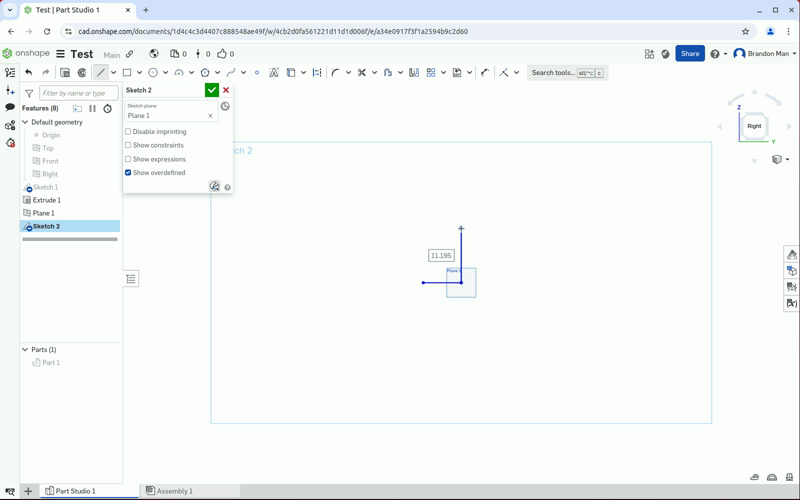
mouse_move(491, 228)
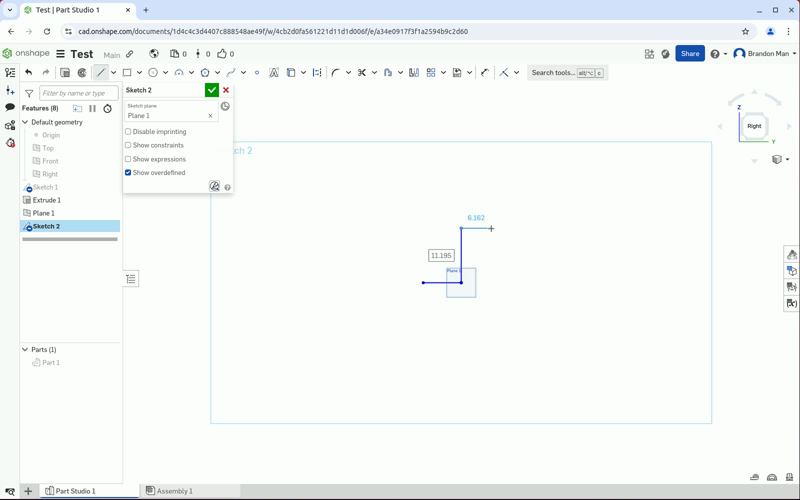
mouse_move(423, 228)
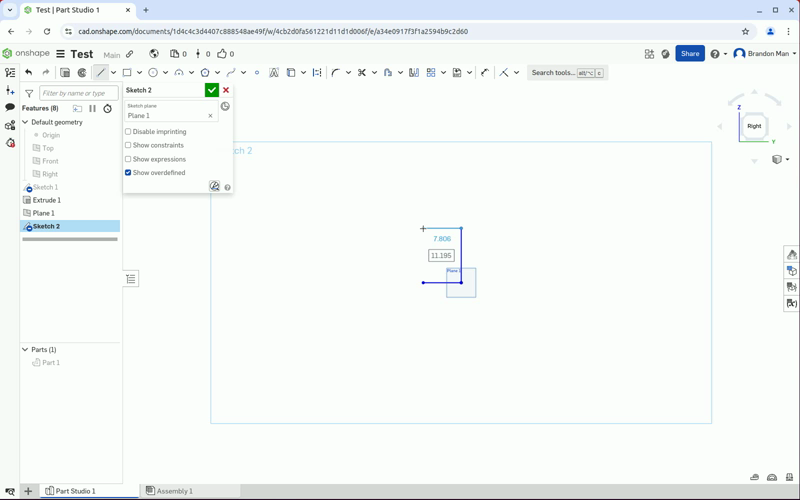
click(423, 228)
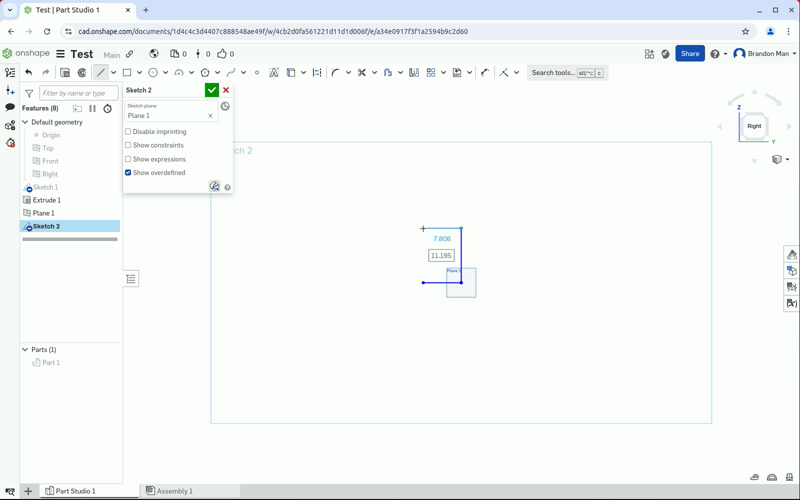
key_up(shift)
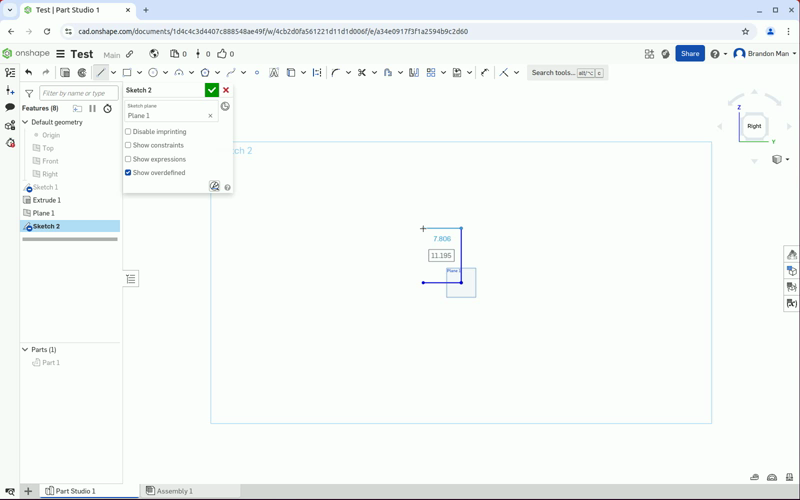
mouse_move(453, 228)
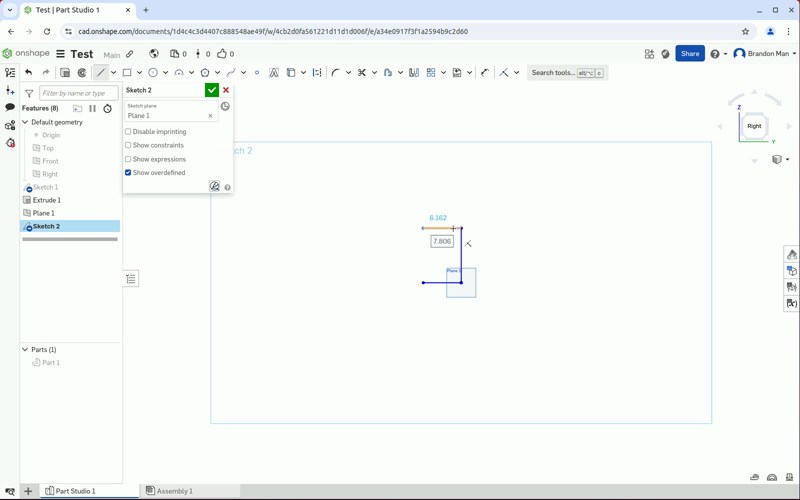
key_down(shift)
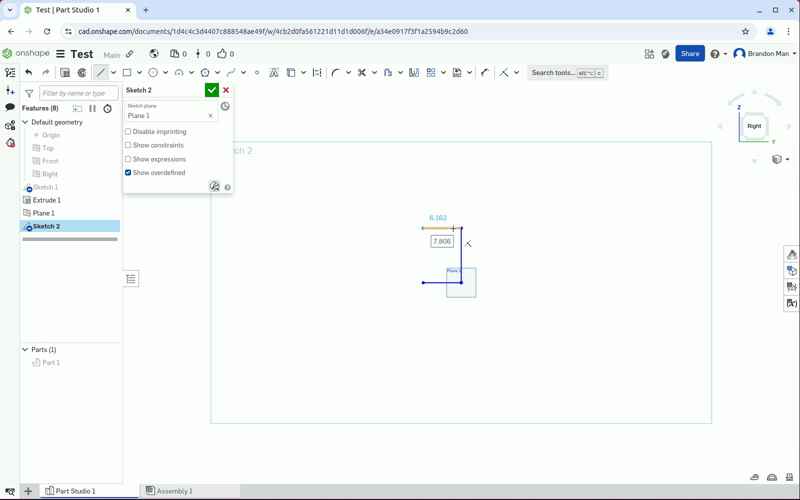
mouse_move(423, 282)
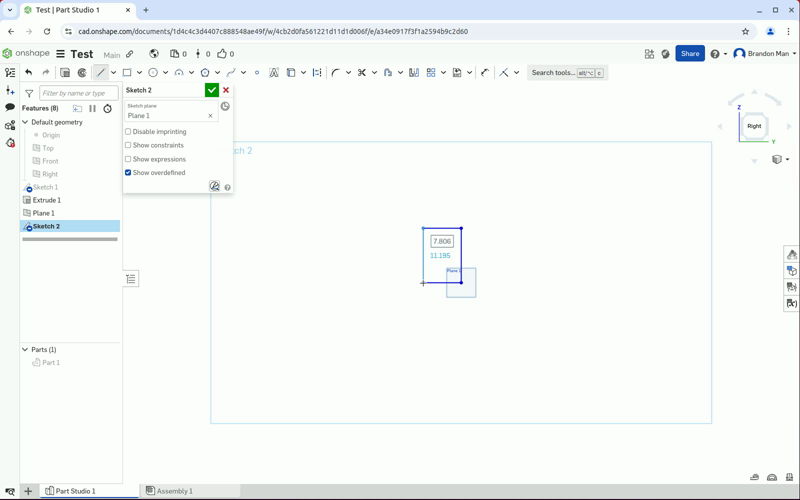
key_up(shift)
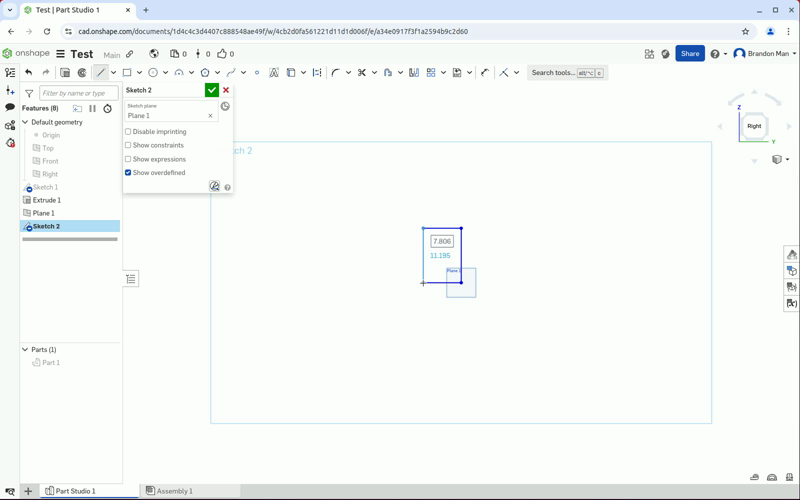
click(423, 282)
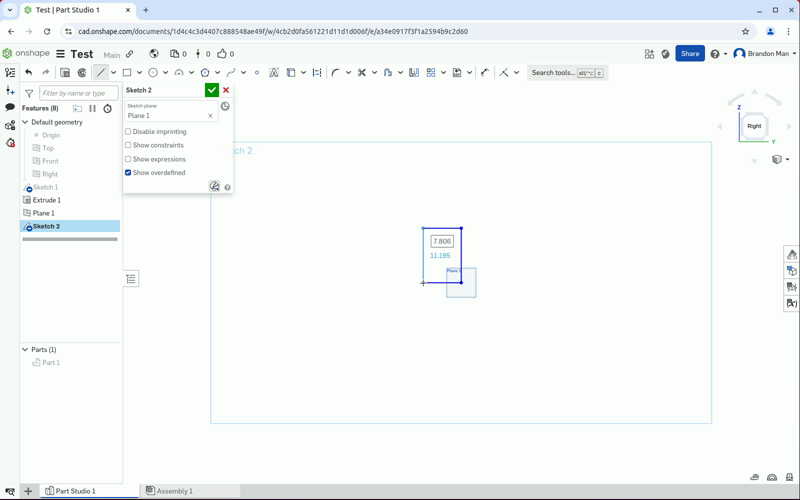
key(esc)
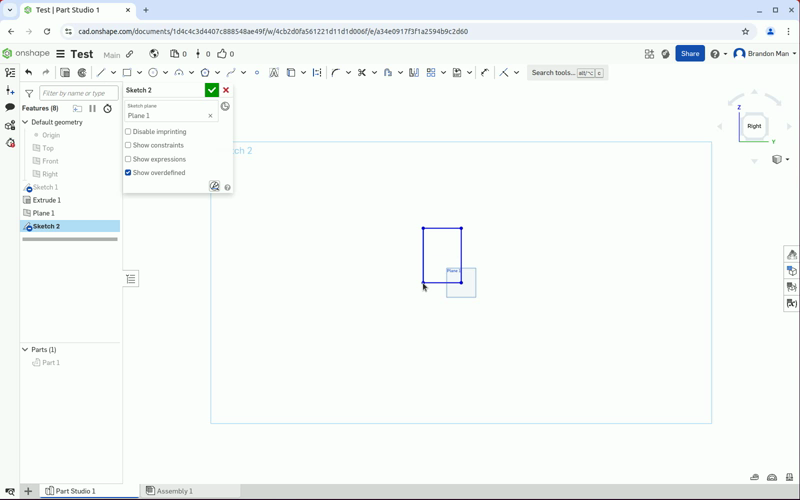
mouse_move(459, 233)
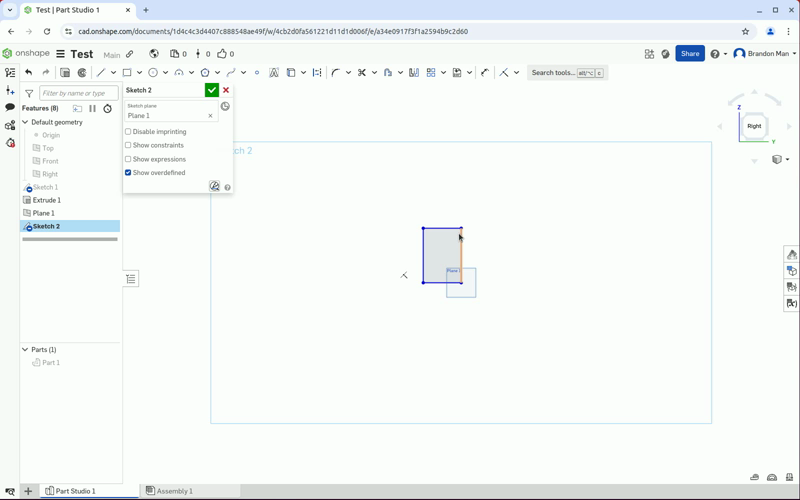
click(459, 233)
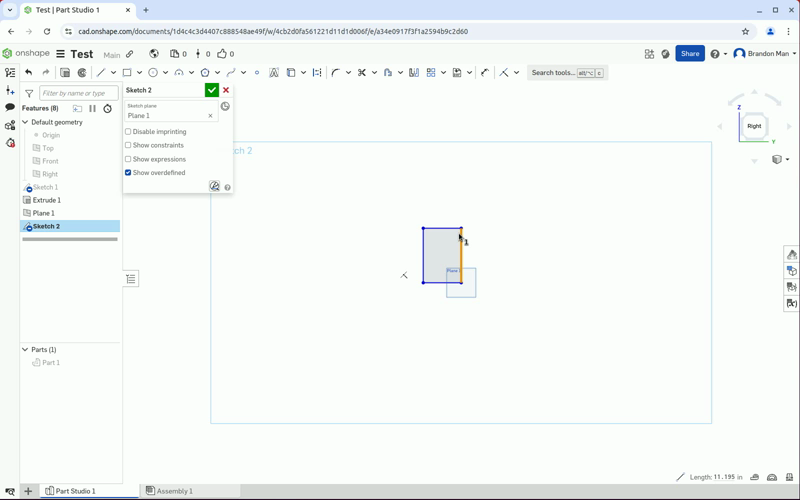
mouse_move(73, 352)
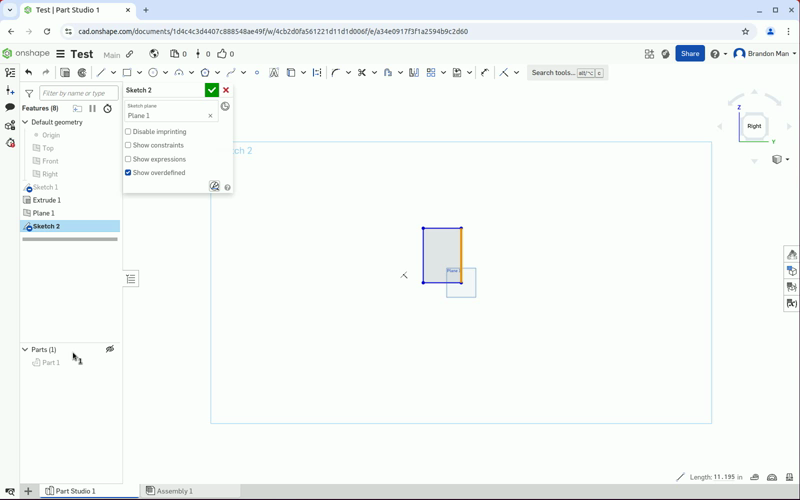
key(shift+y)
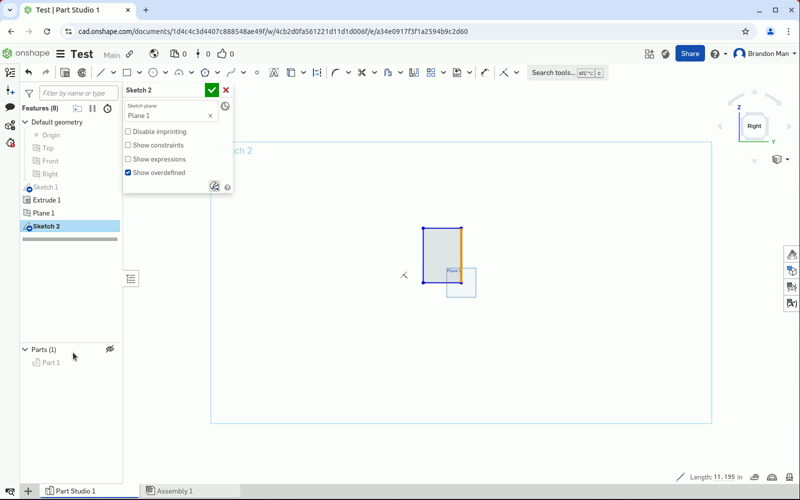
key(shift+e)
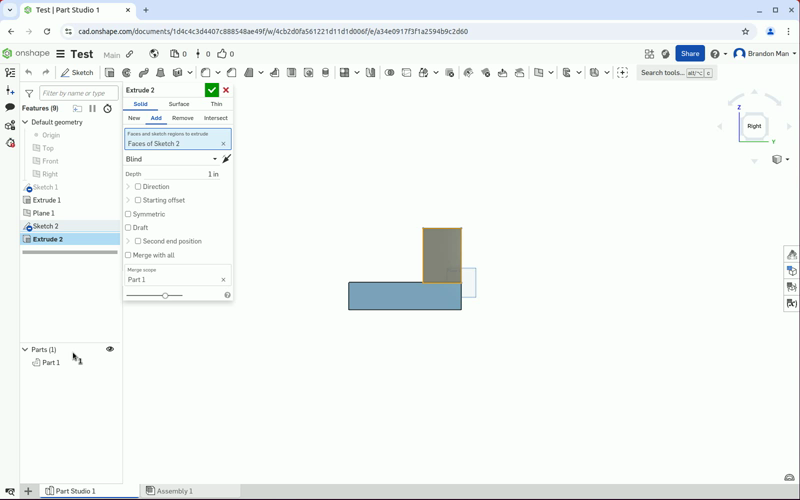
mouse_move(143, 106)
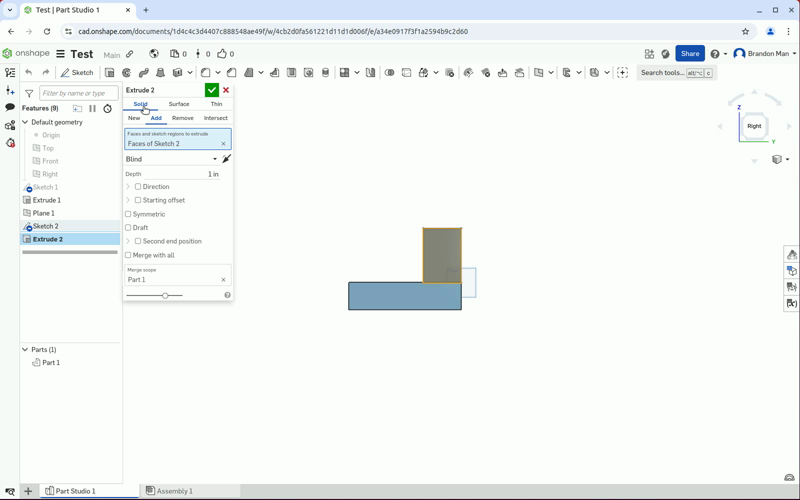
click(143, 106)
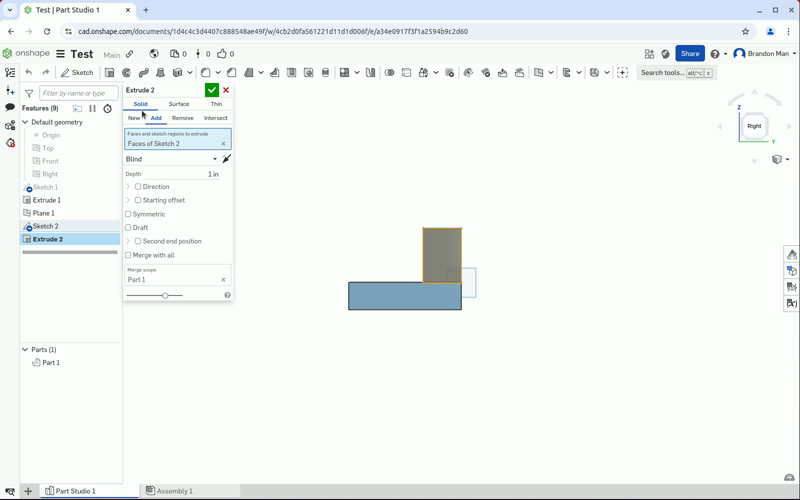
mouse_move(137, 120)
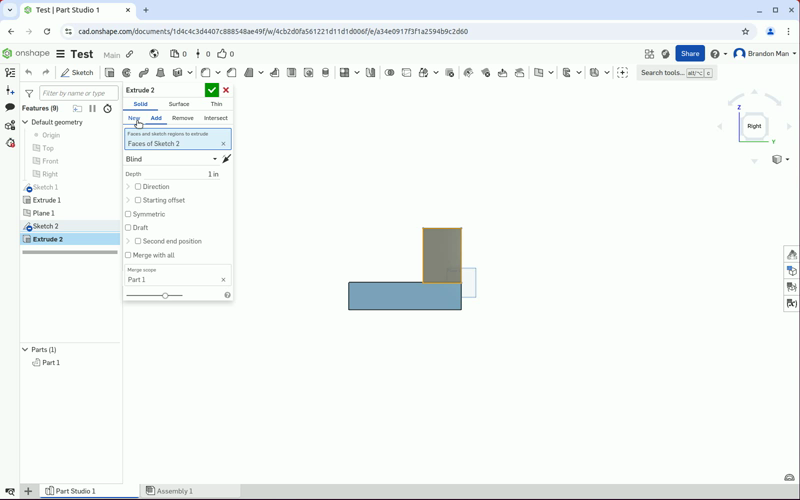
click(137, 120)
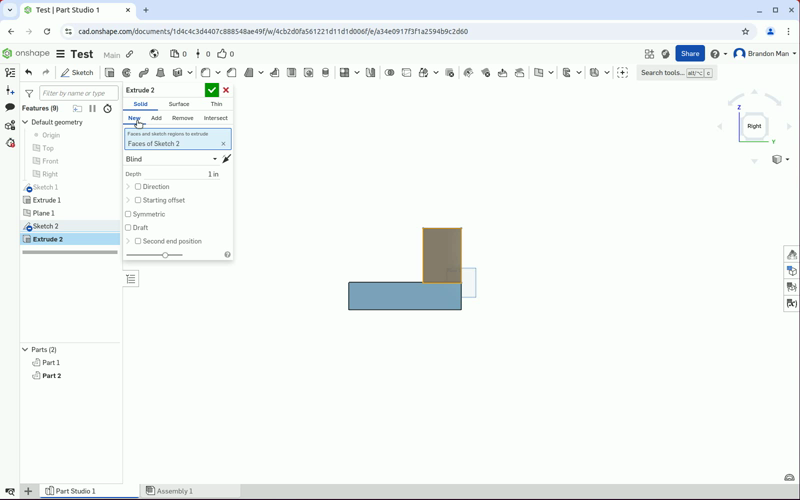
key(tab, 4)
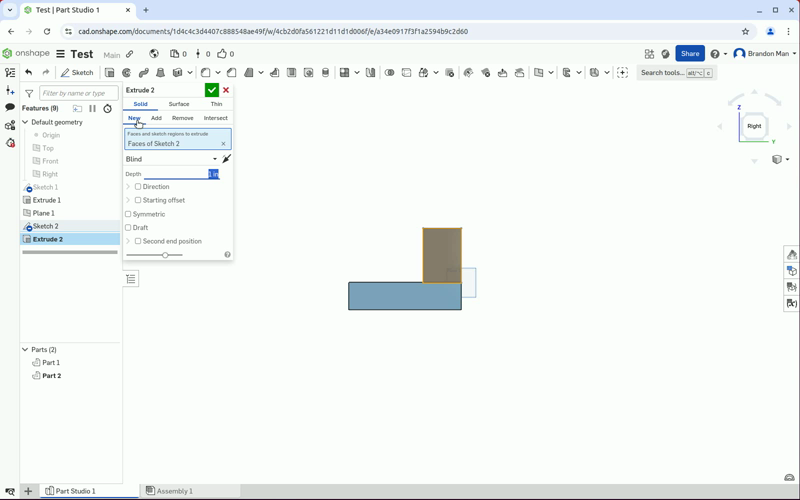
text(-11.073)
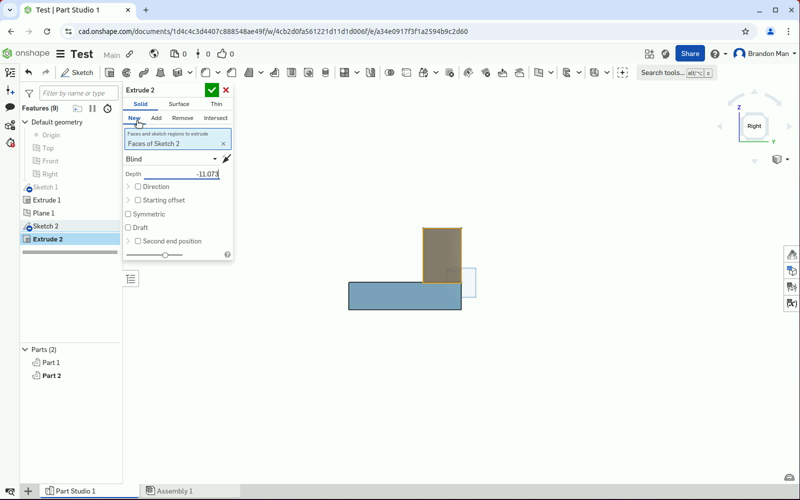
key(enter)
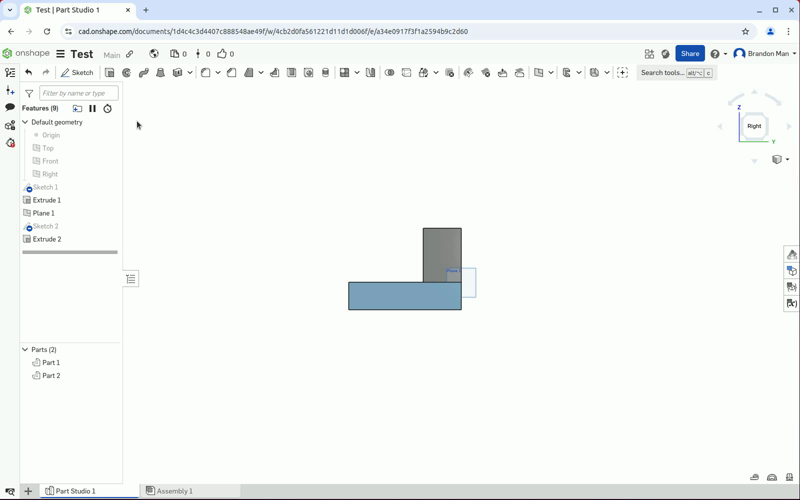
key(shift+h)
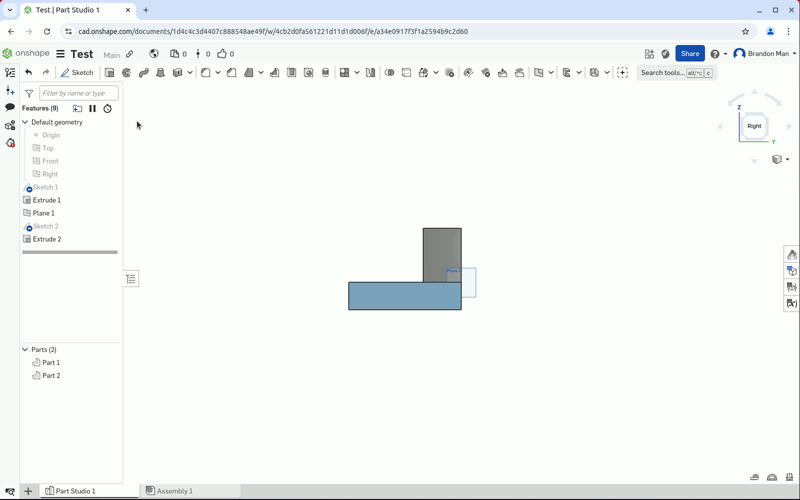
key(shift+h)
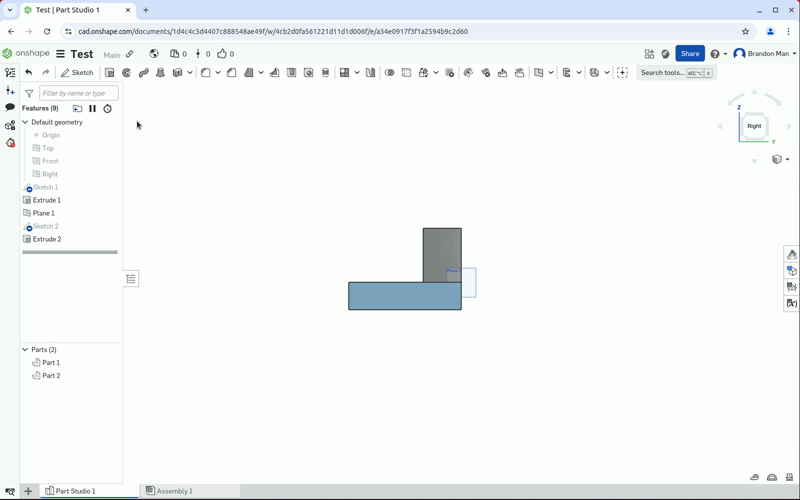
mouse_move(73, 189)
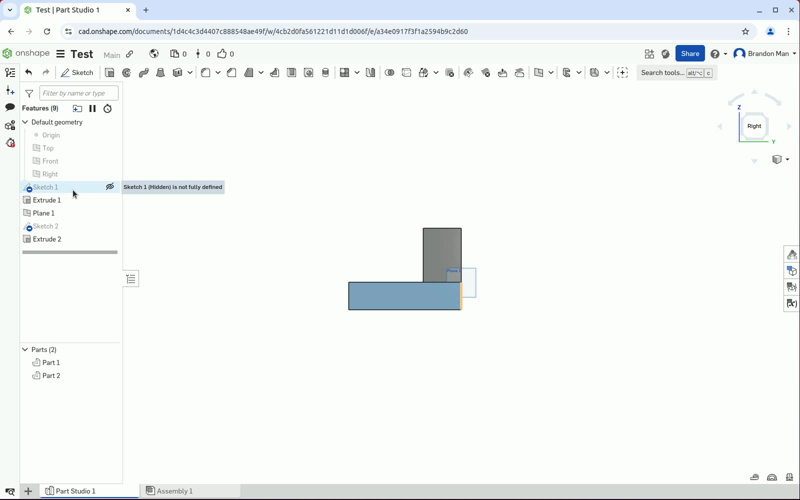
click(73, 189)
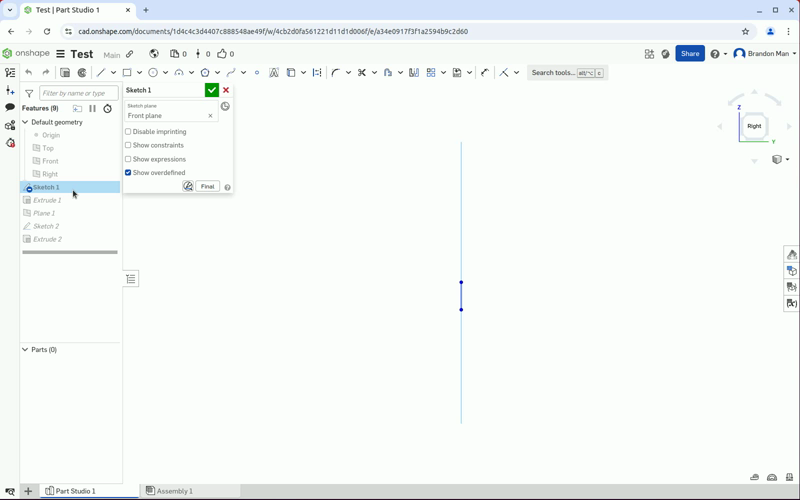
mouse_move(229, 92)
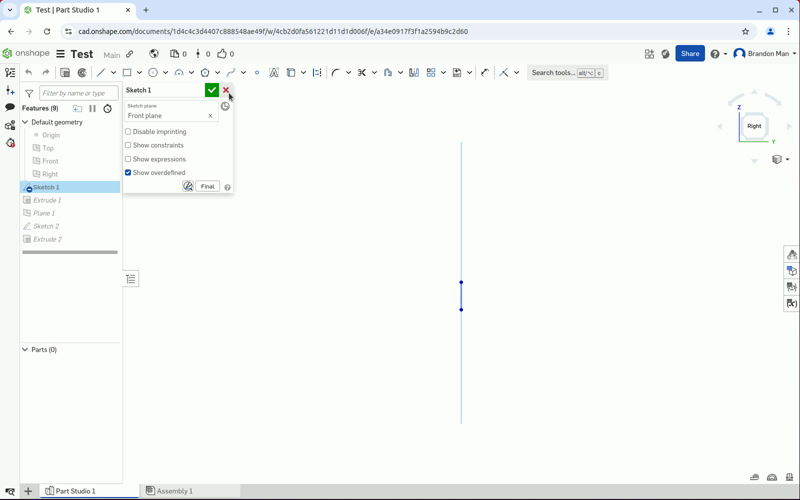
click(229, 92)
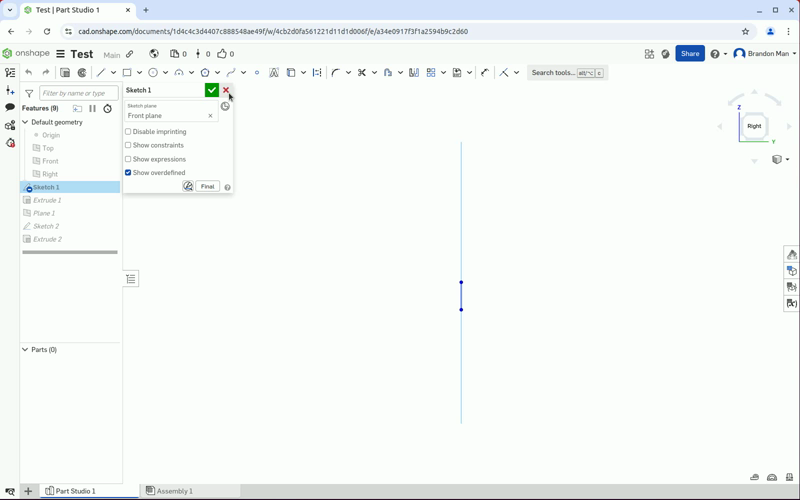
key(shift+s)
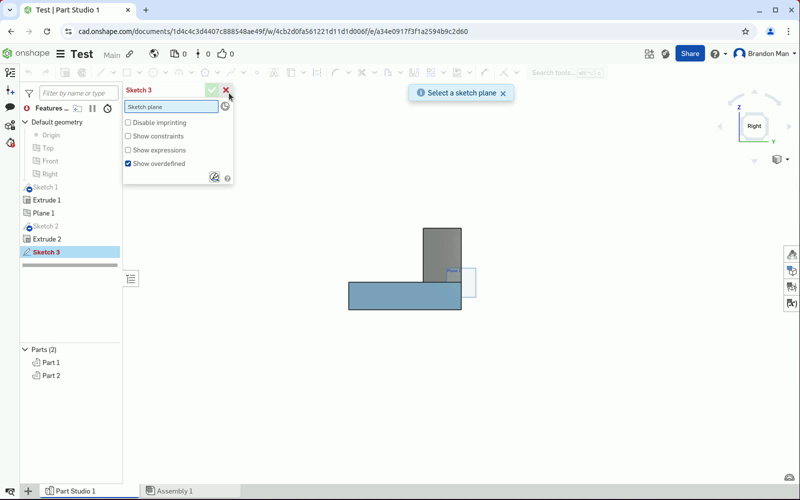
mouse_move(73, 215)
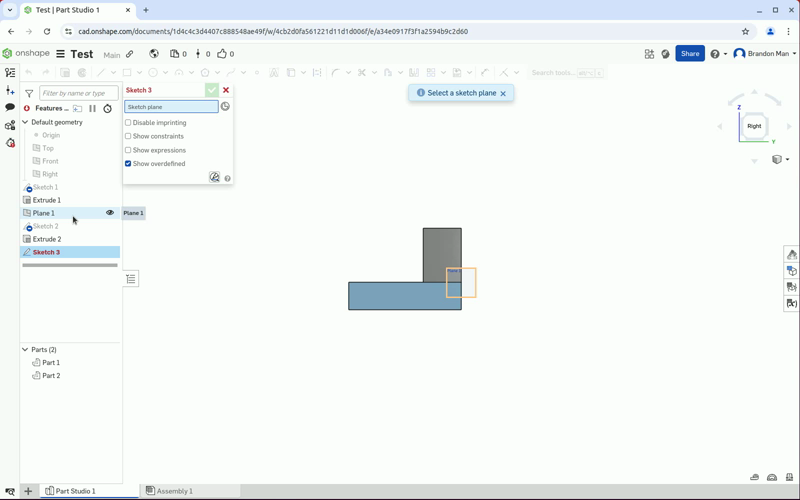
click(73, 215)
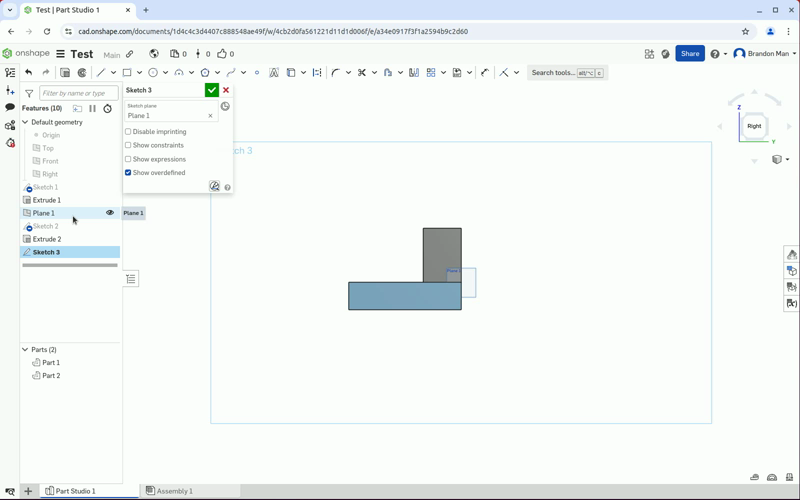
mouse_move(73, 352)
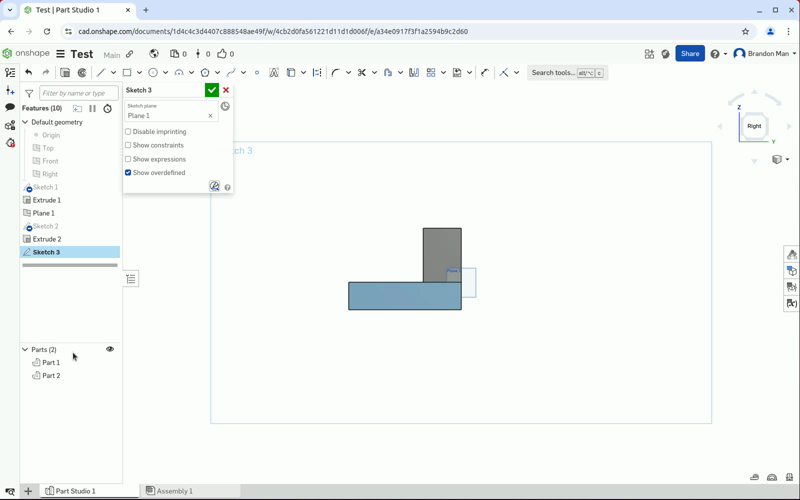
key(y)
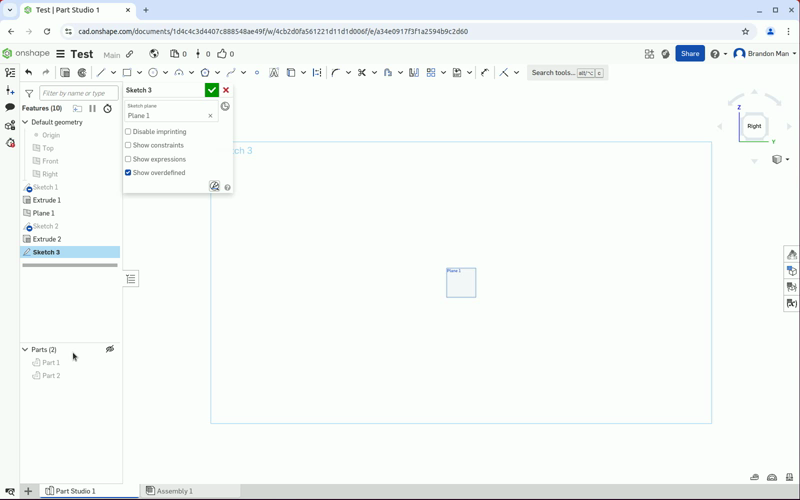
key(l)
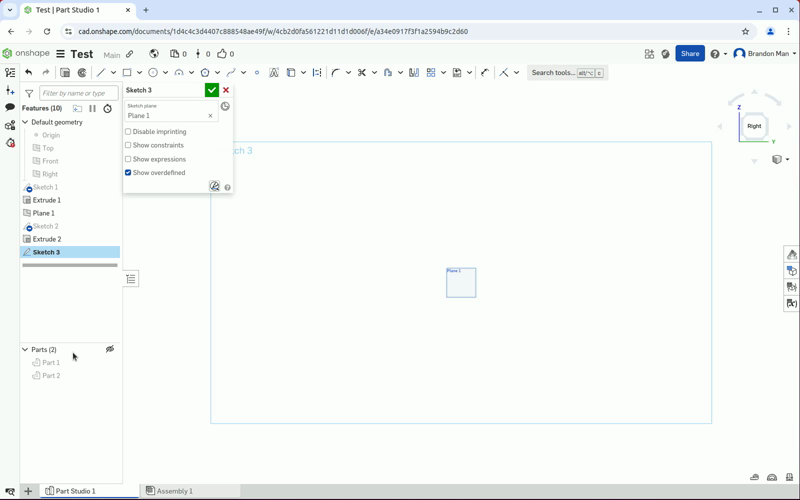
key_down(shift)
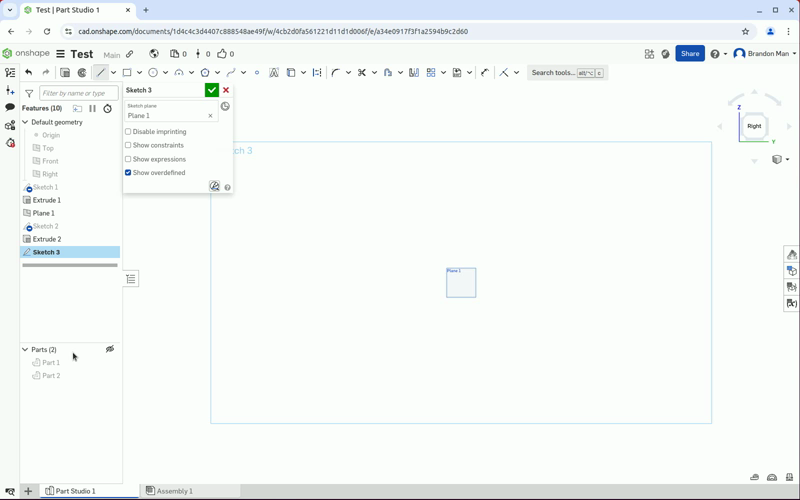
mouse_move(385, 282)
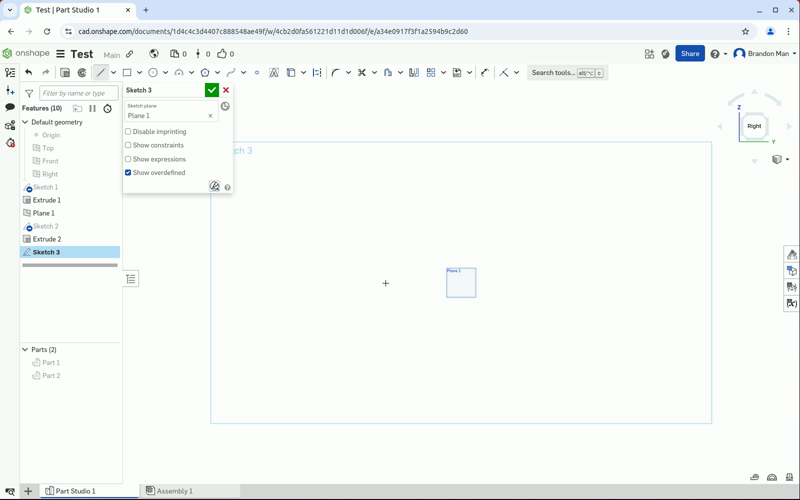
click(385, 282)
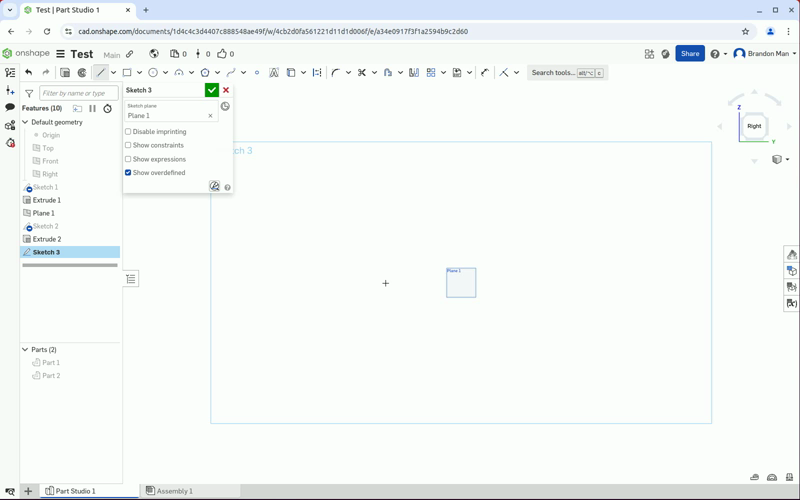
key_up(shift)
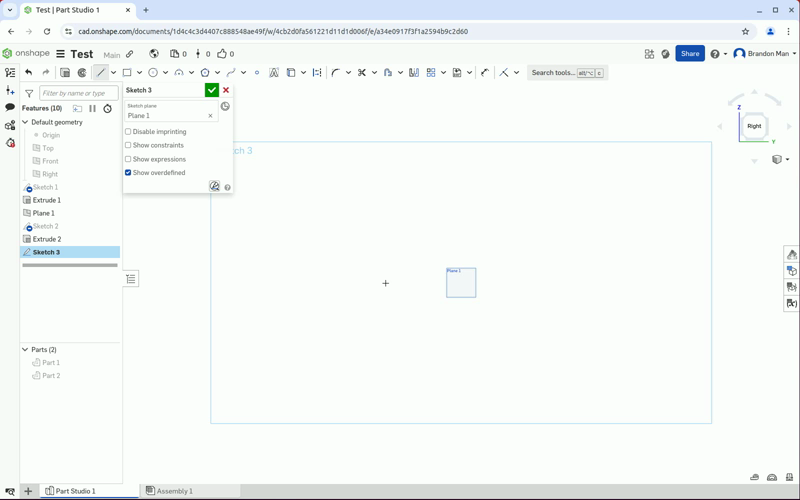
key_down(shift)
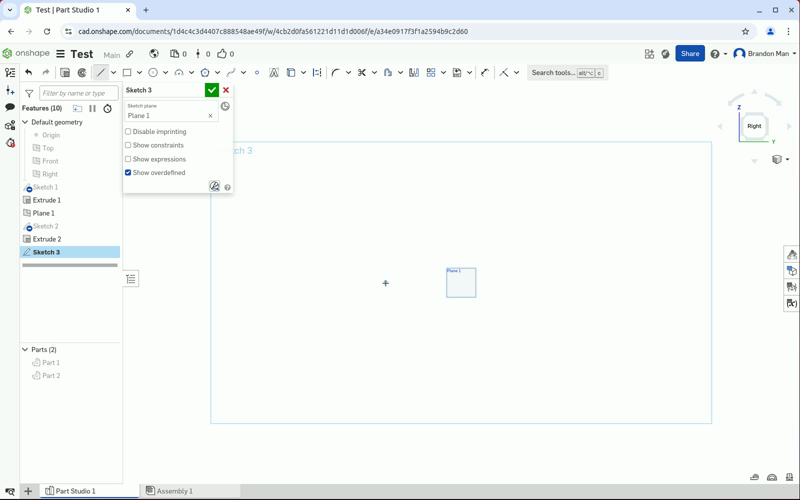
mouse_move(415, 282)
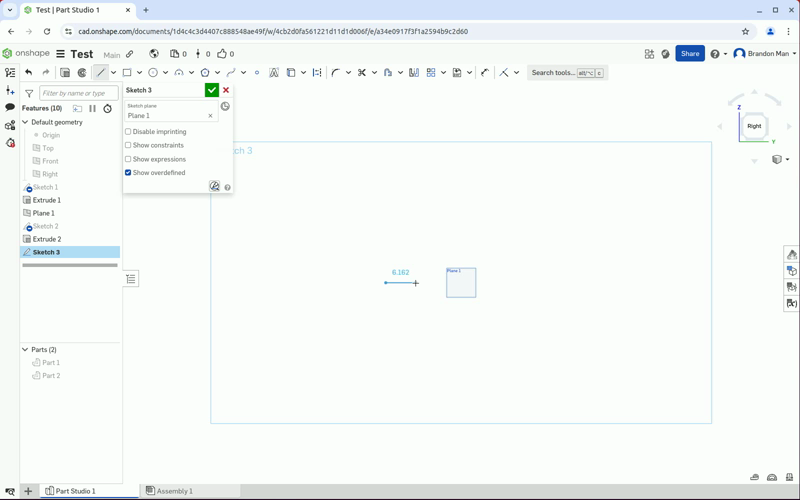
mouse_move(424, 282)
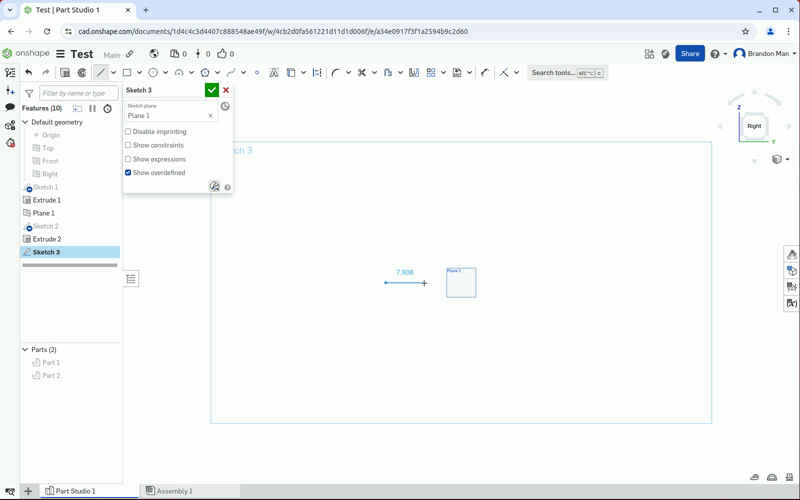
click(424, 282)
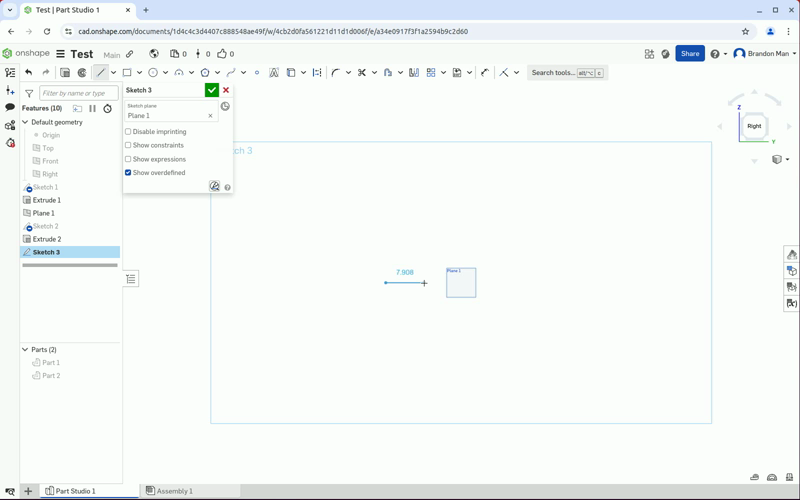
key_up(shift)
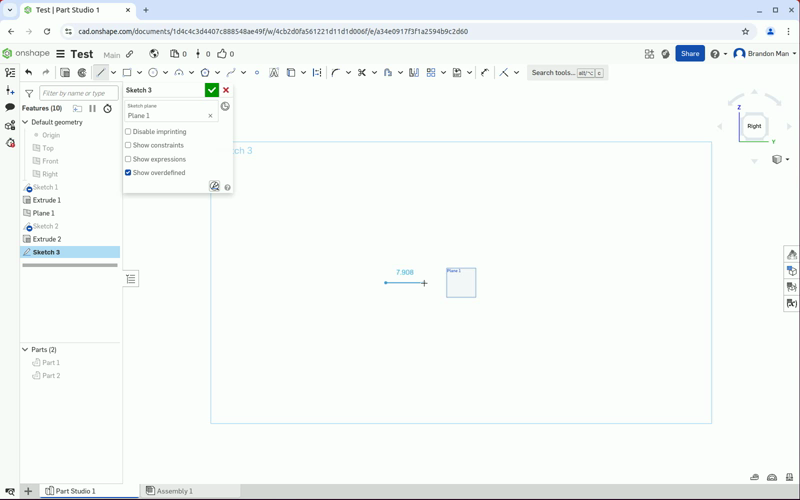
key_down(shift)
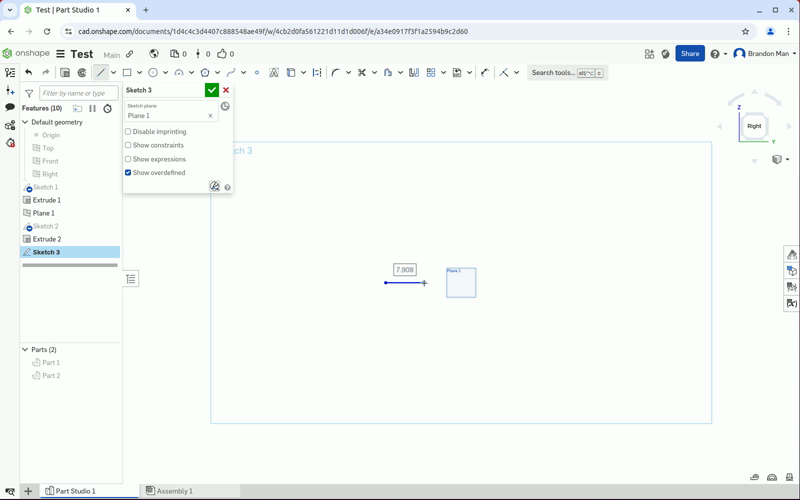
mouse_move(454, 282)
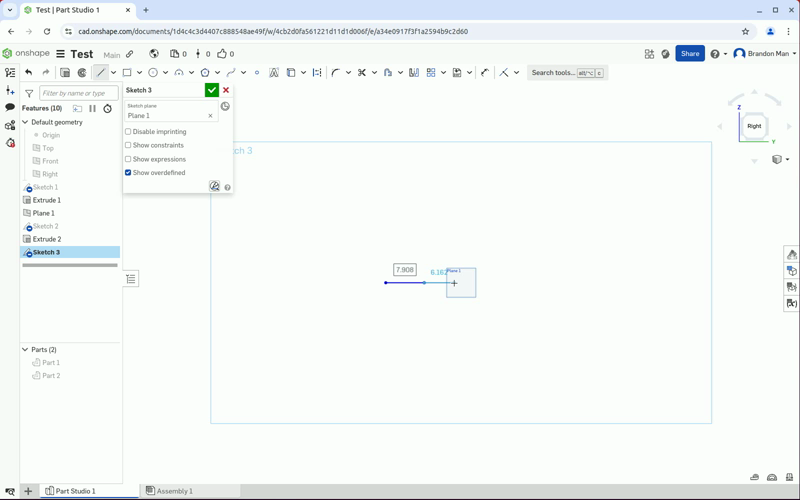
mouse_move(424, 255)
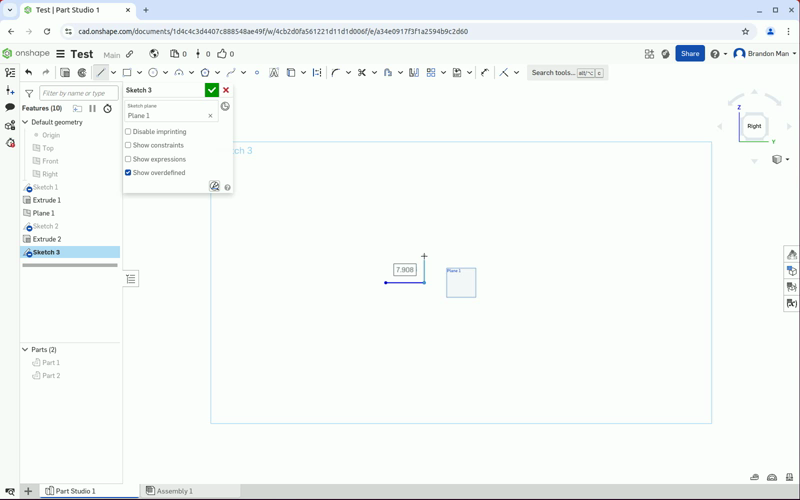
click(424, 255)
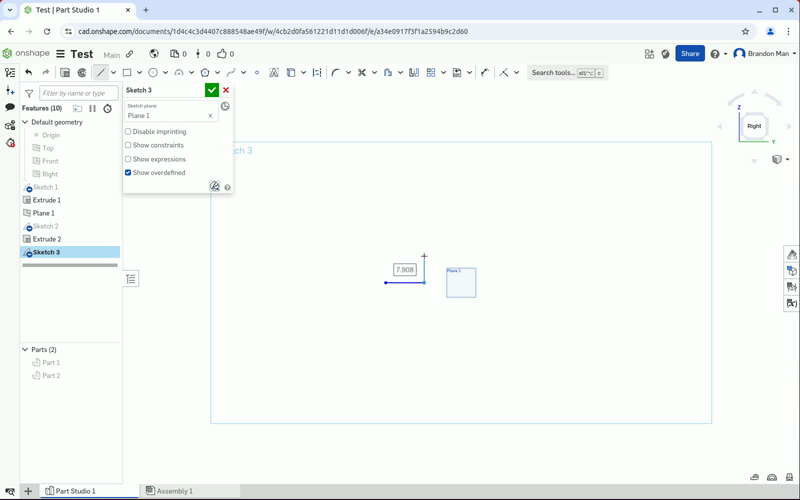
key_up(shift)
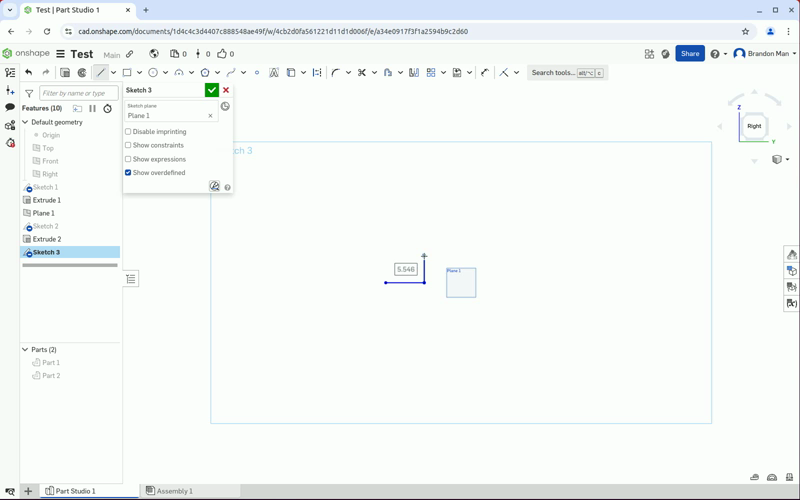
key_down(shift)
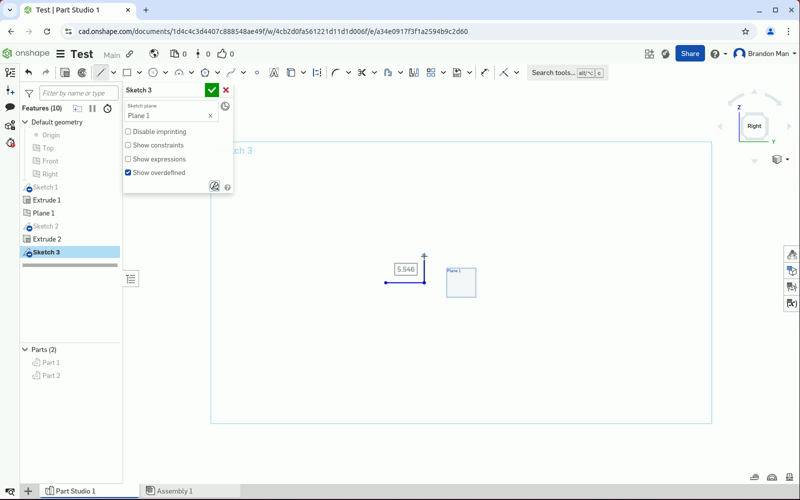
mouse_move(454, 255)
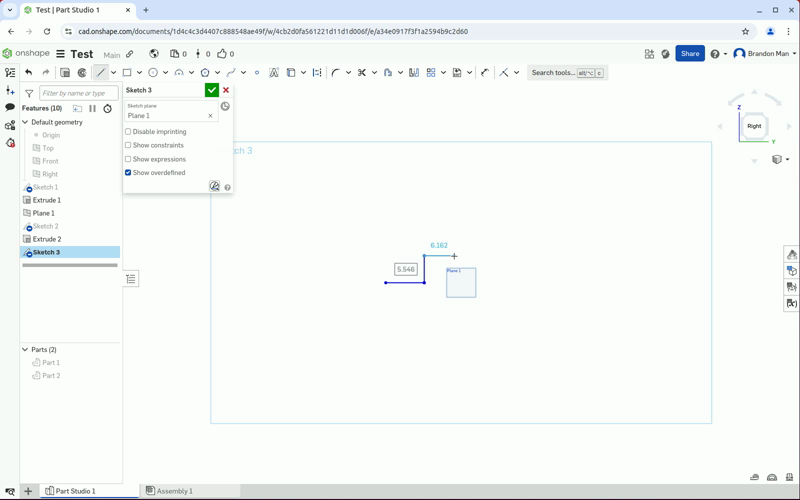
mouse_move(385, 255)
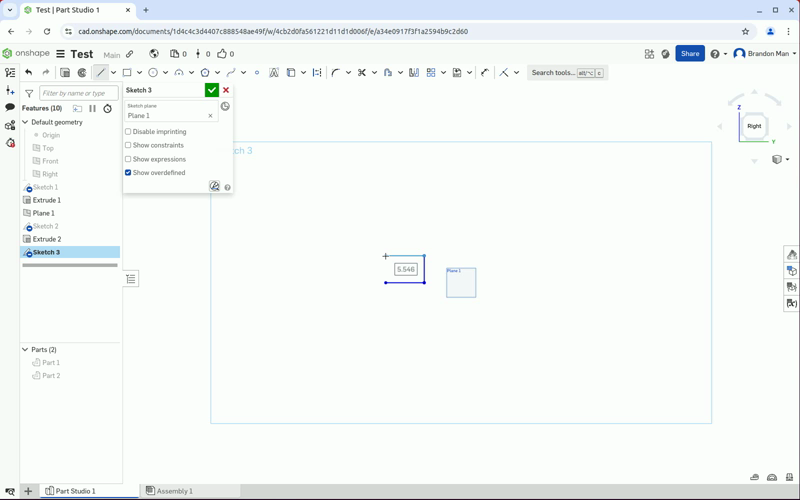
click(385, 255)
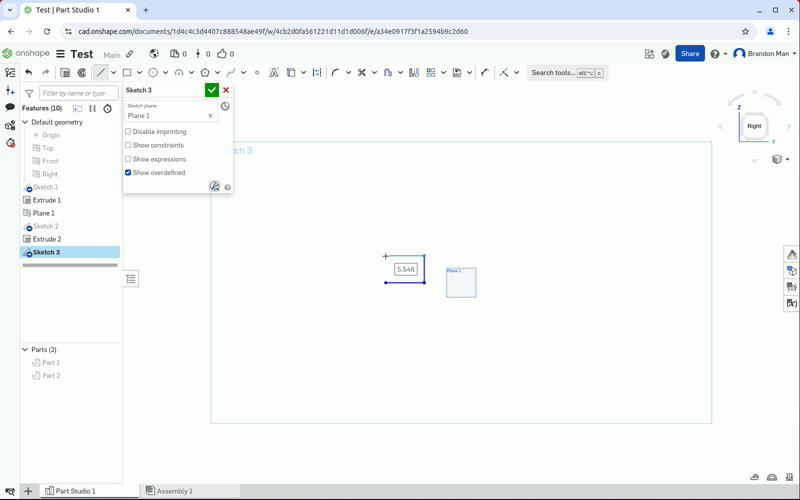
key_up(shift)
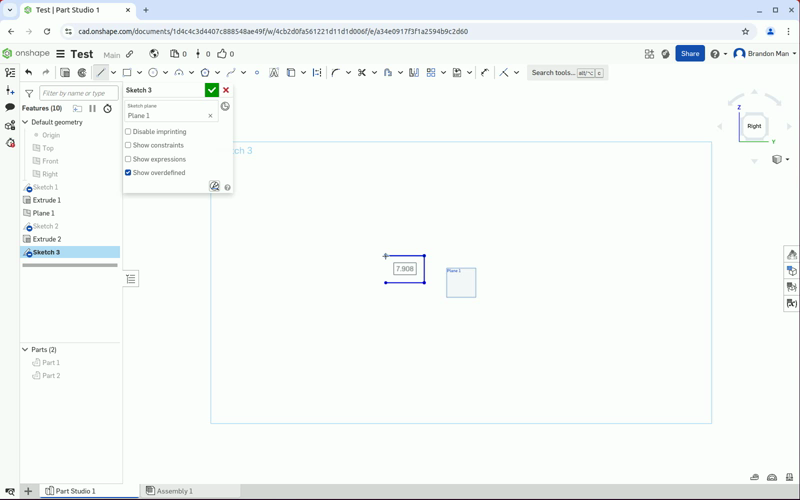
mouse_move(415, 255)
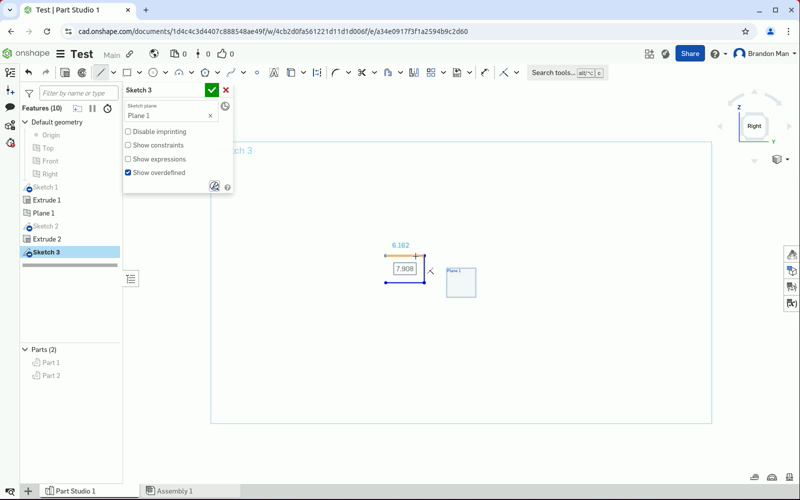
key_down(shift)
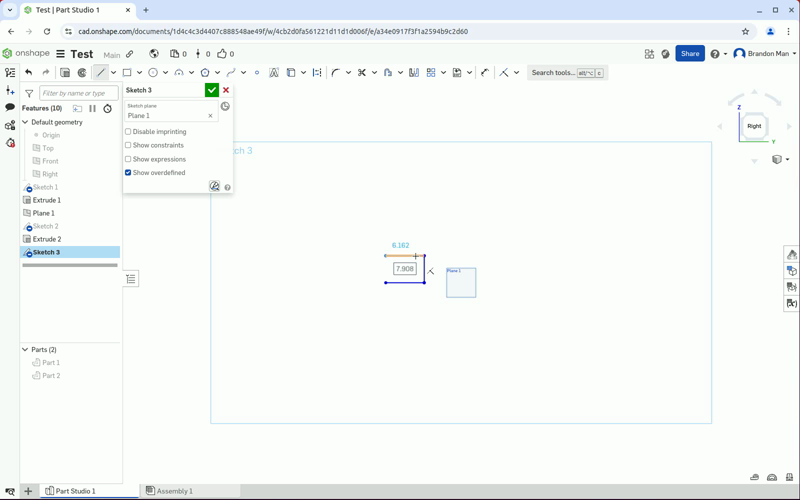
mouse_move(385, 282)
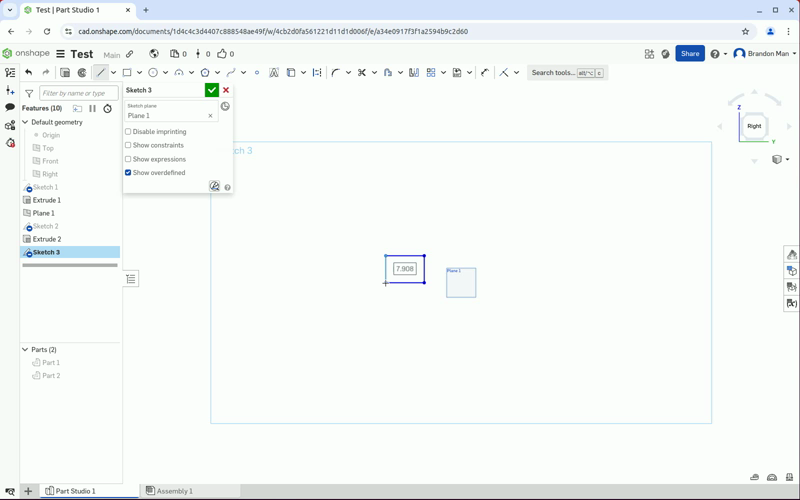
key_up(shift)
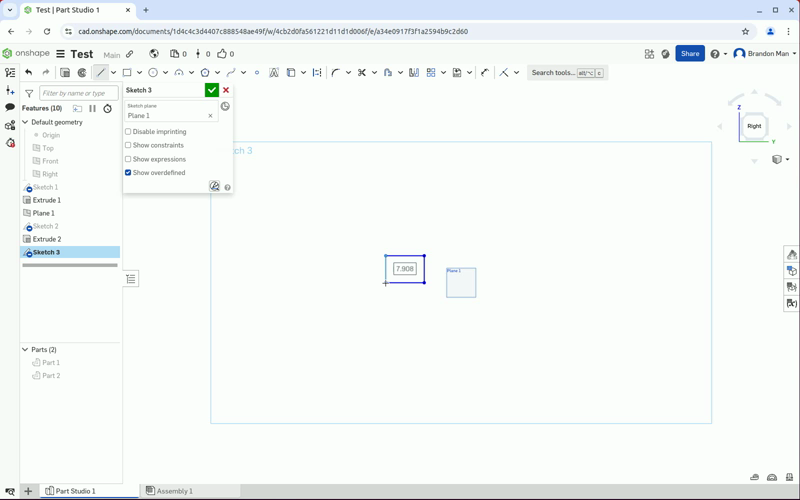
click(385, 282)
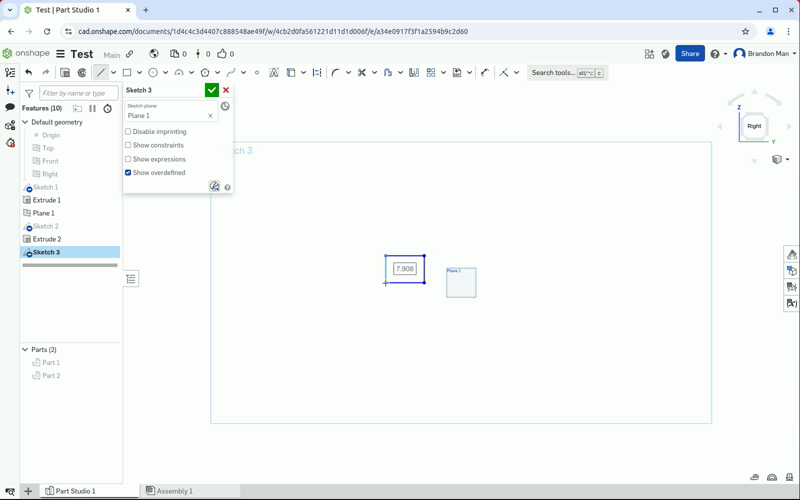
key(esc)
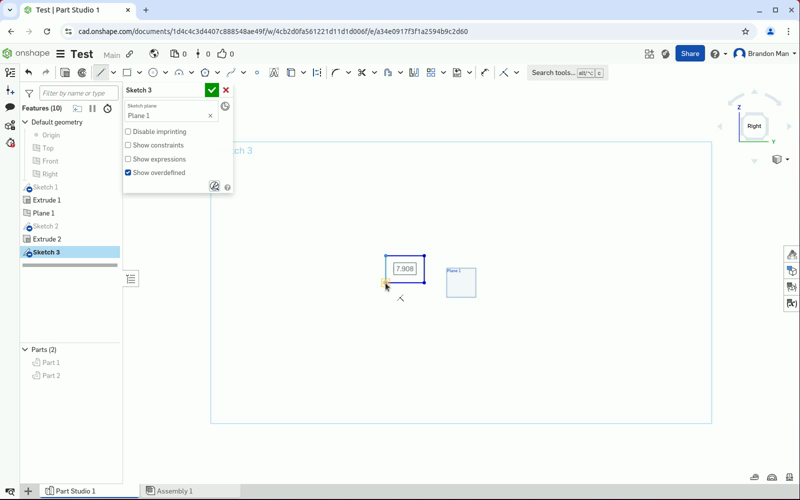
mouse_move(389, 270)
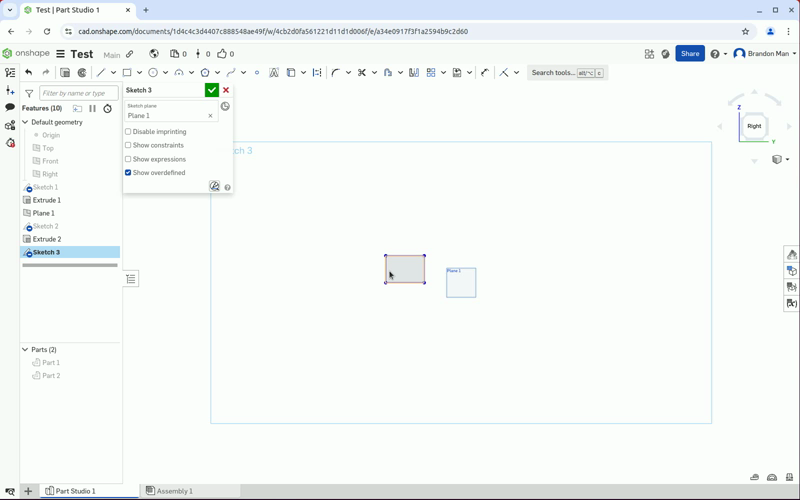
scroll(6)
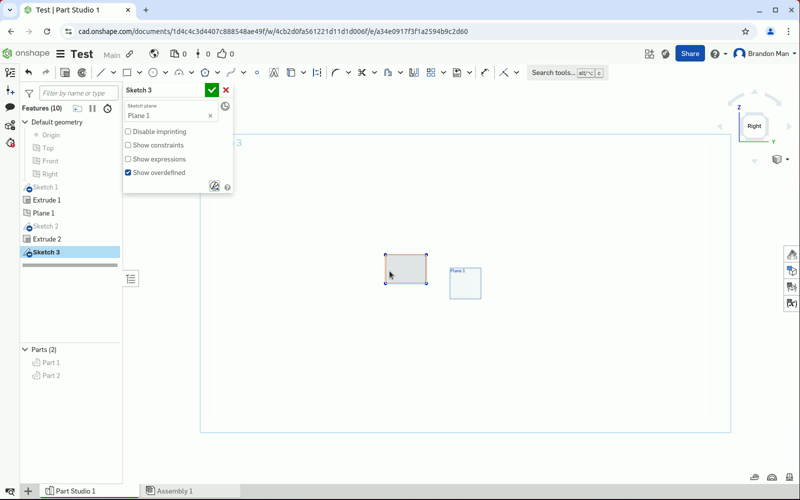
scroll(6)
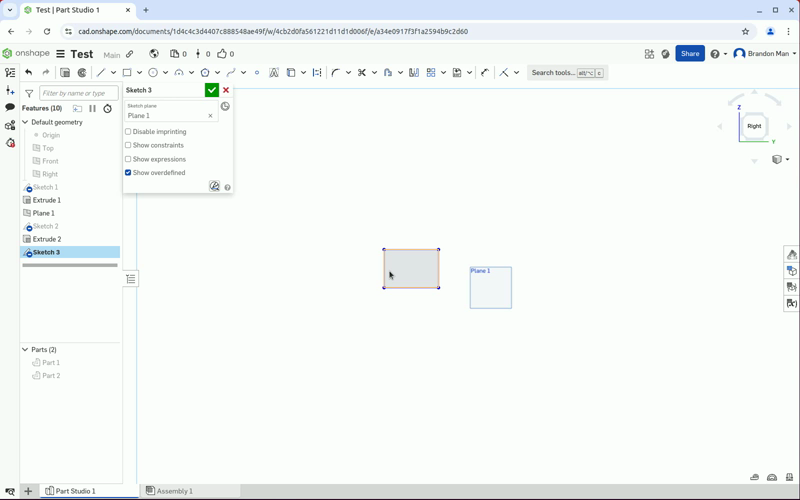
scroll(6)
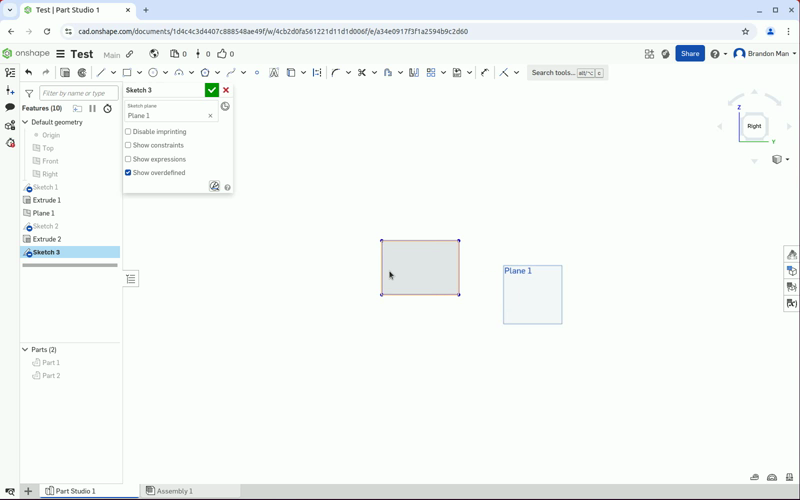
scroll(6)
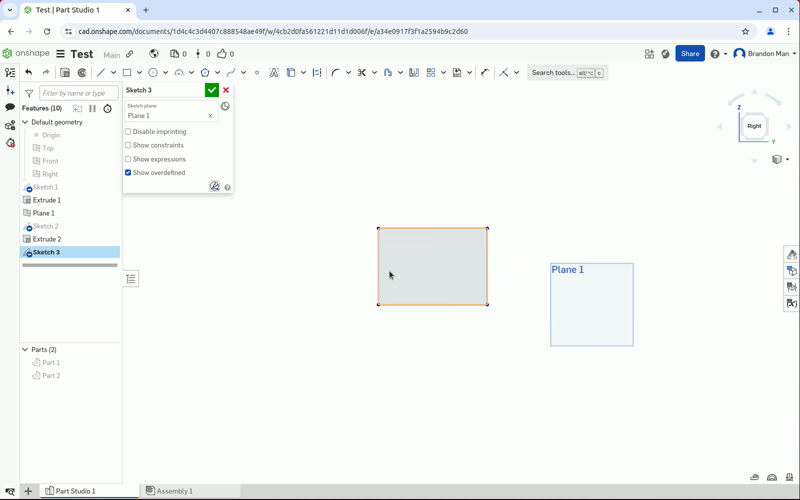
scroll(6)
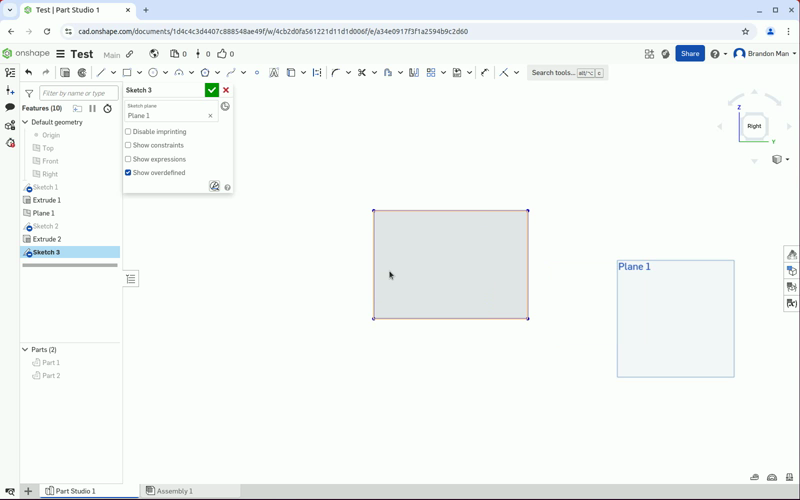
scroll(6)
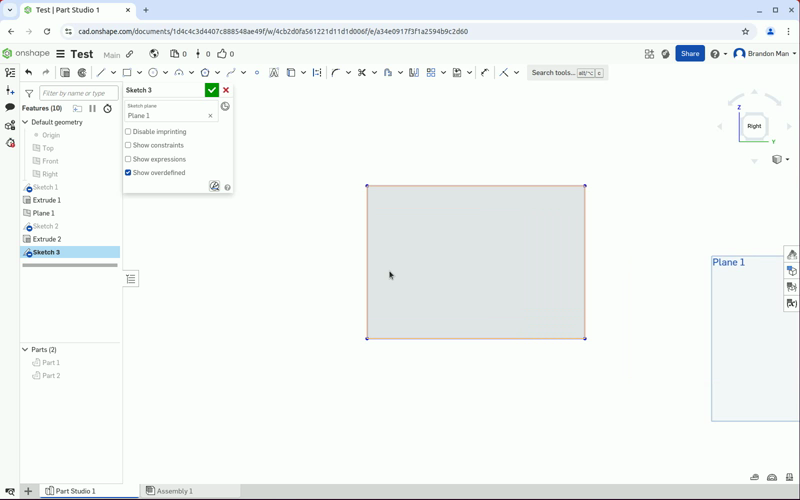
scroll(6)
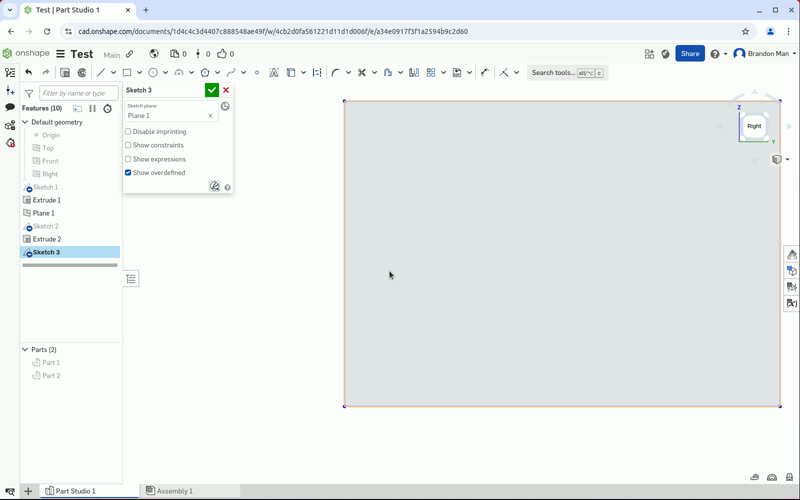
click(389, 270)
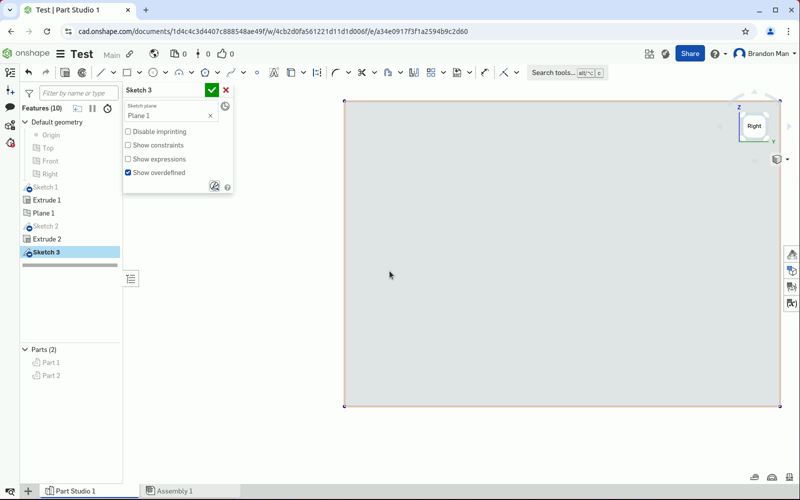
scroll(-6)
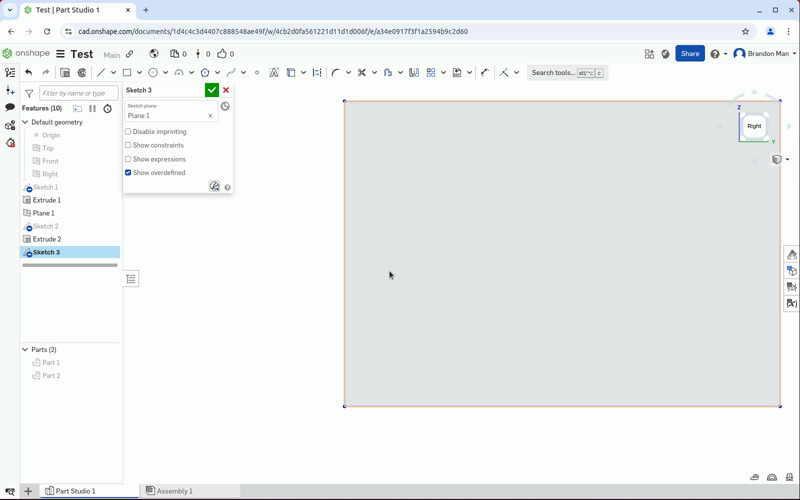
scroll(-6)
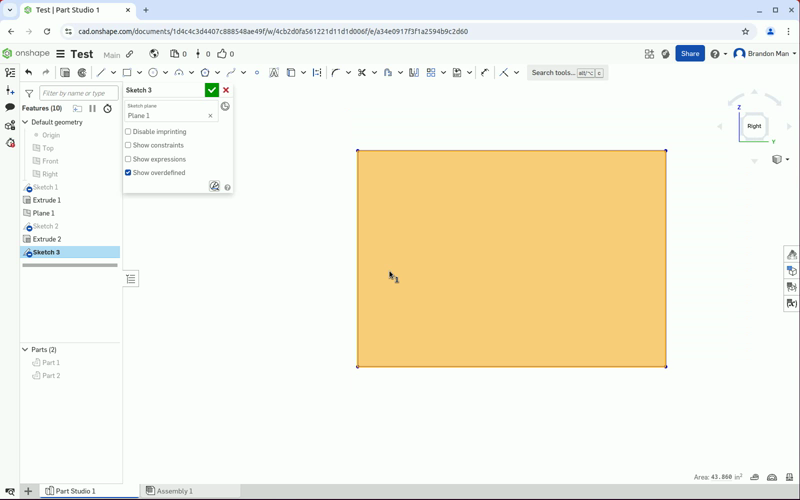
scroll(-6)
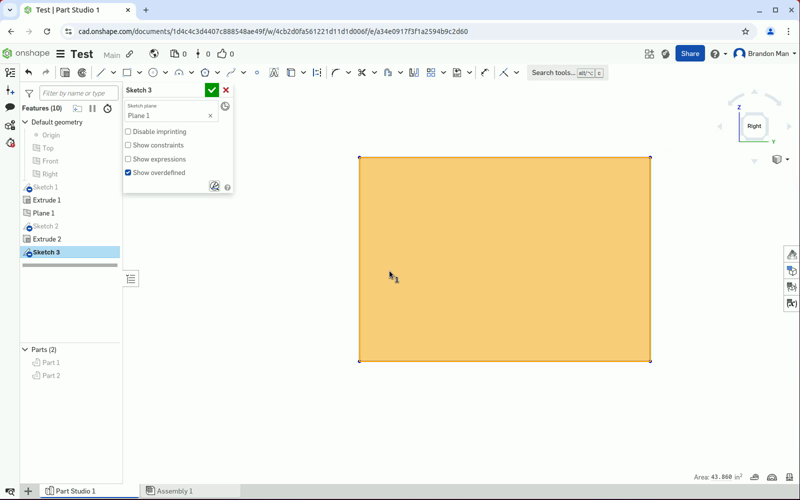
scroll(-6)
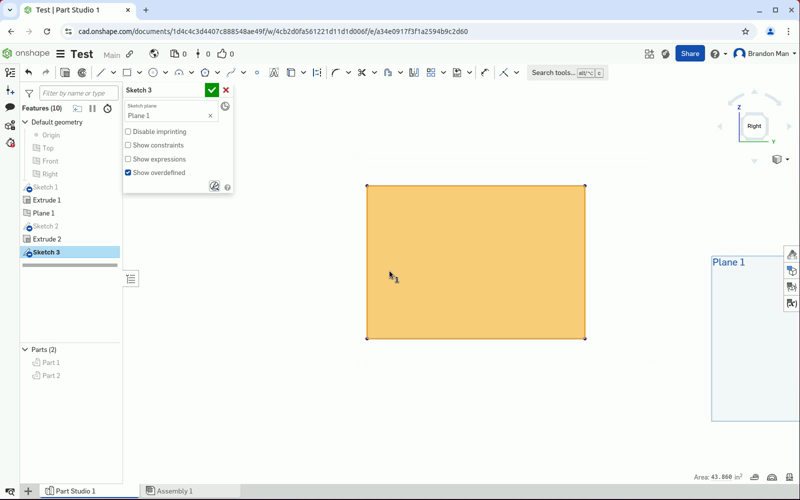
scroll(-6)
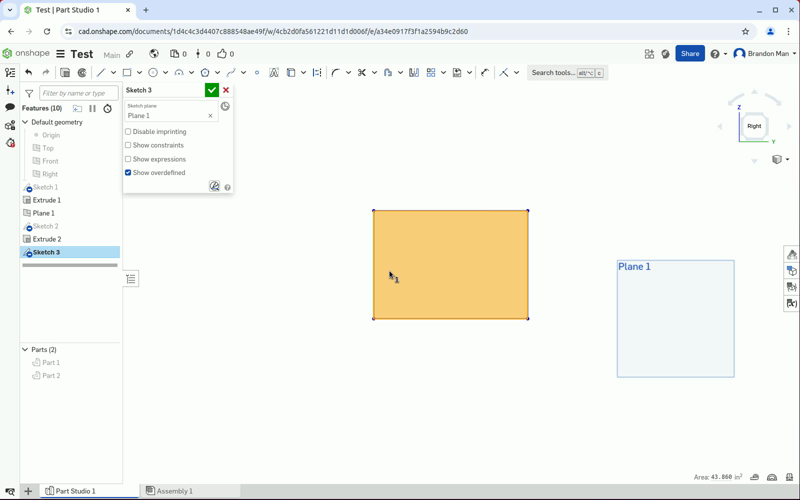
scroll(-6)
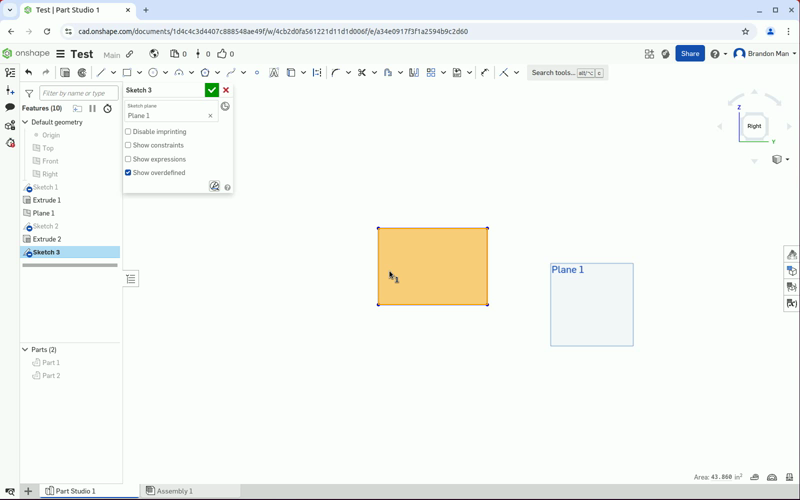
scroll(-6)
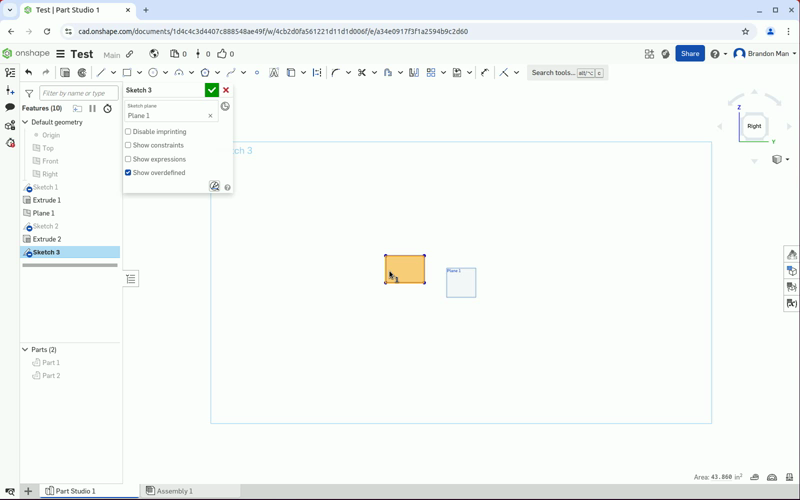
mouse_move(73, 352)
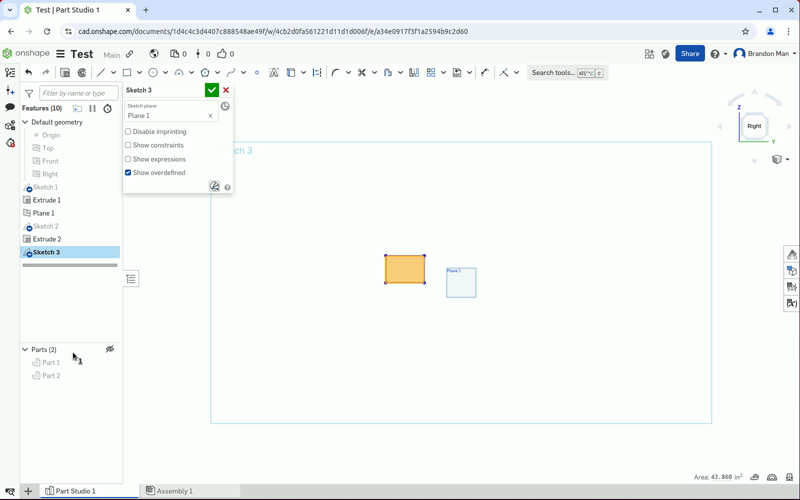
key(shift+y)
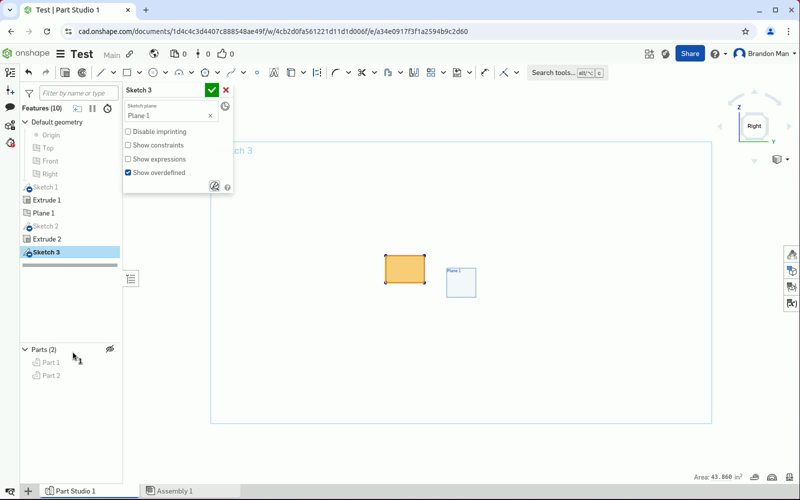
key(shift+e)
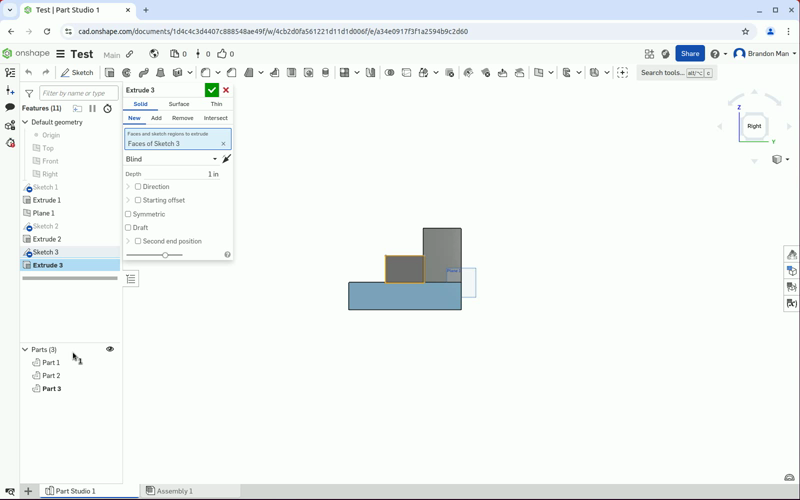
mouse_move(143, 106)
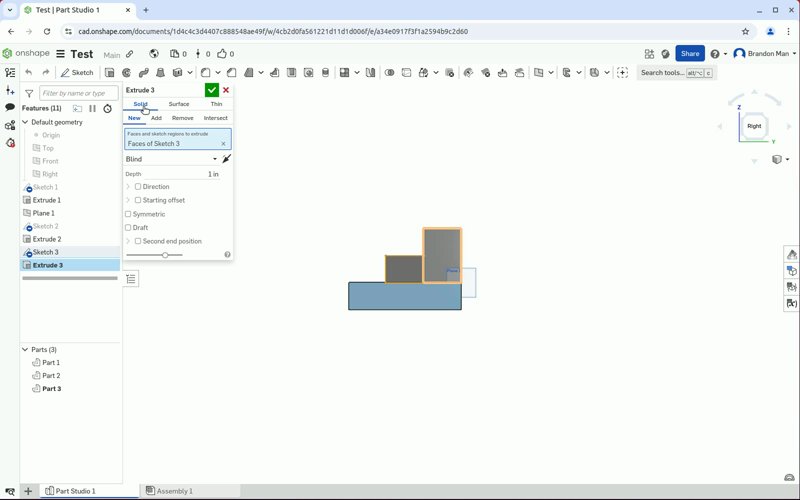
click(143, 106)
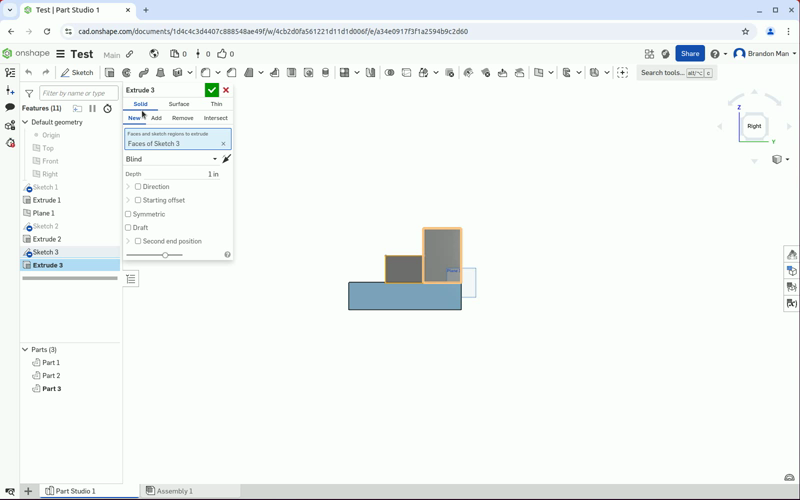
mouse_move(137, 120)
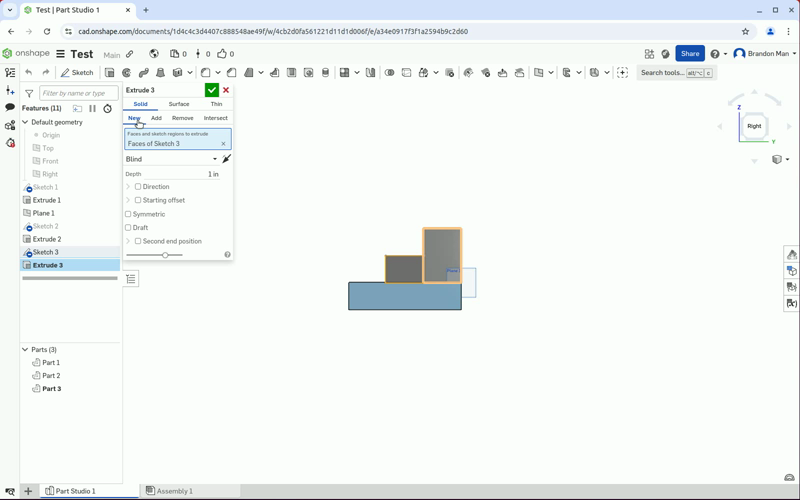
click(137, 120)
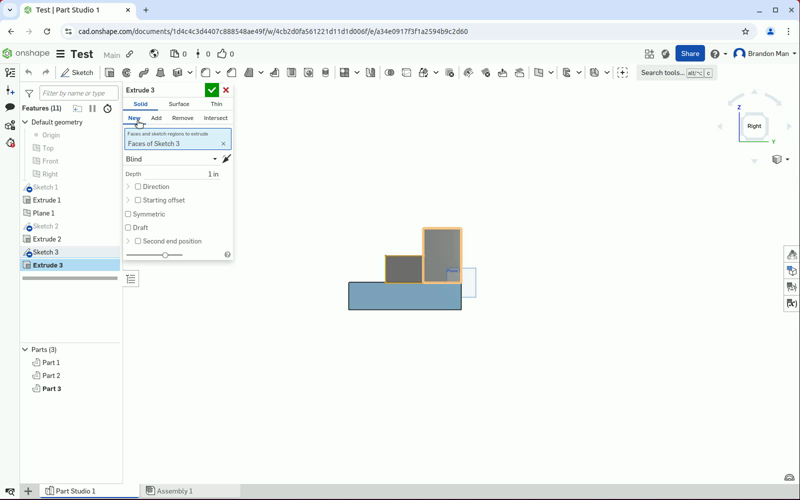
key(tab, 4)
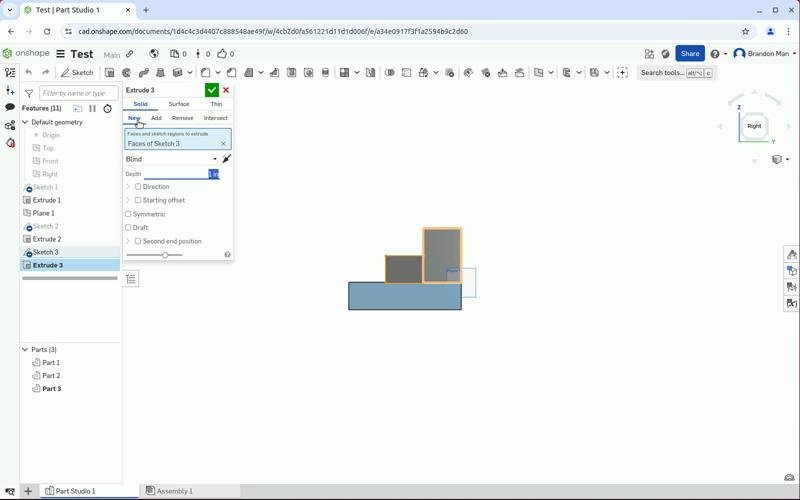
text(-11.073)
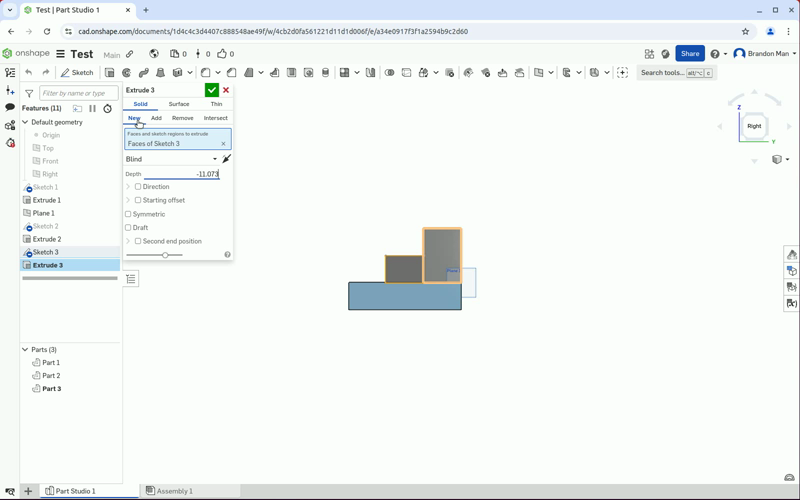
key(enter)
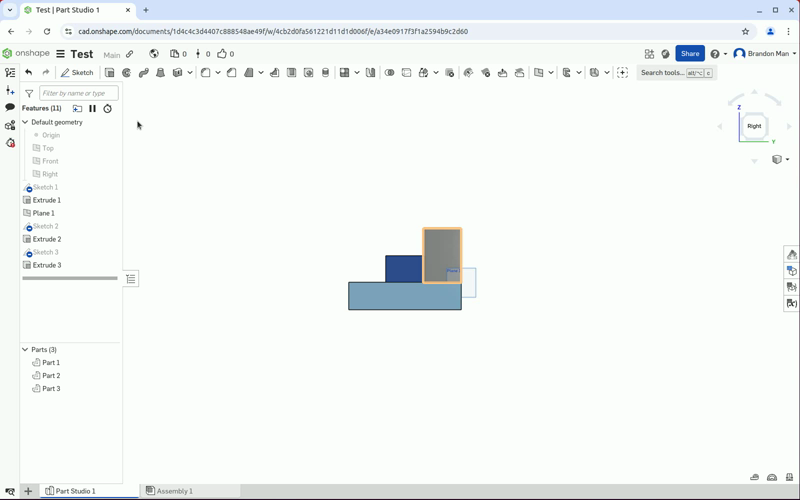
key(shift+h)
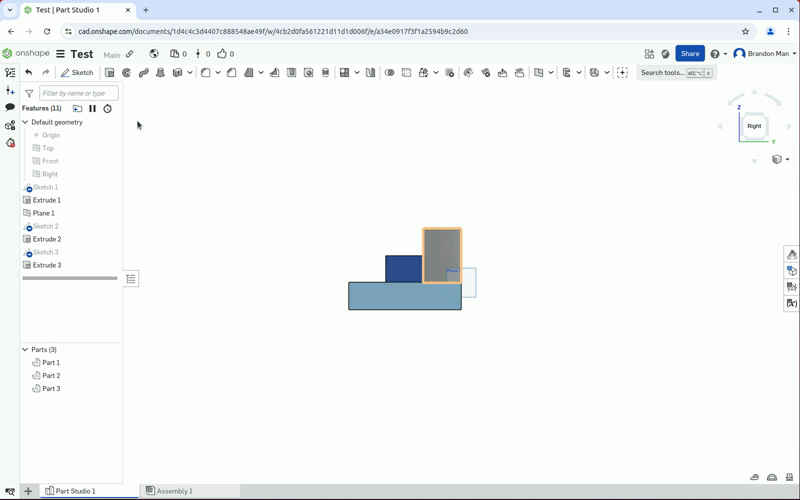
key(shift+h)
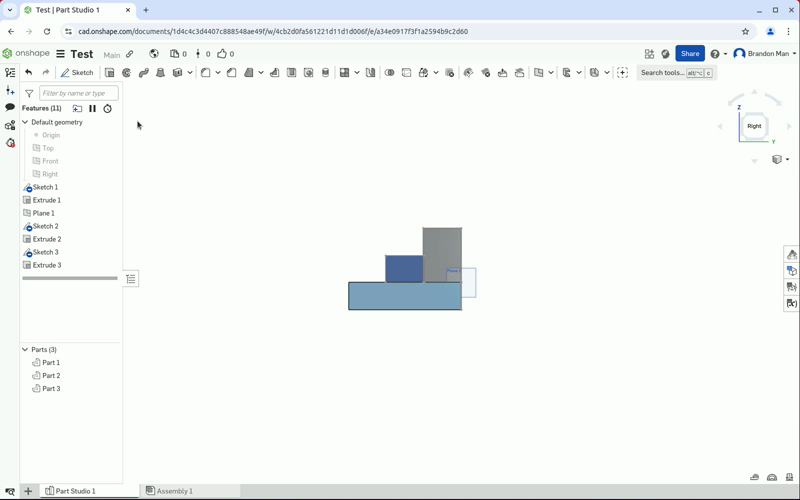
key(shift+7)
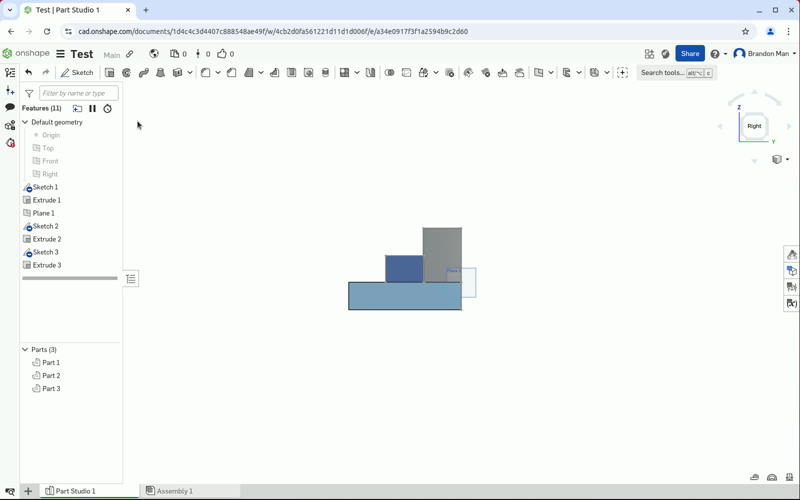
key(right, 2)
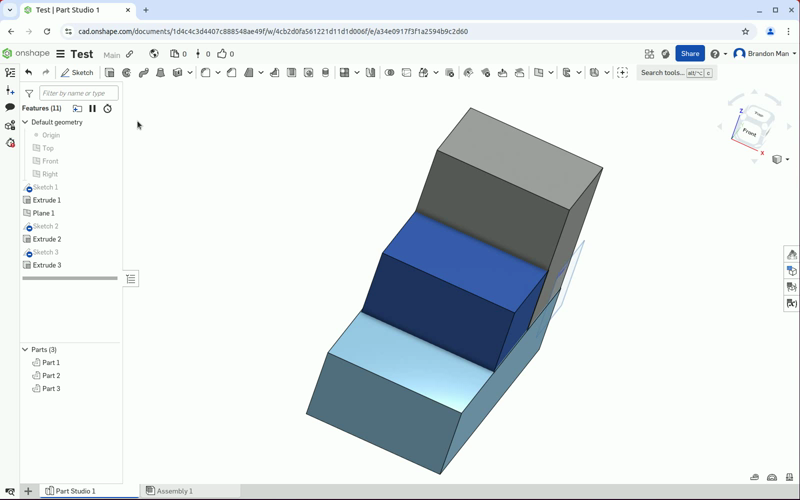
key(down, 2)
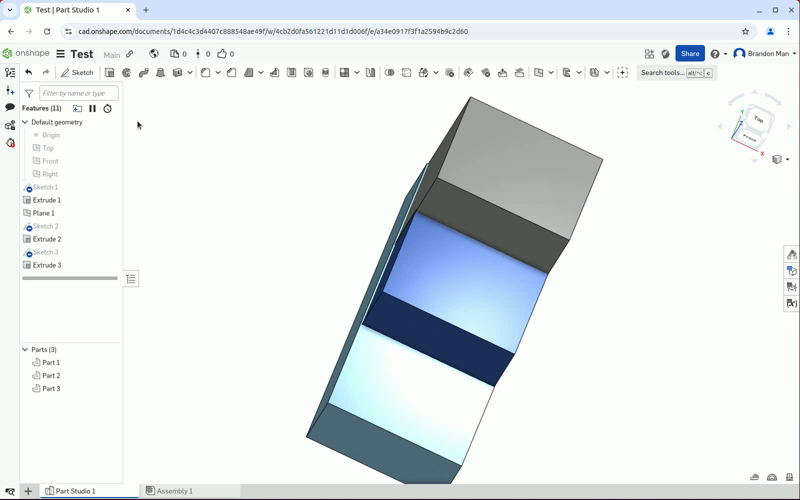
key(up, 2)
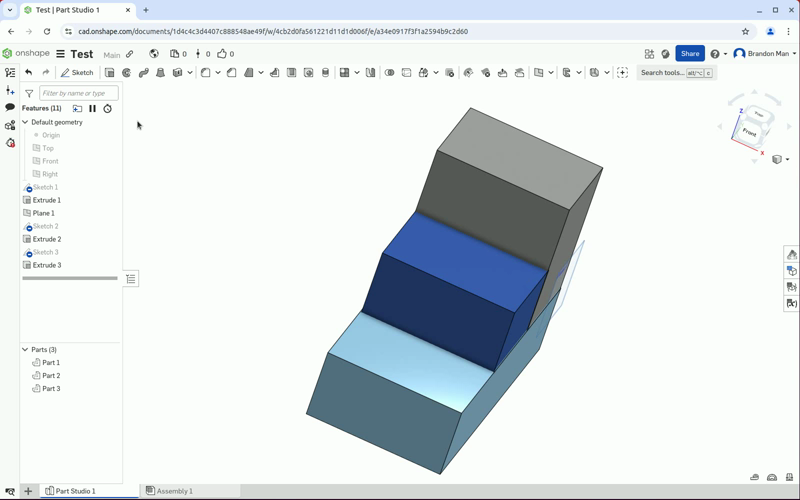
key(left, 2)
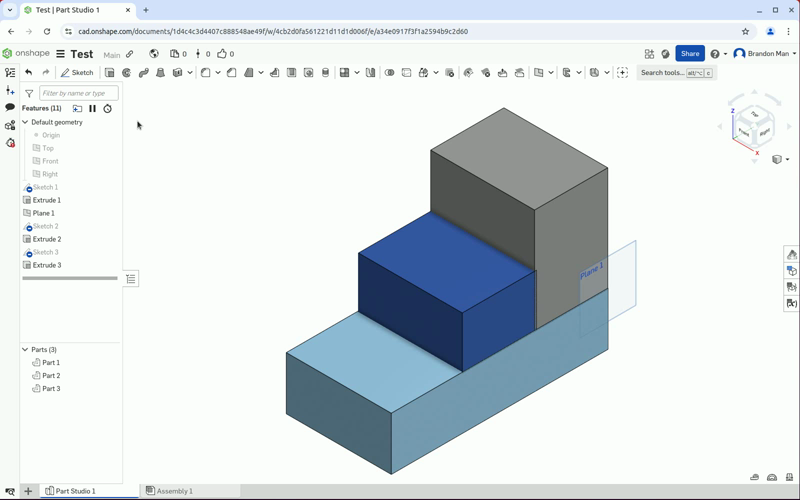
mouse_move(73, 189)
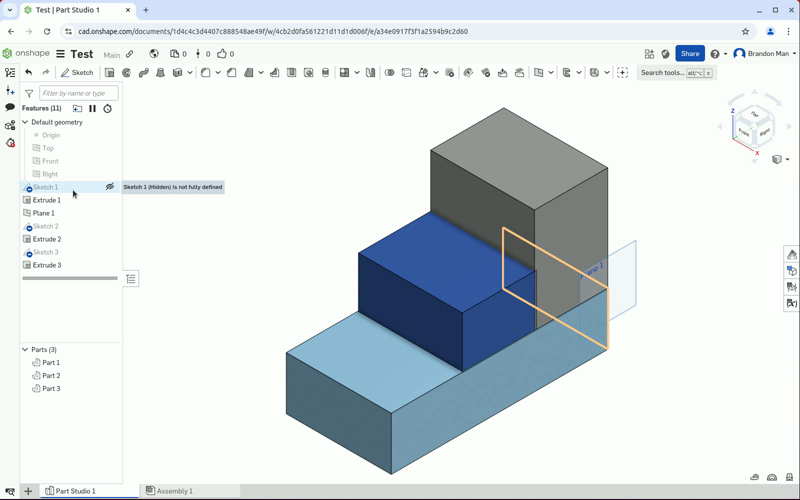
click(73, 189)